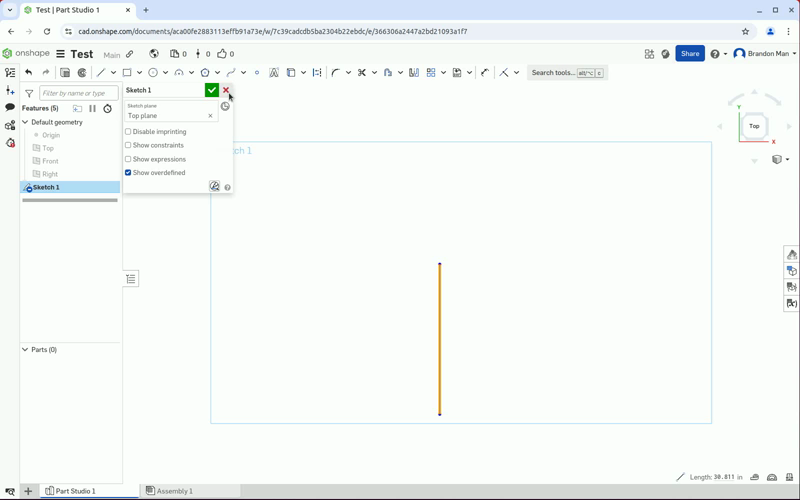
key(shift+h)
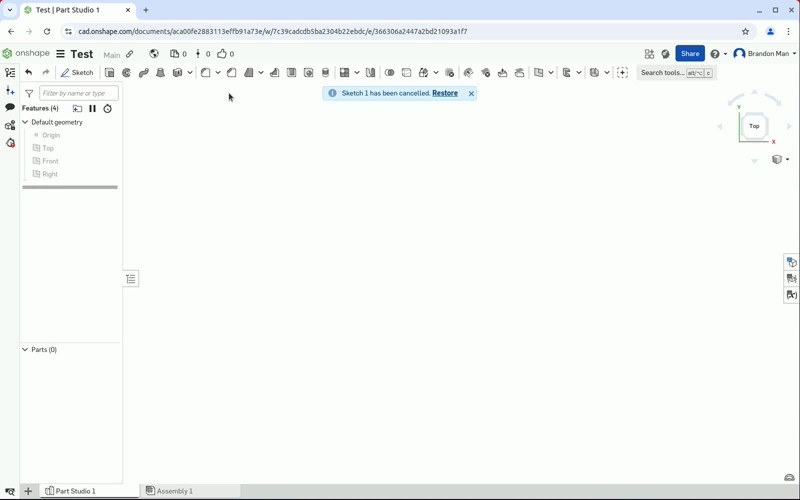
mouse_move(73, 352)
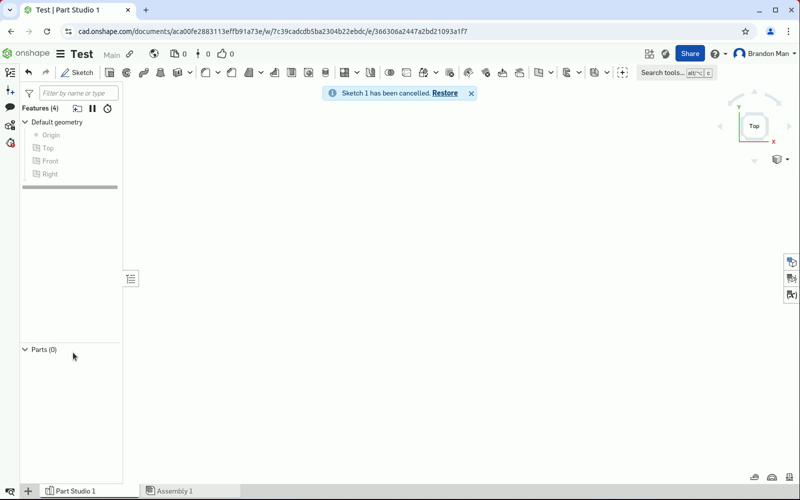
key(y)
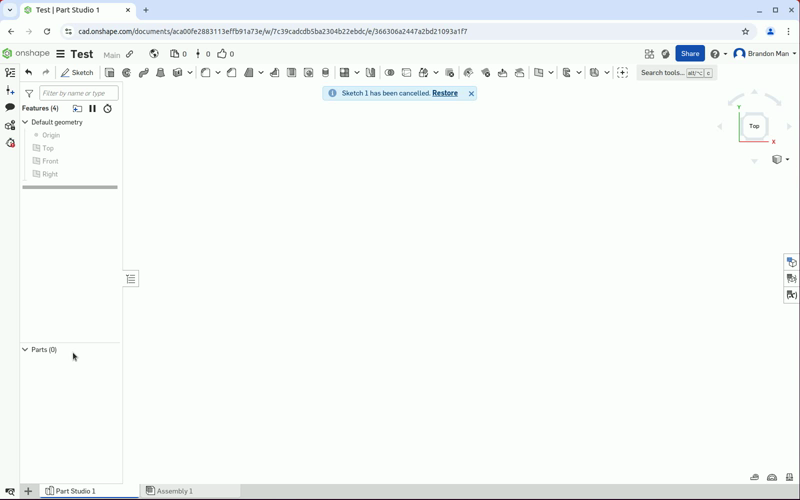
key(shift+p)
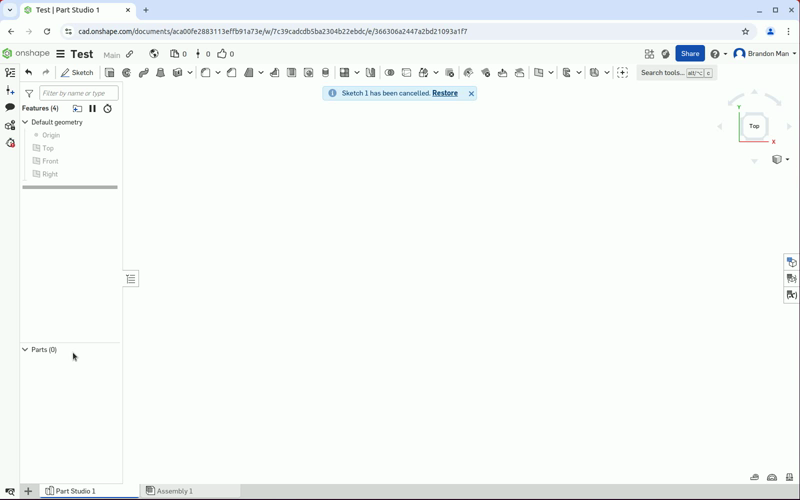
key(space)
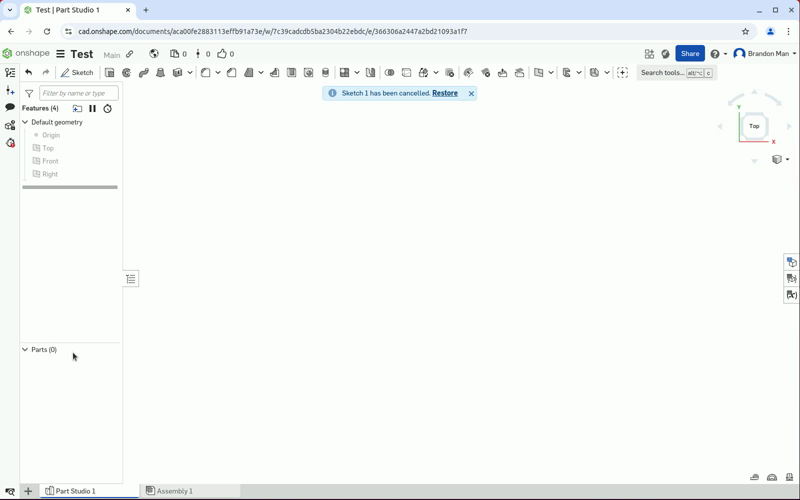
key_down(shift)
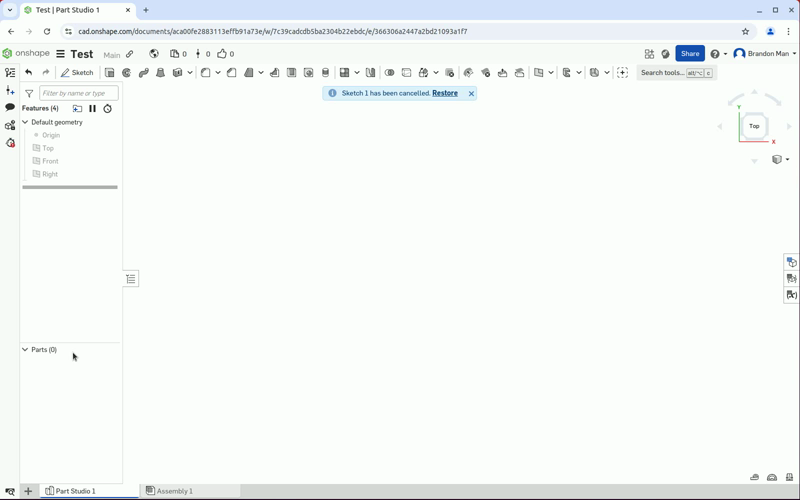
key(up)
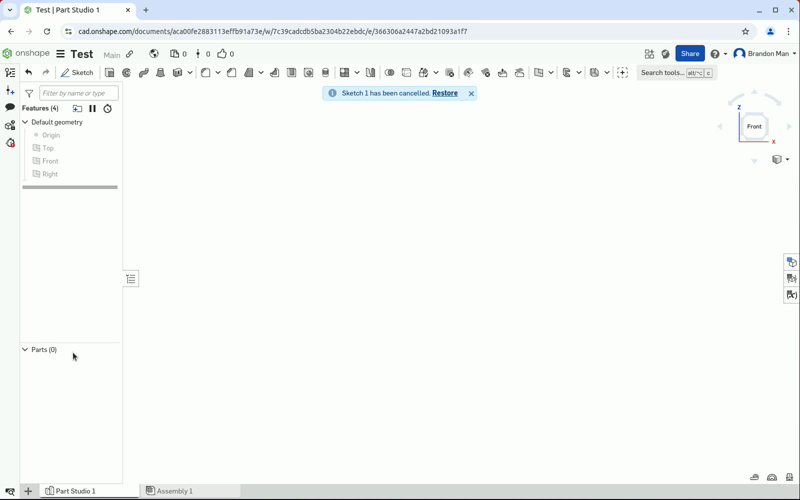
key_up(shift)
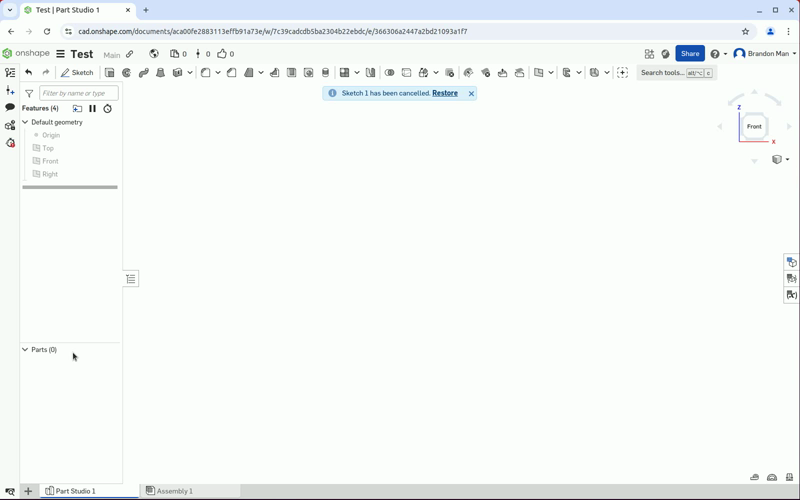
mouse_move(73, 352)
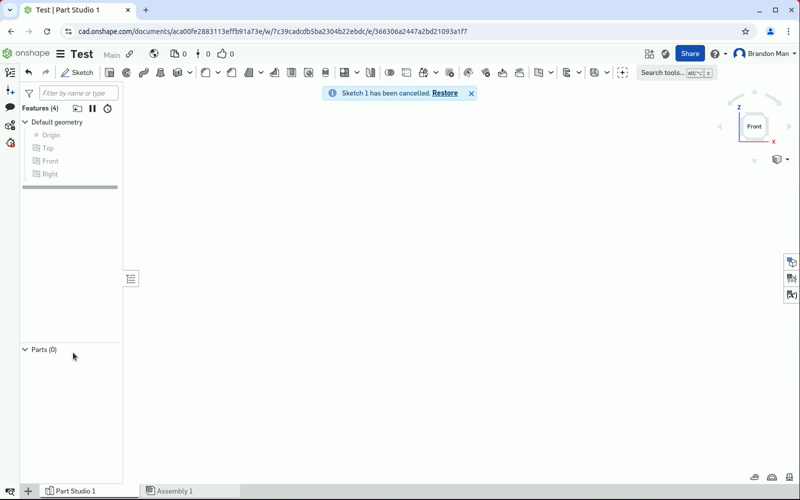
key(shift+y)
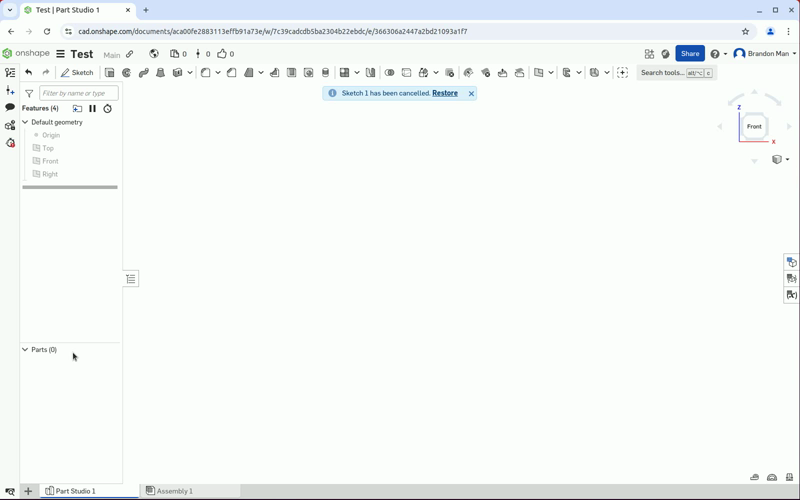
key(shift+s)
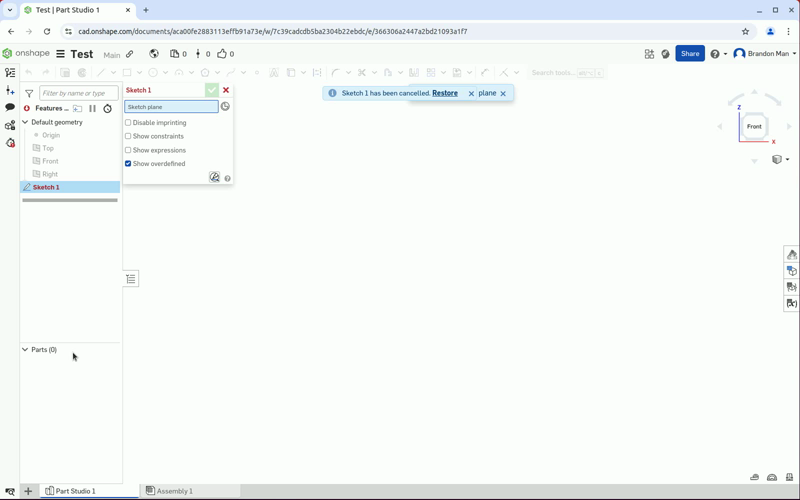
mouse_move(73, 163)
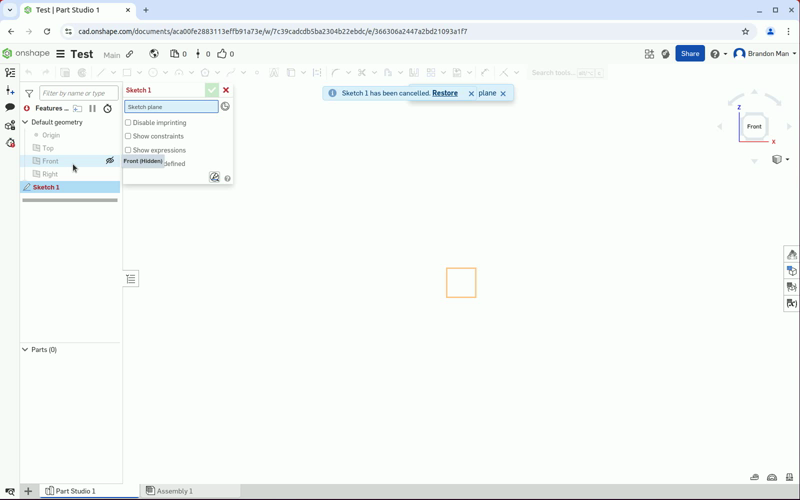
click(73, 163)
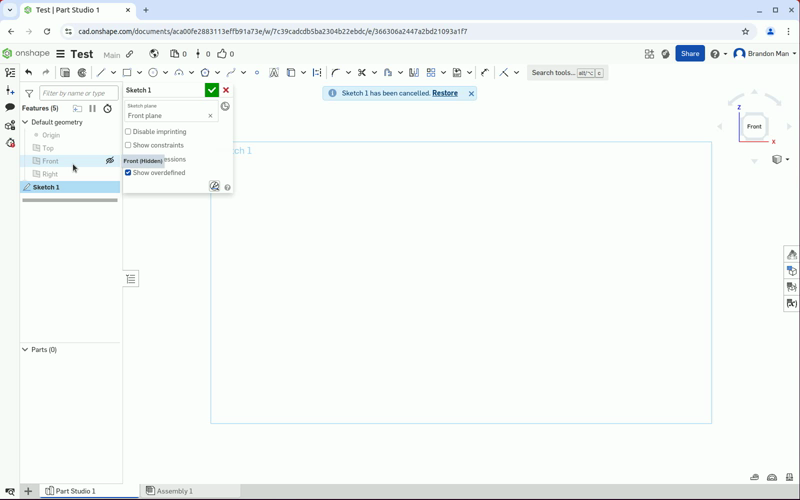
mouse_move(73, 352)
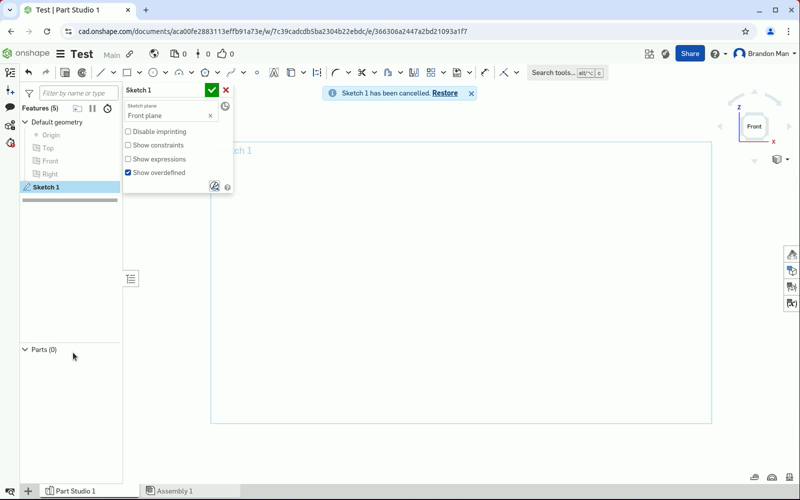
key(y)
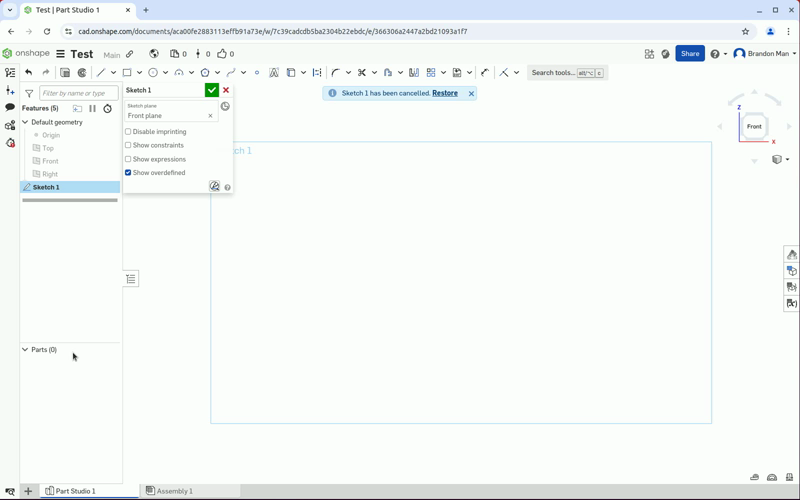
key(l)
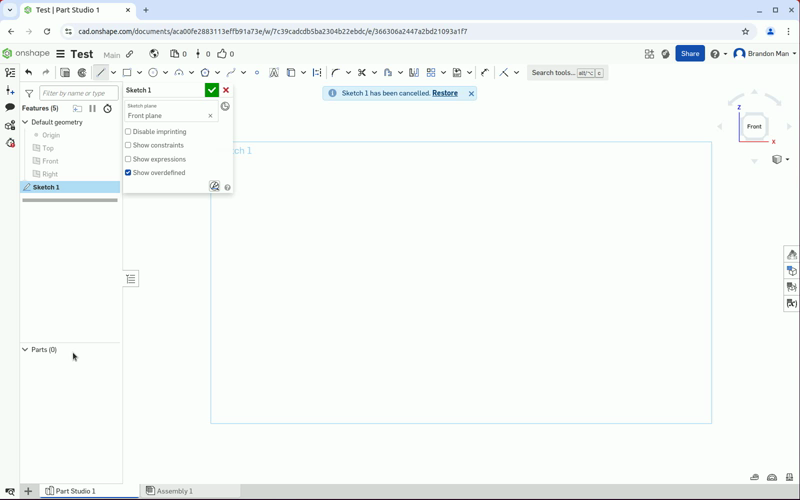
key_down(shift)
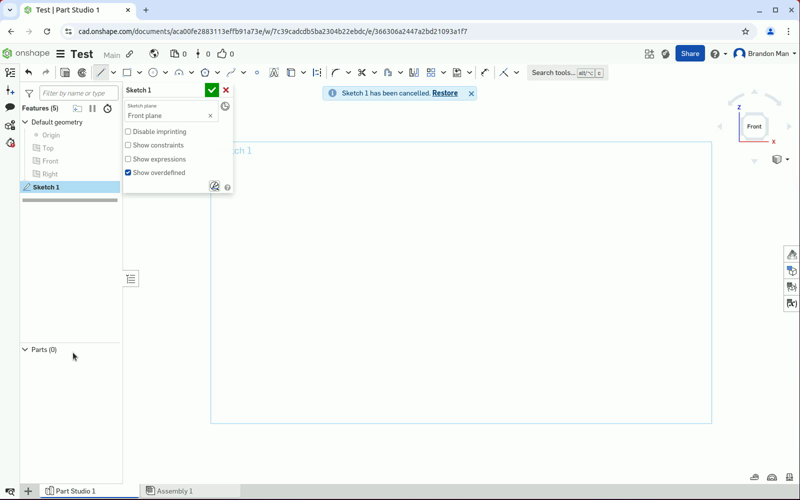
mouse_move(443, 339)
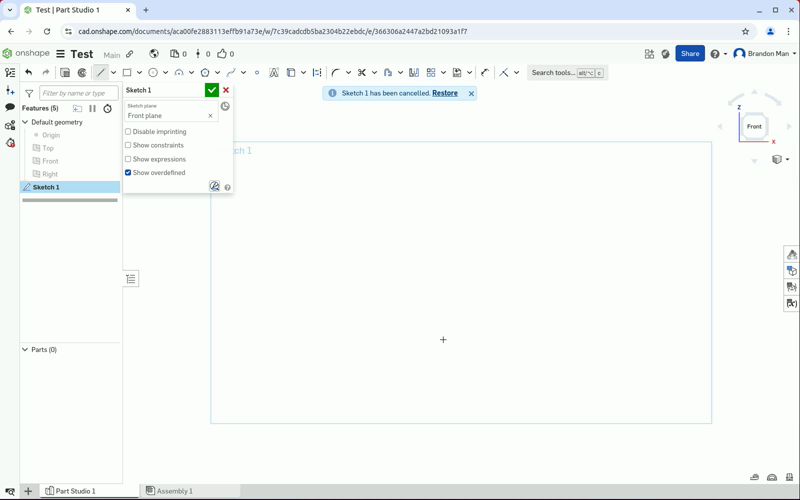
click(443, 339)
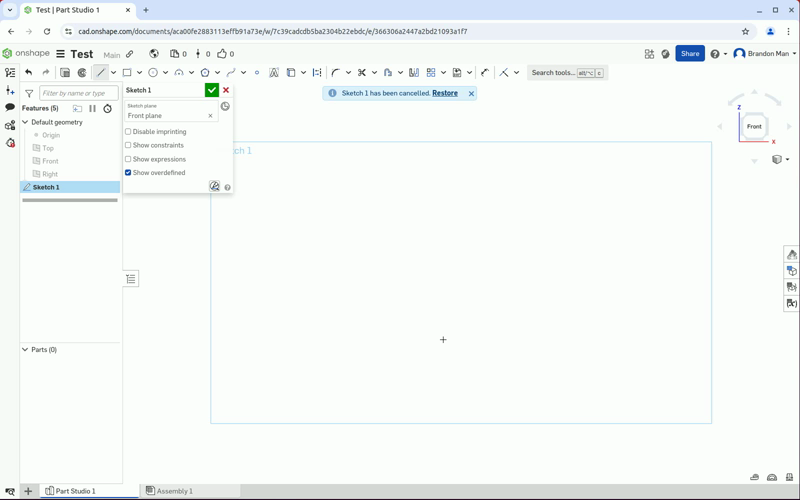
key_up(shift)
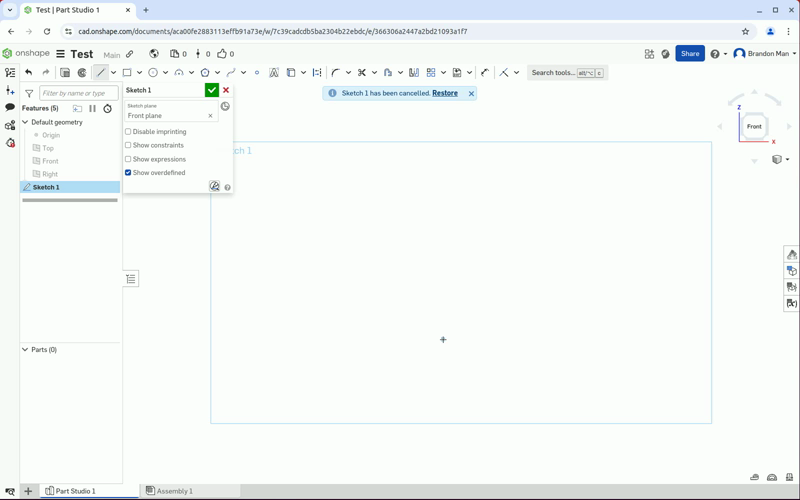
key_down(shift)
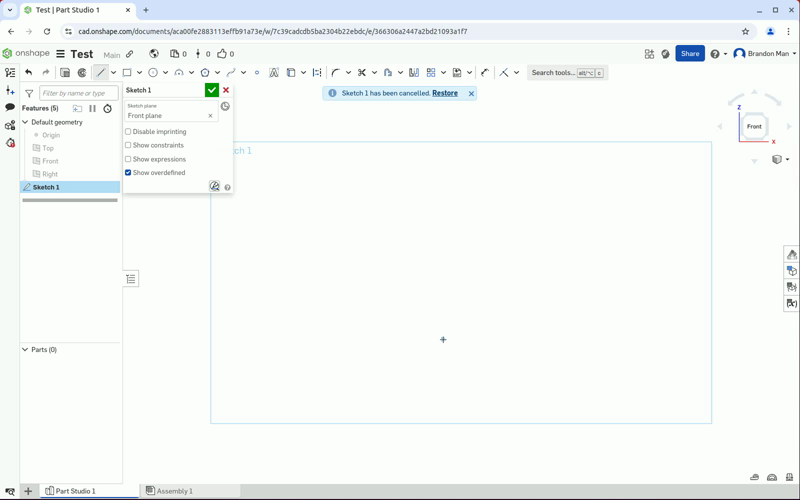
mouse_move(473, 339)
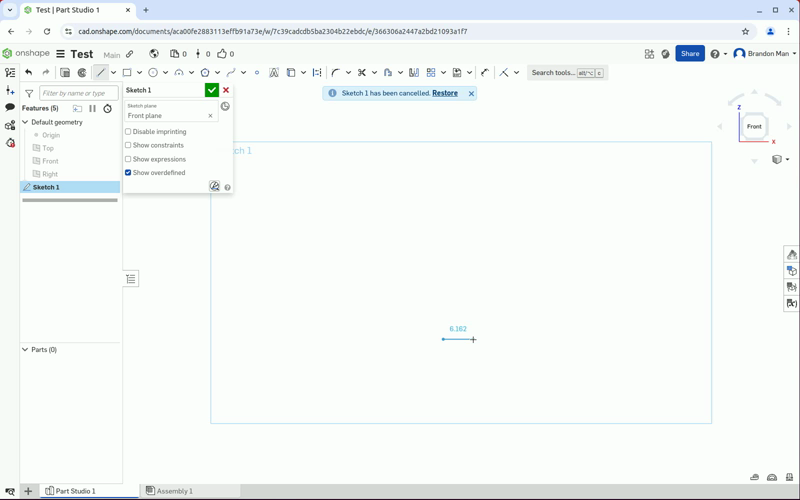
mouse_move(475, 339)
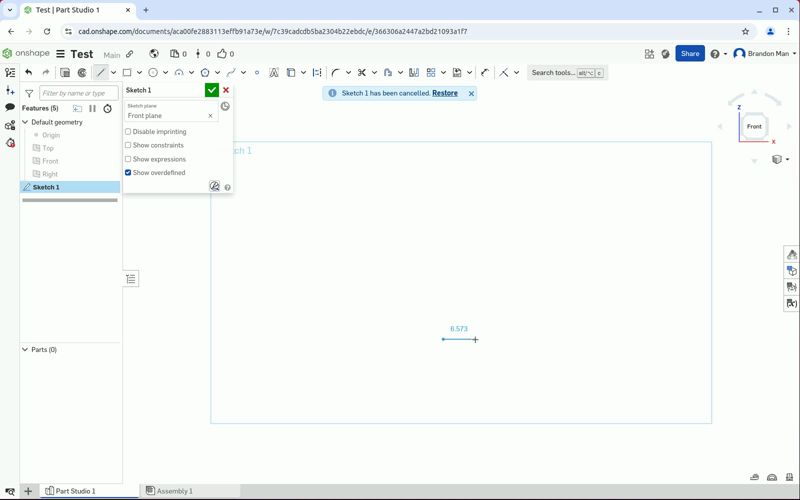
click(475, 339)
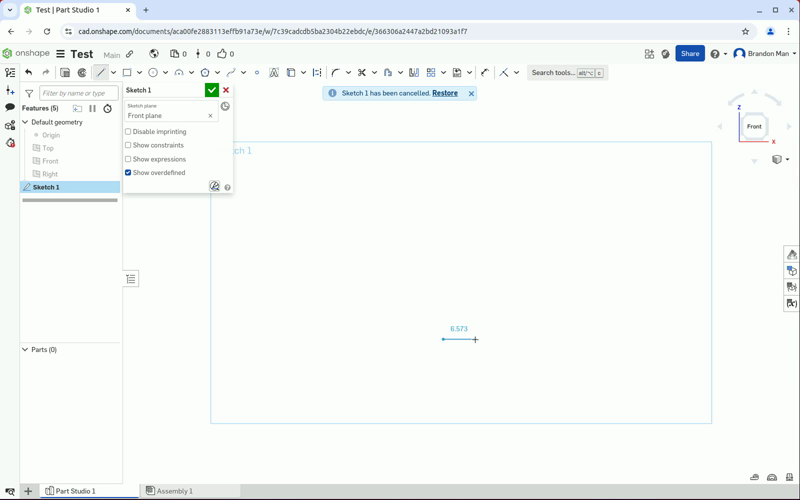
key_up(shift)
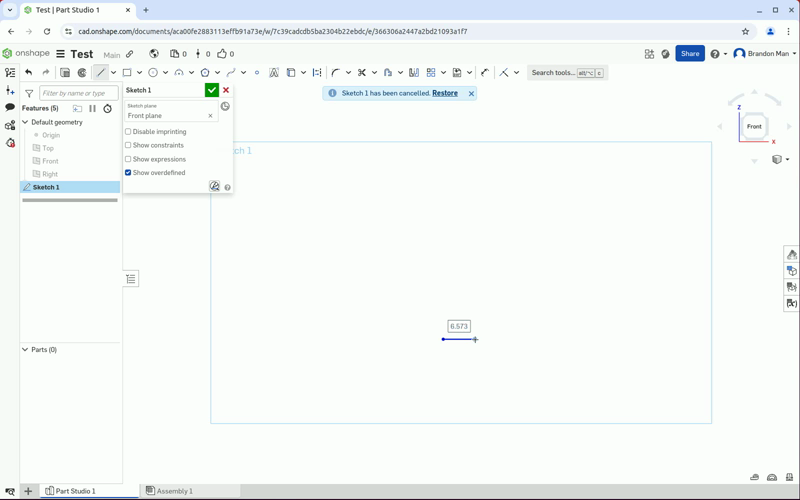
key_down(shift)
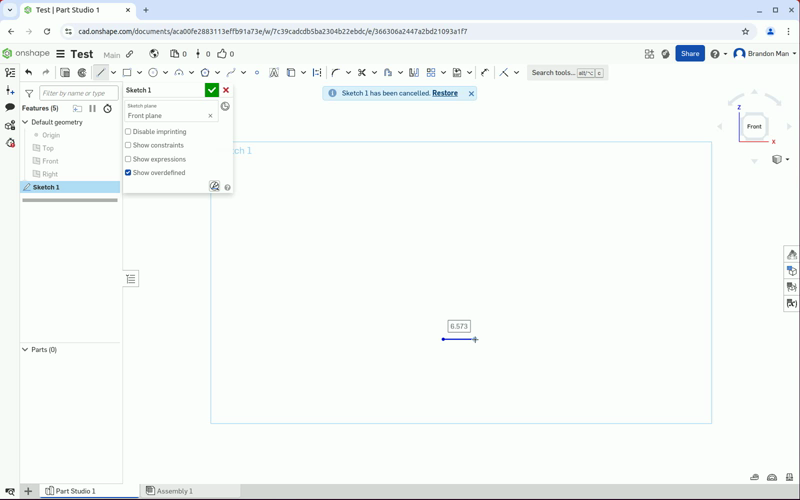
mouse_move(475, 217)
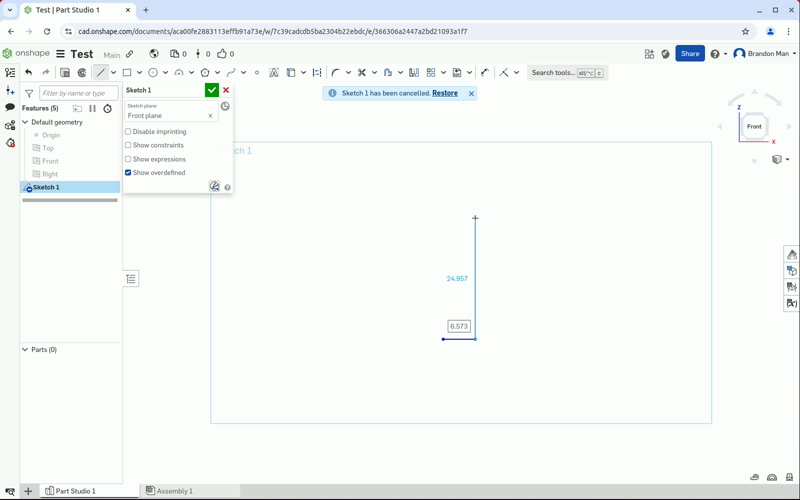
click(475, 217)
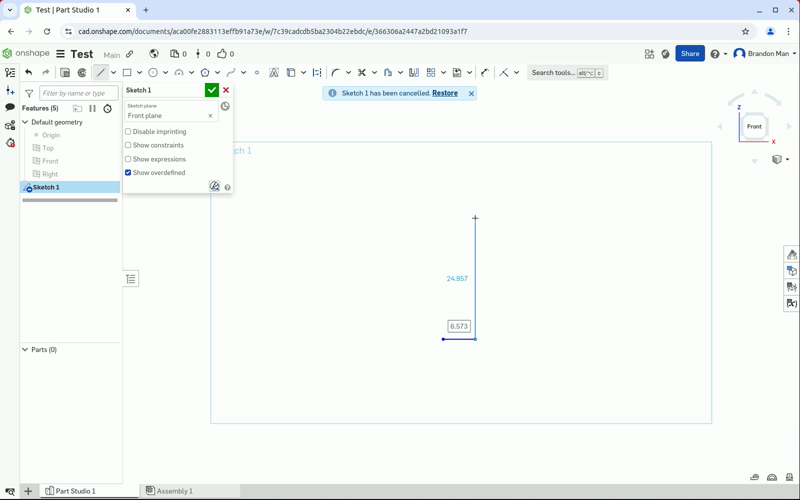
key_up(shift)
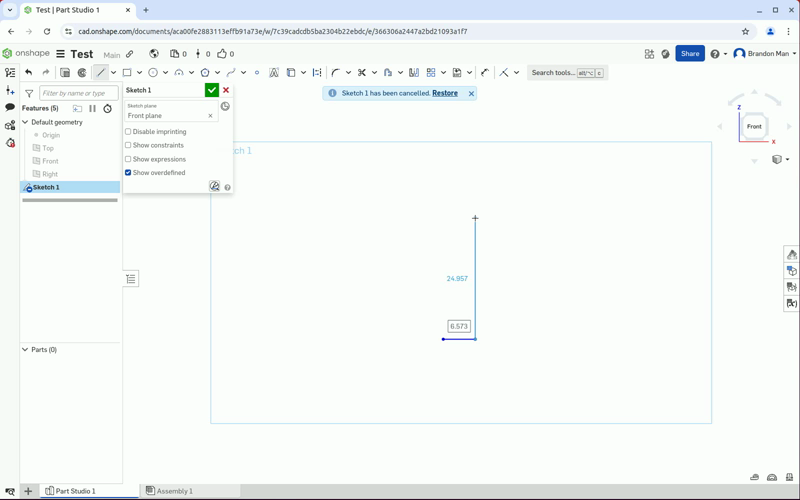
key_down(shift)
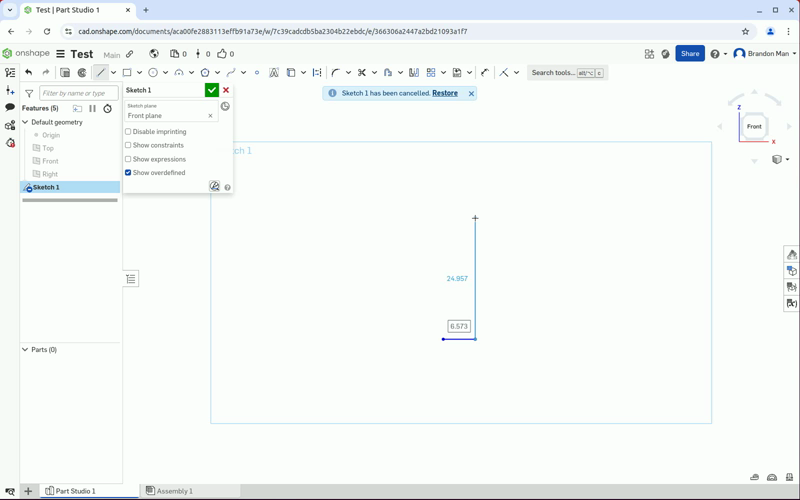
mouse_move(505, 217)
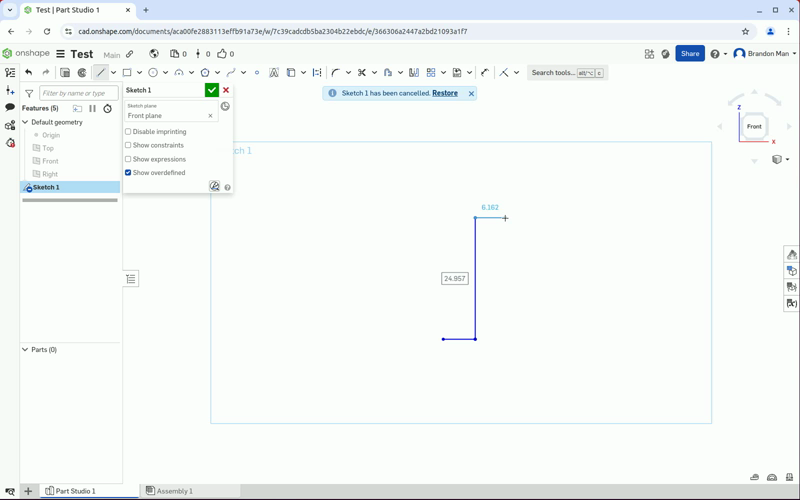
mouse_move(443, 217)
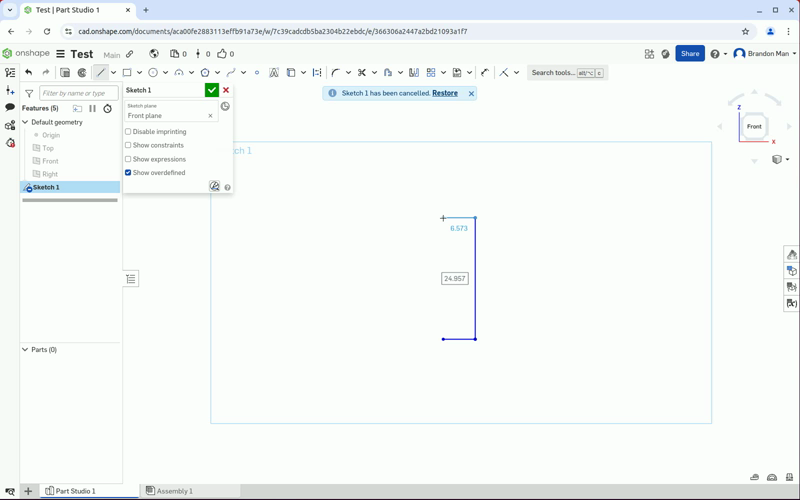
click(443, 217)
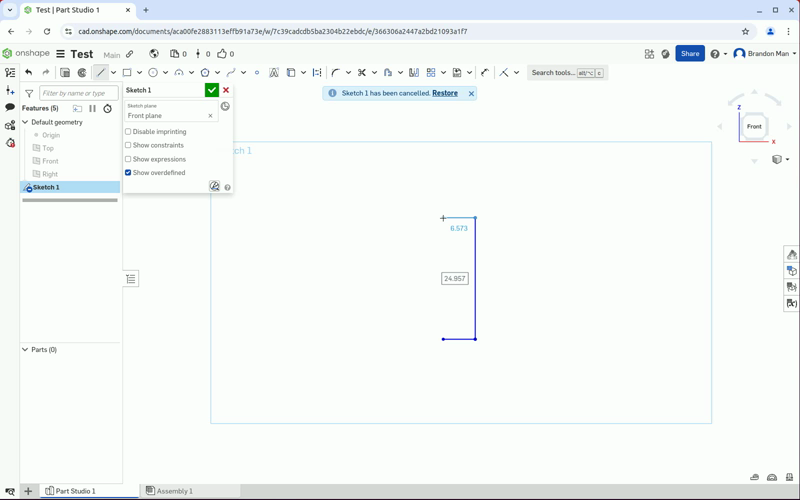
key_up(shift)
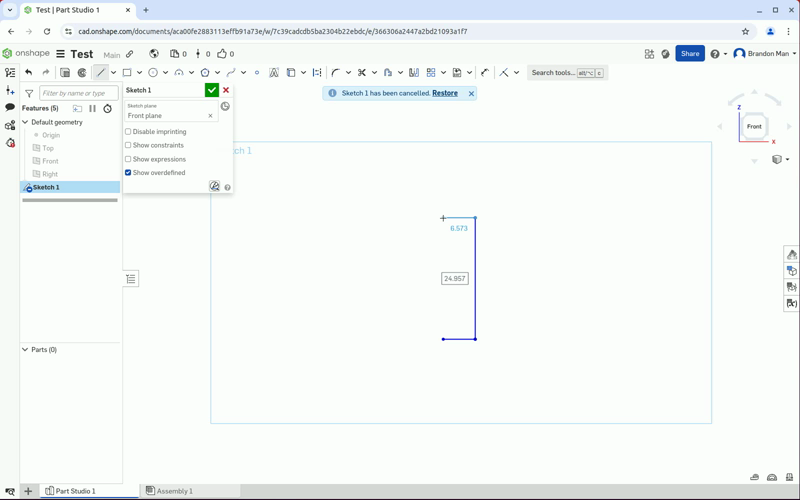
key_down(shift)
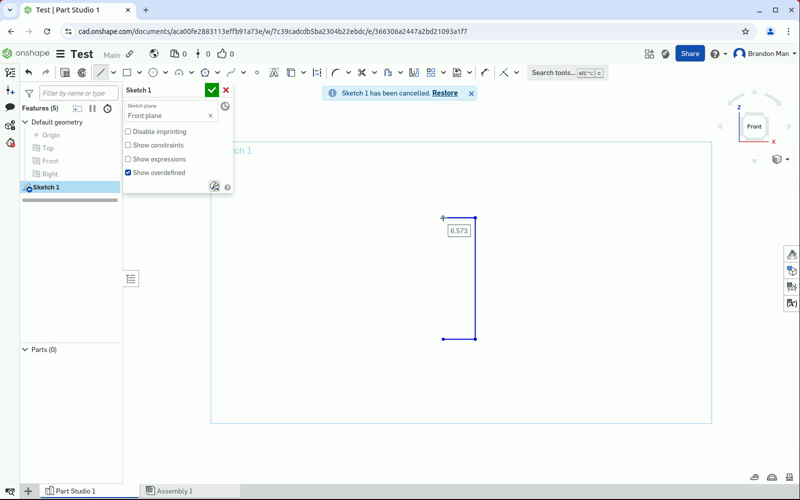
mouse_move(443, 339)
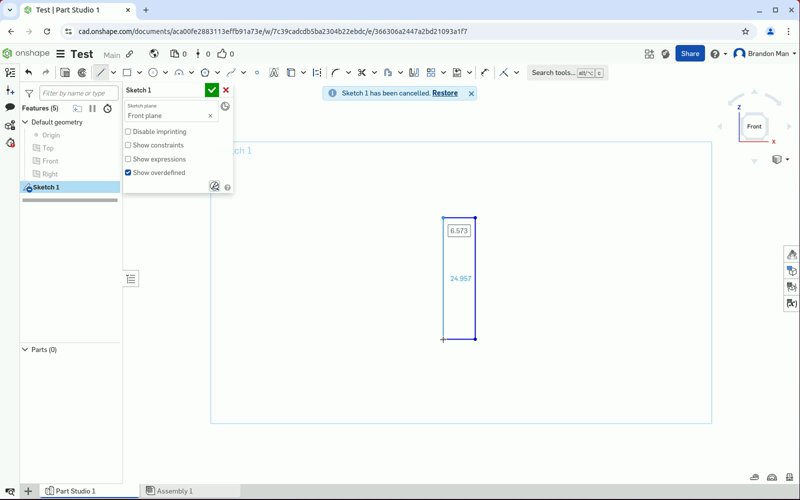
key_up(shift)
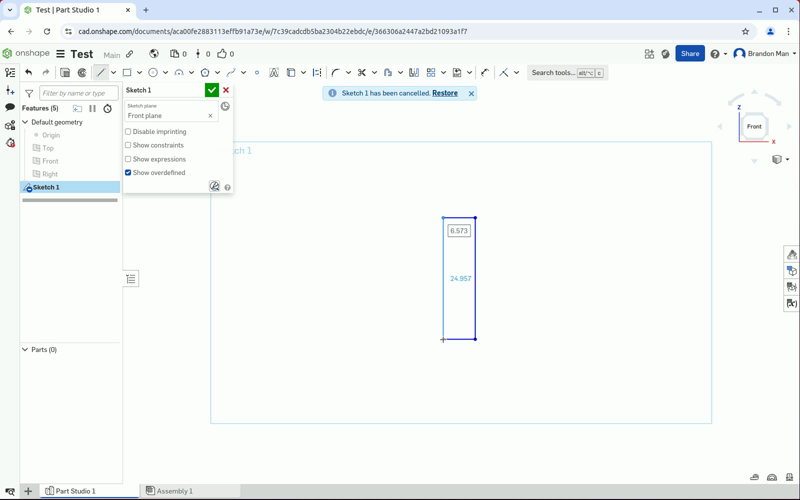
click(443, 339)
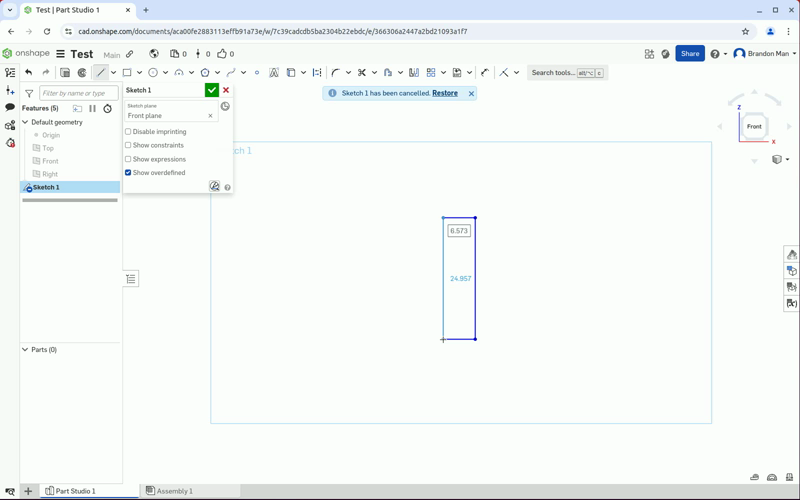
key(esc)
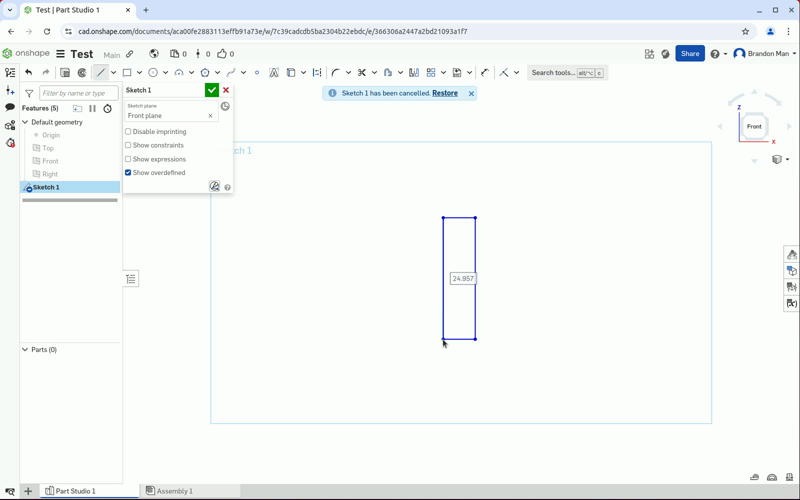
mouse_move(456, 316)
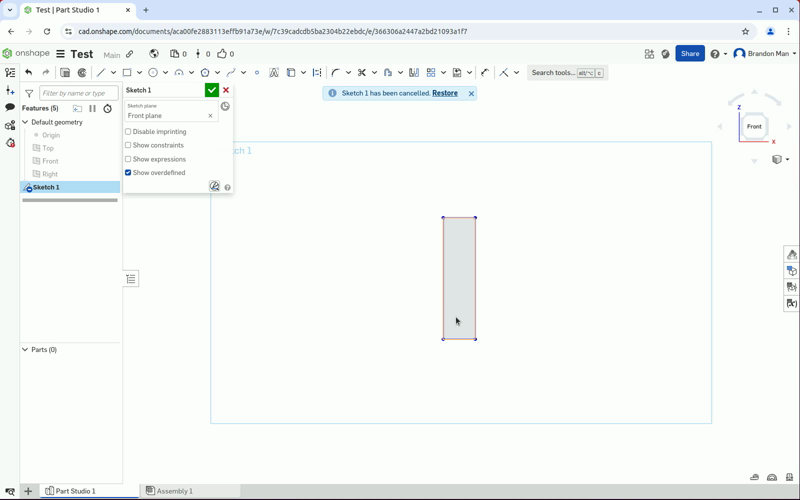
click(456, 316)
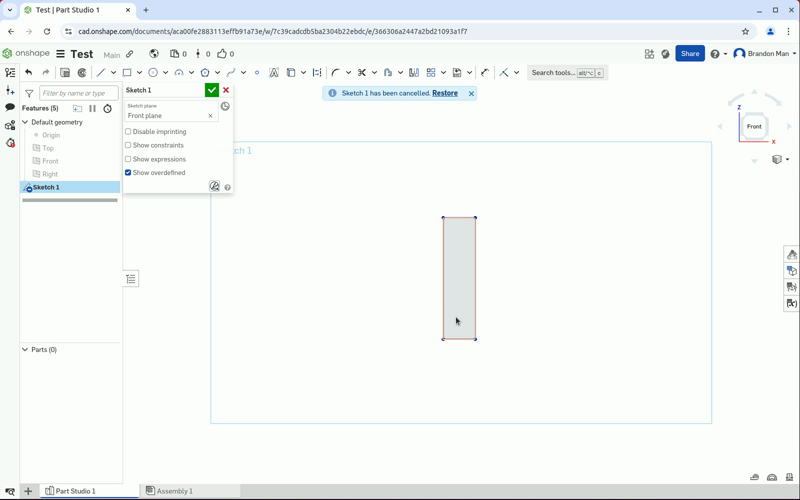
mouse_move(73, 352)
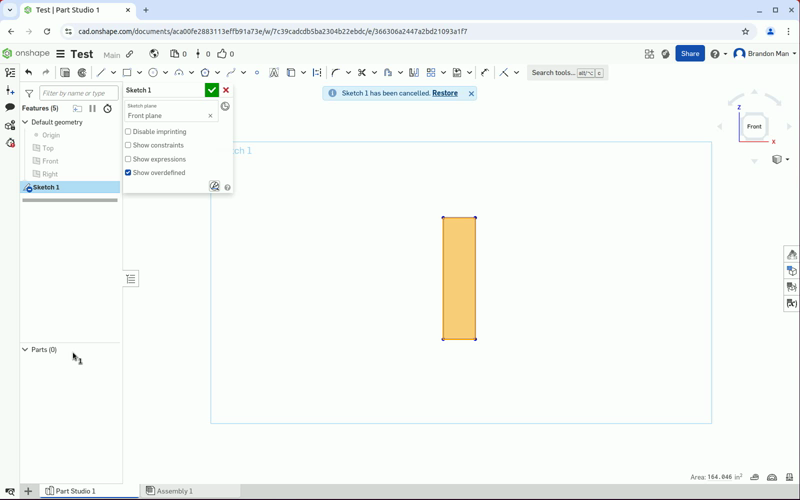
key(shift+y)
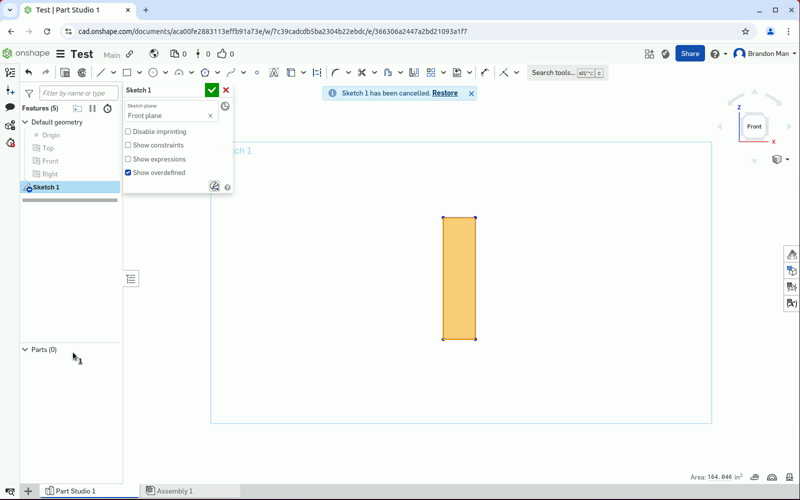
key(shift+e)
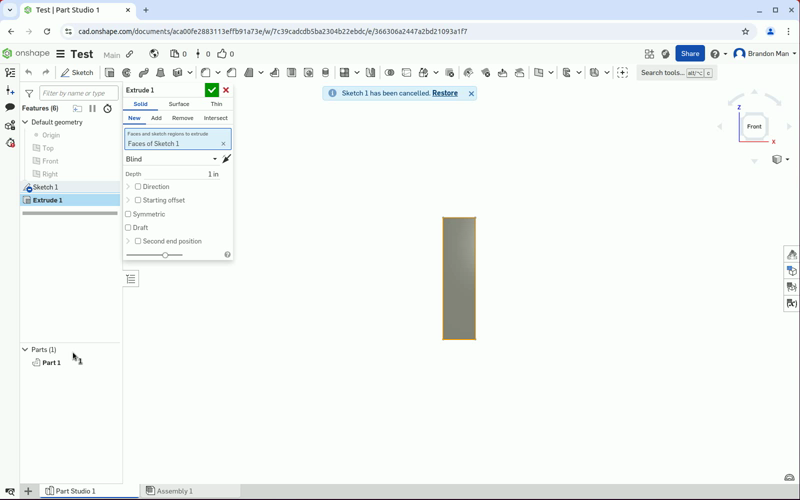
mouse_move(143, 106)
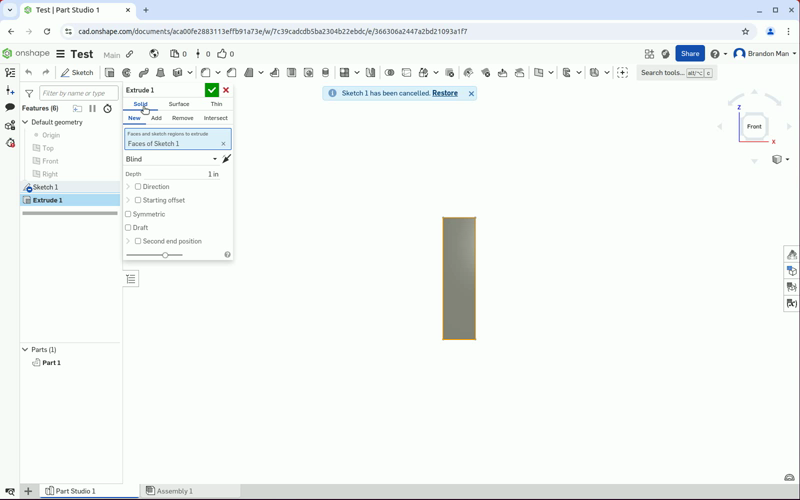
click(143, 106)
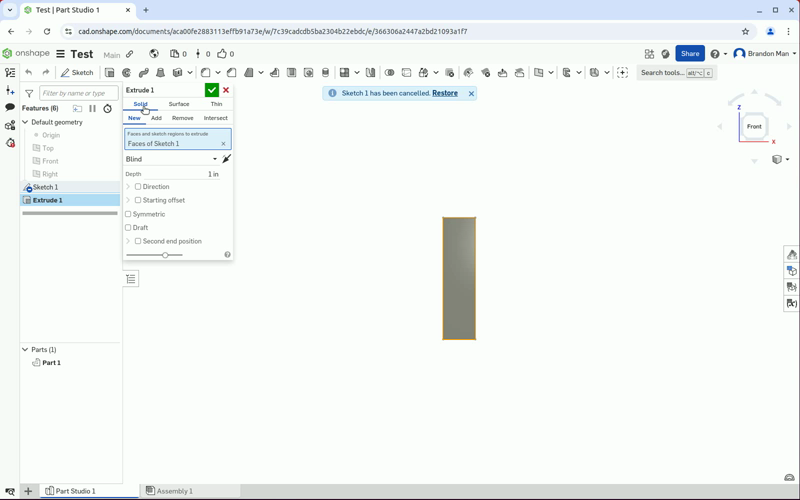
mouse_move(137, 120)
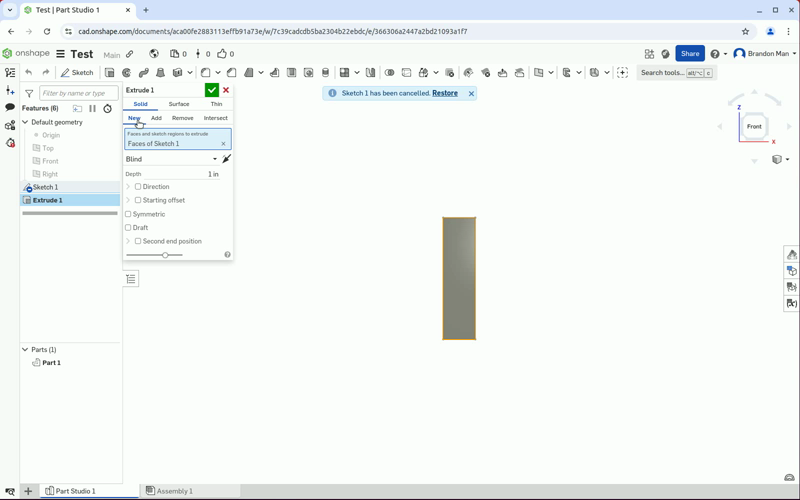
click(137, 120)
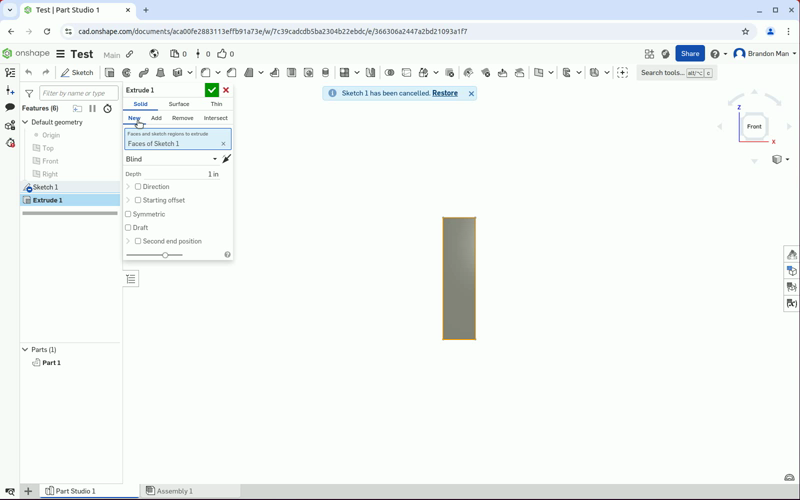
key(tab, 4)
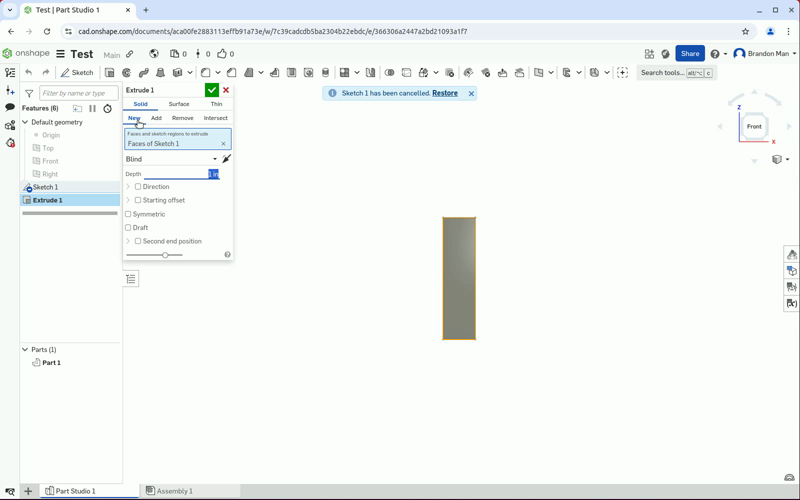
text(0.241)
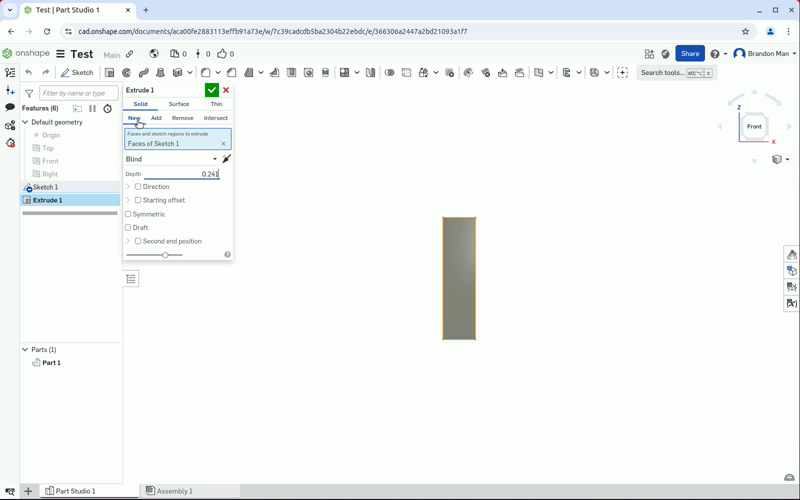
key(enter)
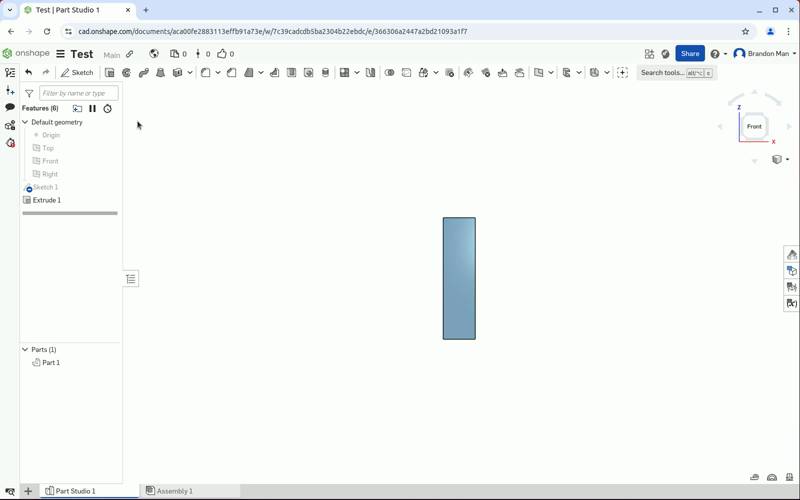
key(shift+h)
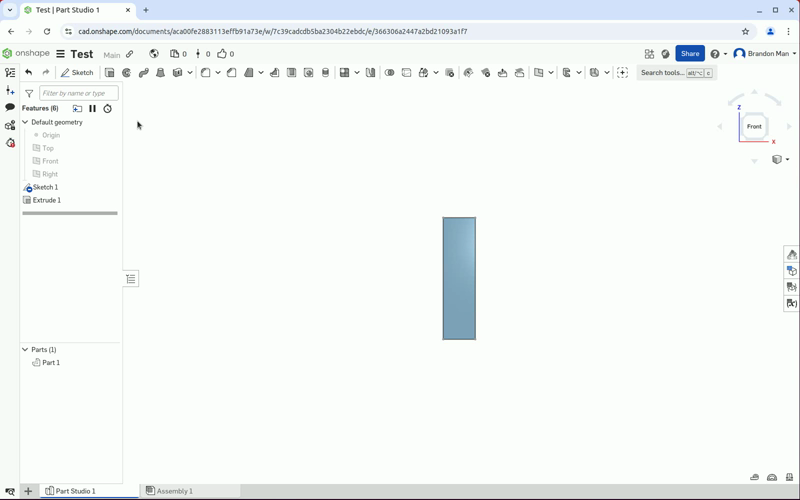
key(shift+h)
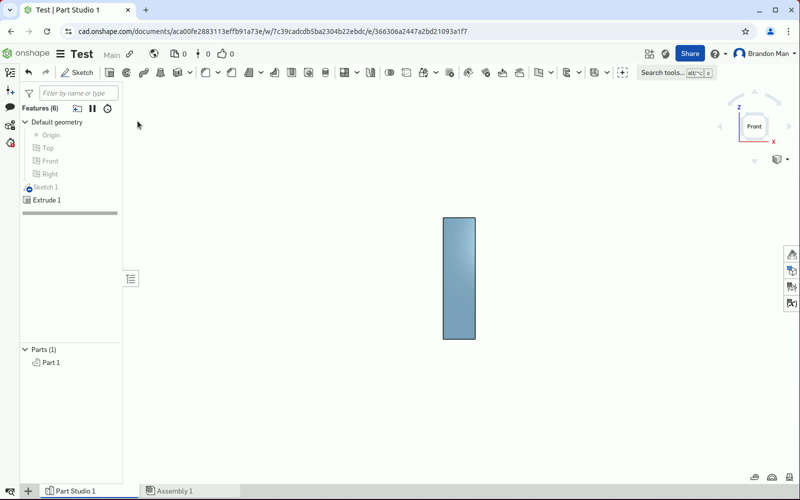
mouse_move(73, 189)
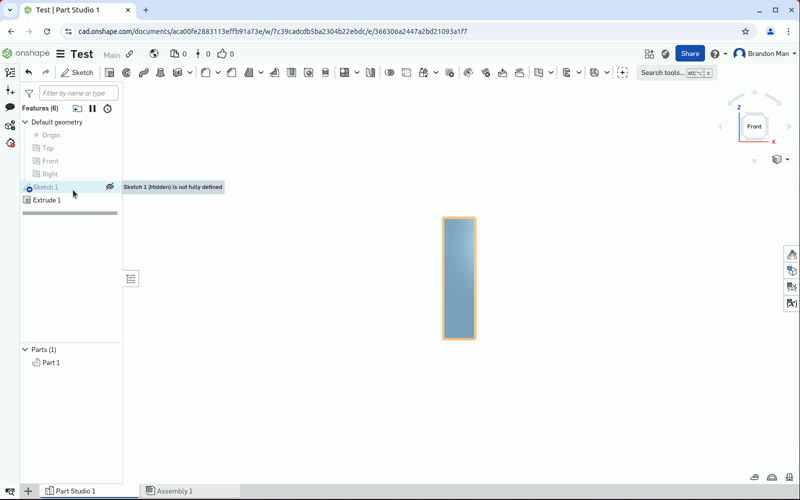
click(73, 189)
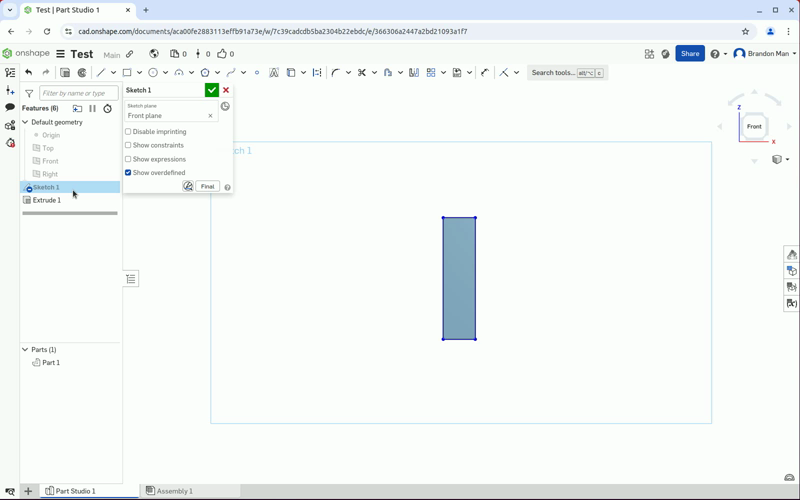
mouse_move(229, 92)
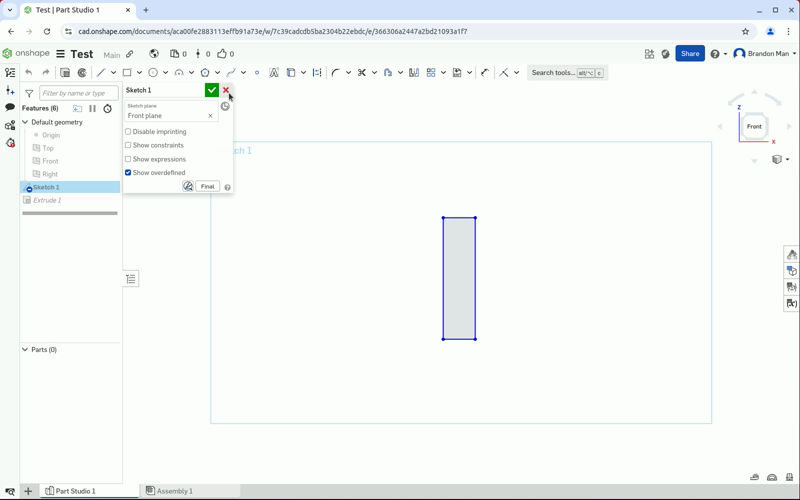
click(229, 92)
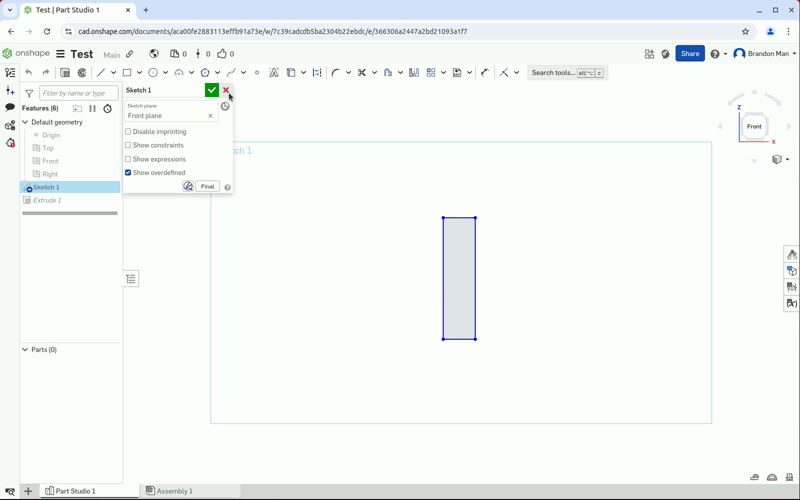
key(shift+s)
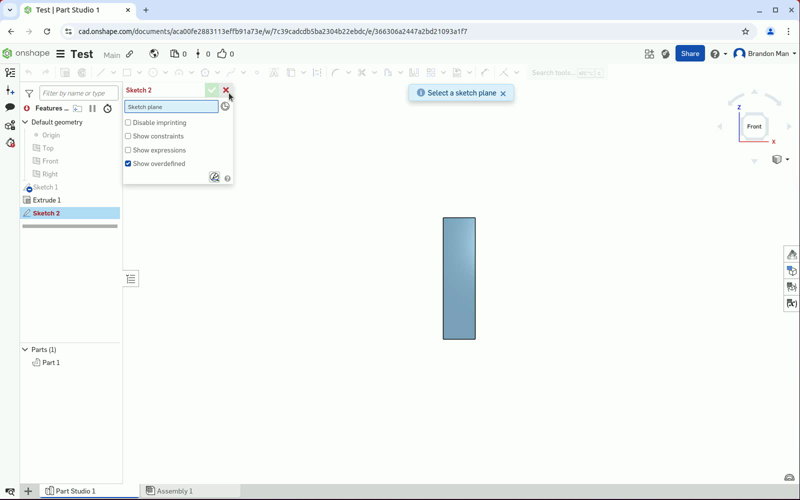
mouse_move(73, 163)
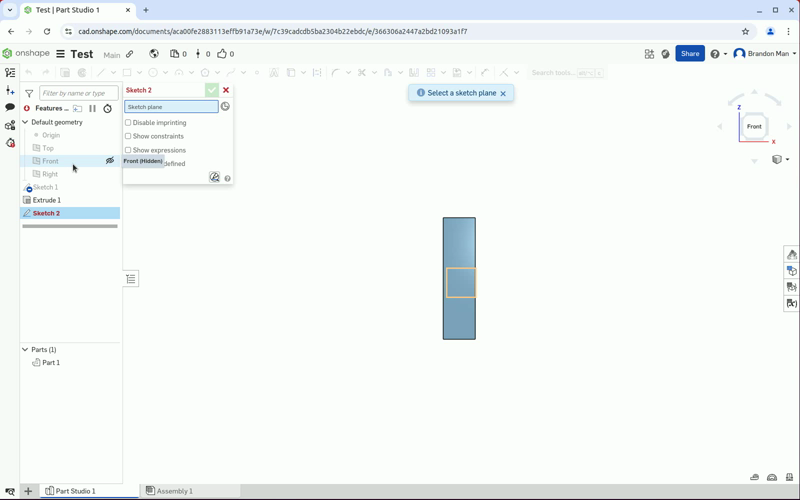
click(73, 163)
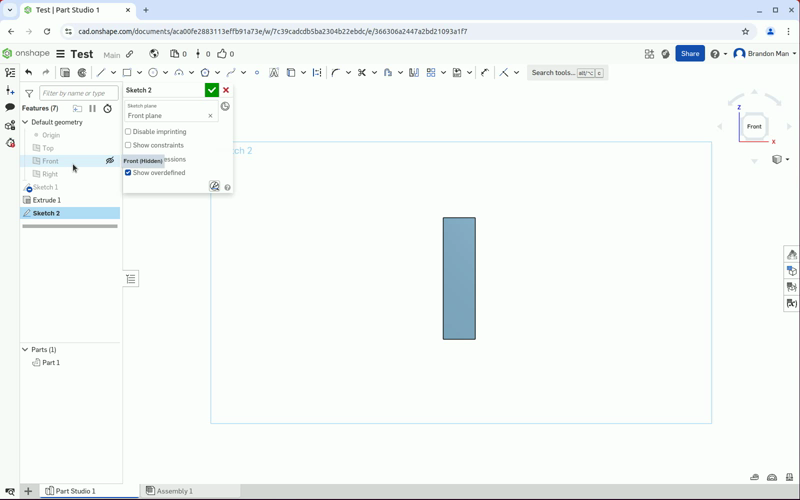
mouse_move(73, 352)
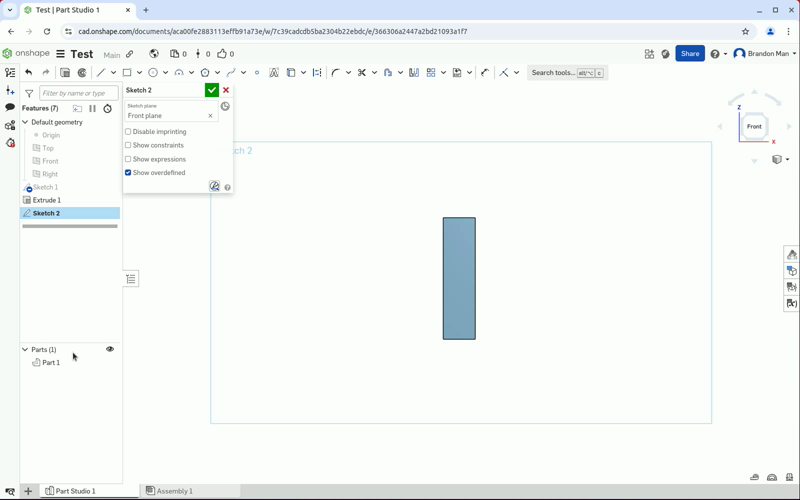
key(y)
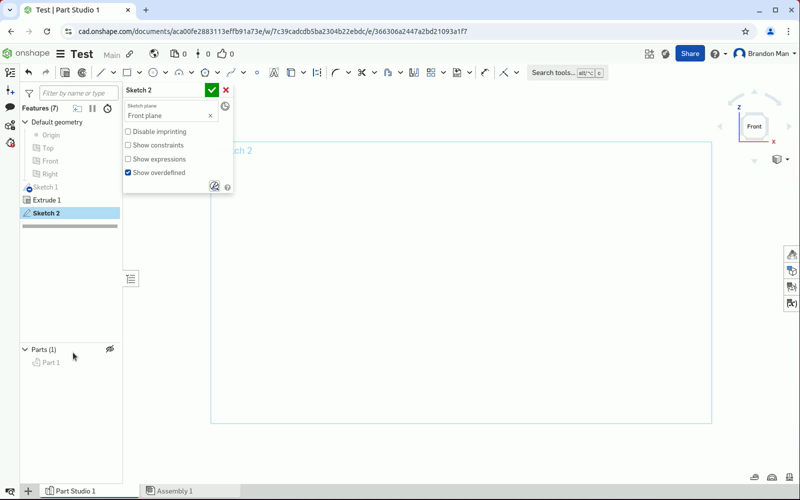
key(l)
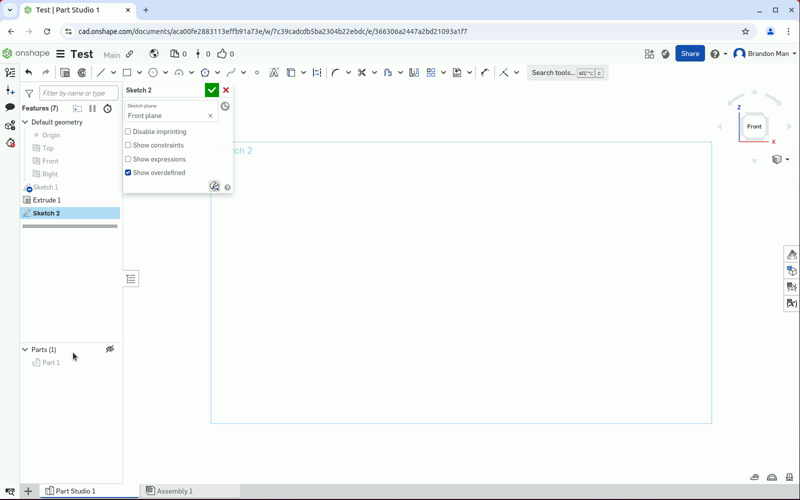
key_down(shift)
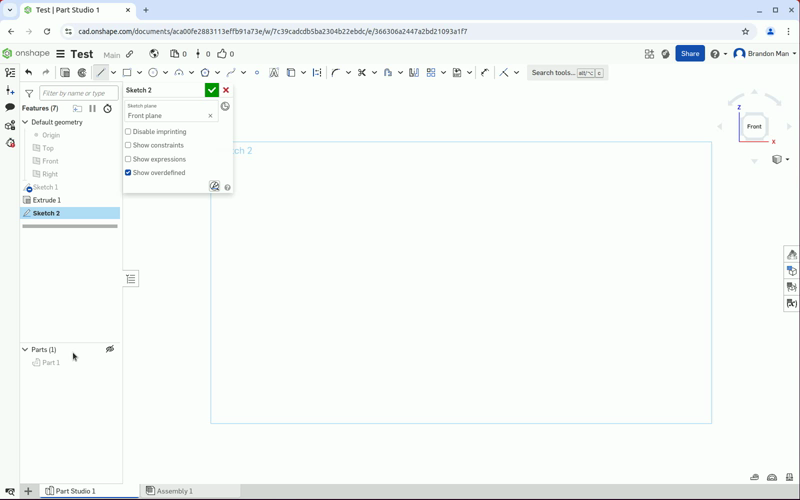
mouse_move(403, 336)
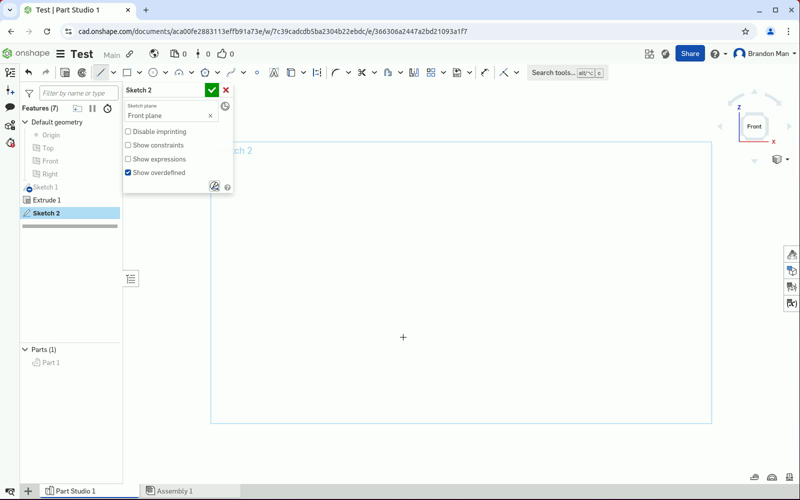
click(403, 336)
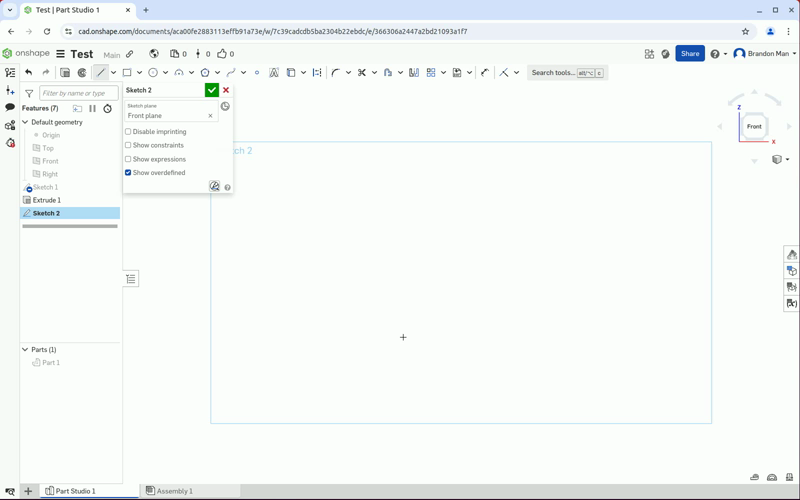
key_up(shift)
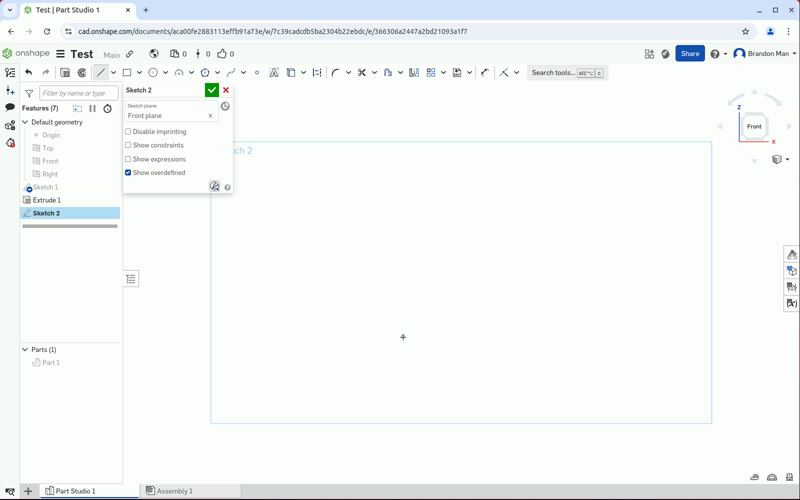
key_down(shift)
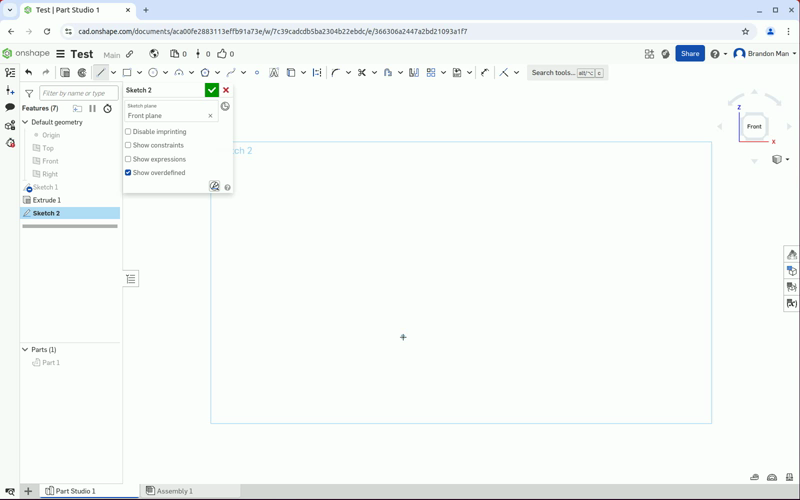
mouse_move(433, 336)
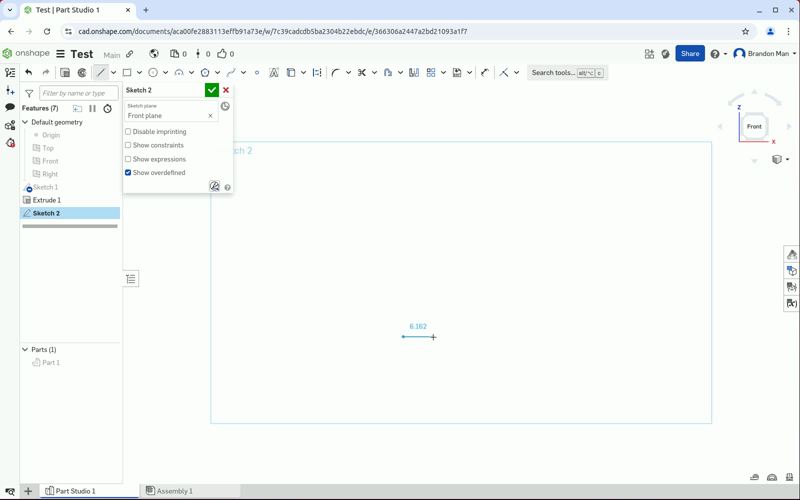
mouse_move(435, 336)
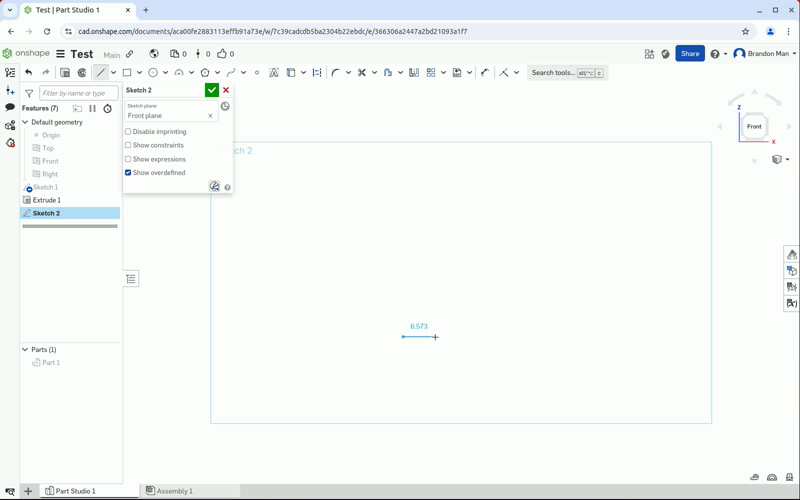
click(435, 336)
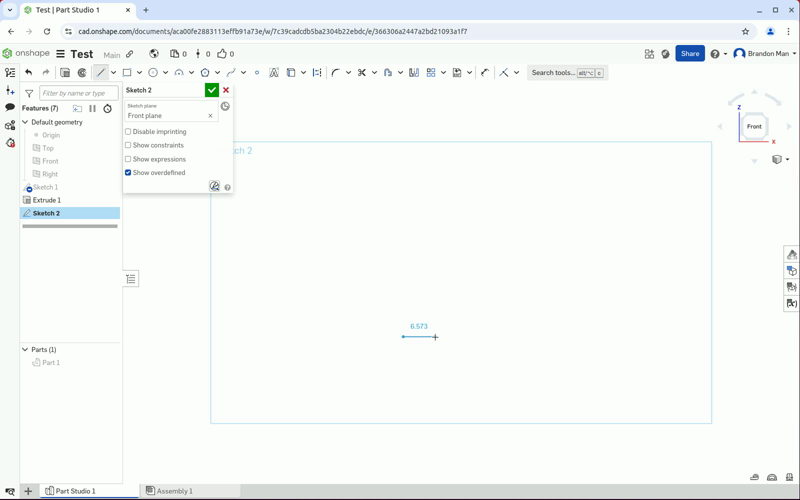
key_up(shift)
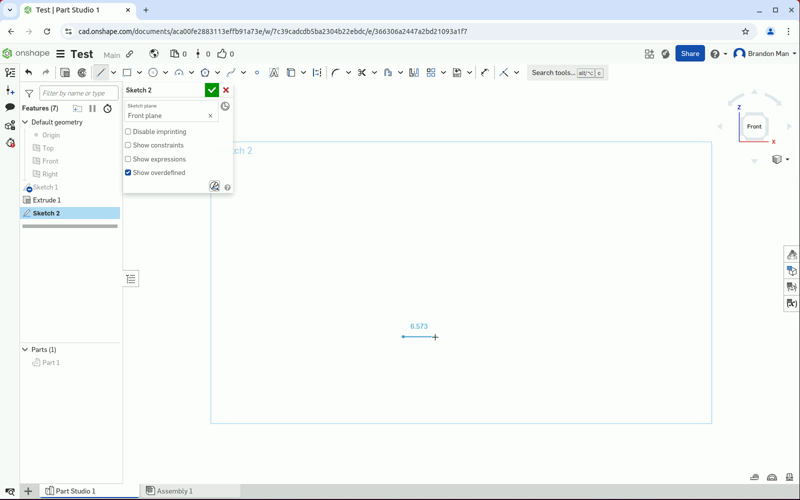
key_down(shift)
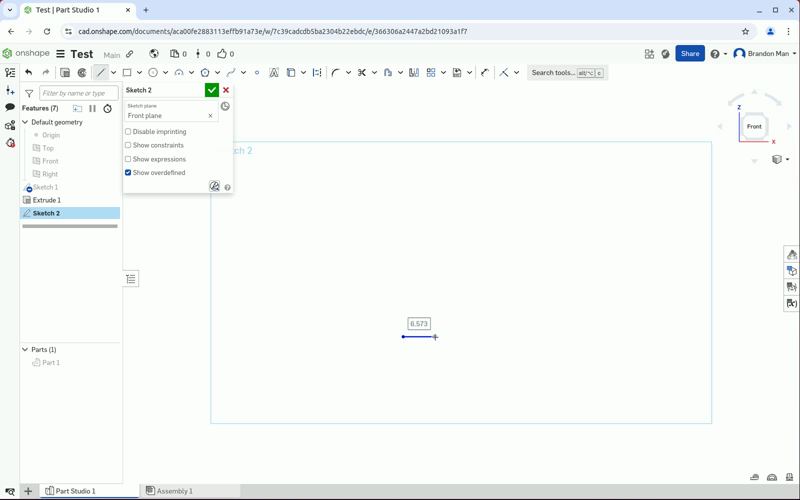
mouse_move(435, 215)
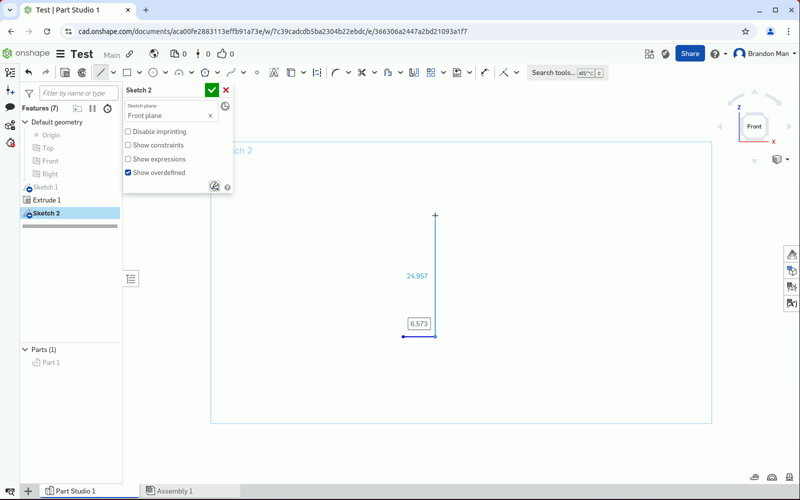
click(435, 215)
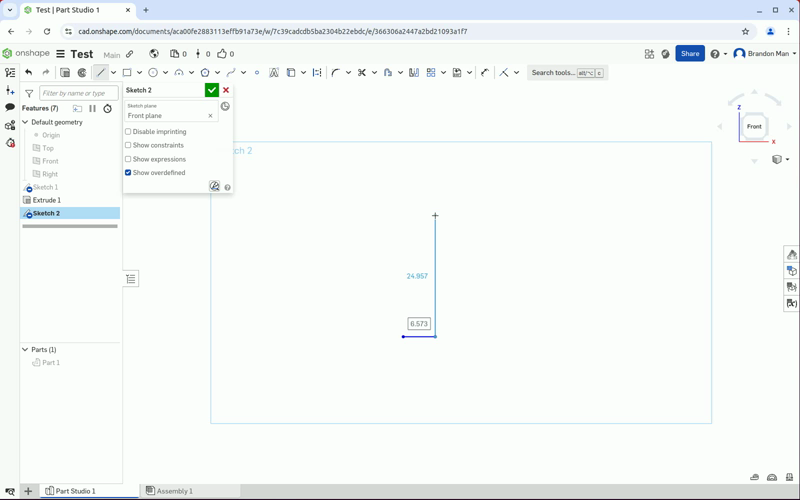
key_up(shift)
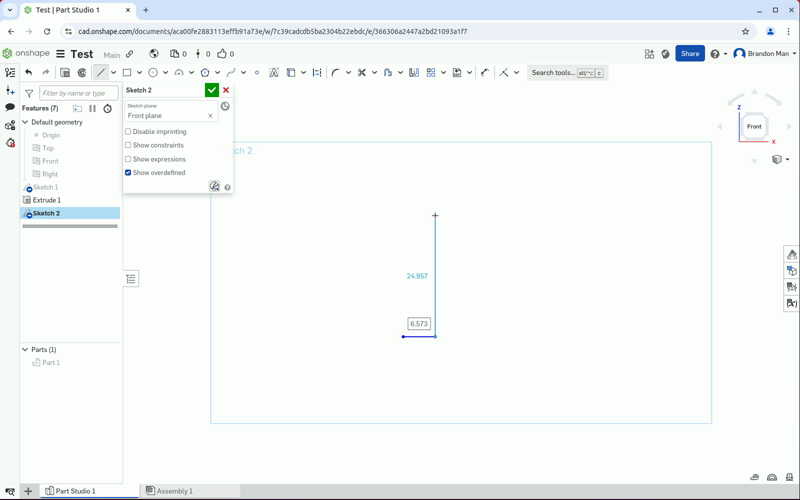
key_down(shift)
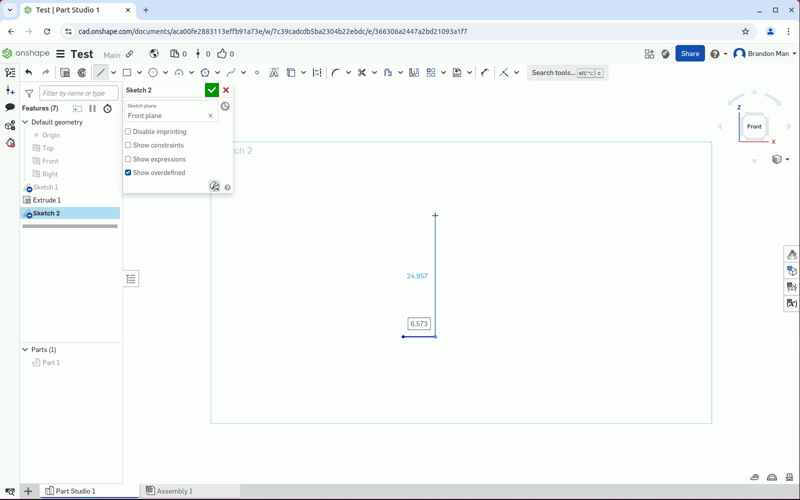
mouse_move(465, 215)
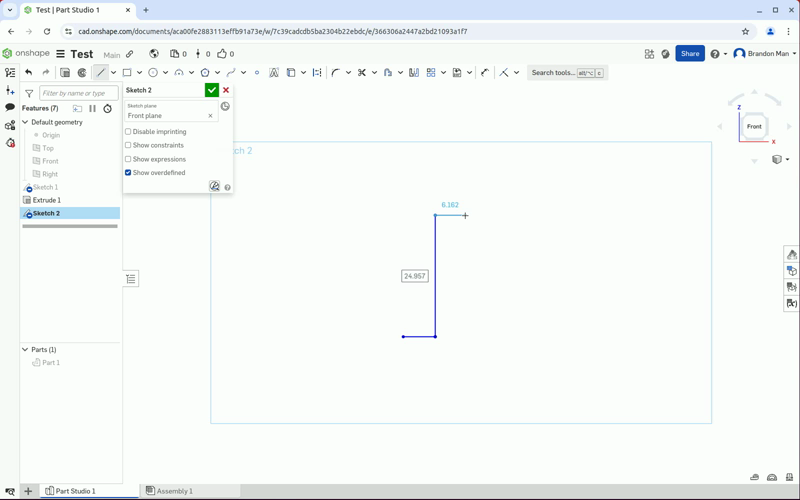
mouse_move(403, 215)
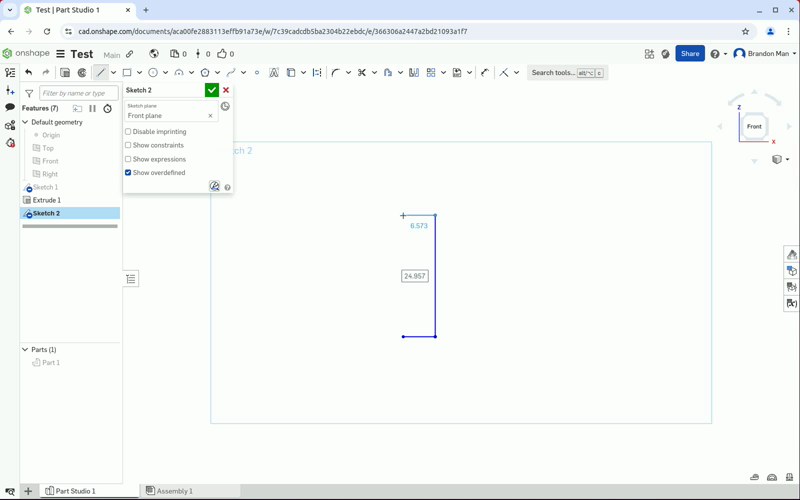
click(403, 215)
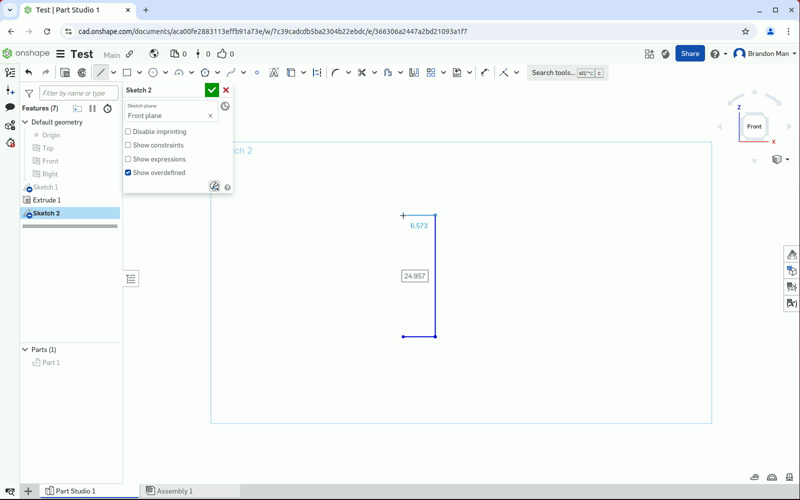
key_up(shift)
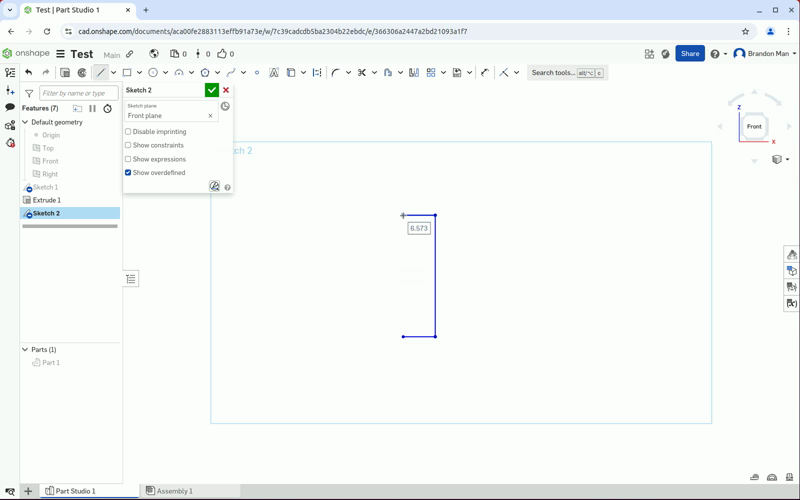
key_down(shift)
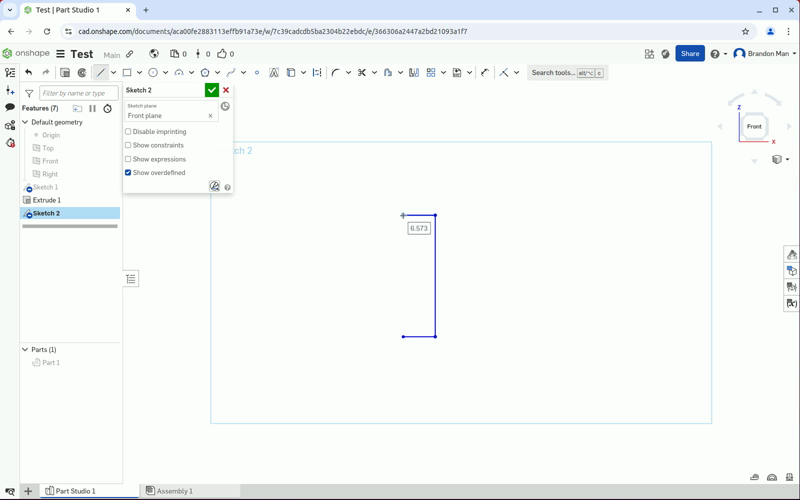
mouse_move(403, 336)
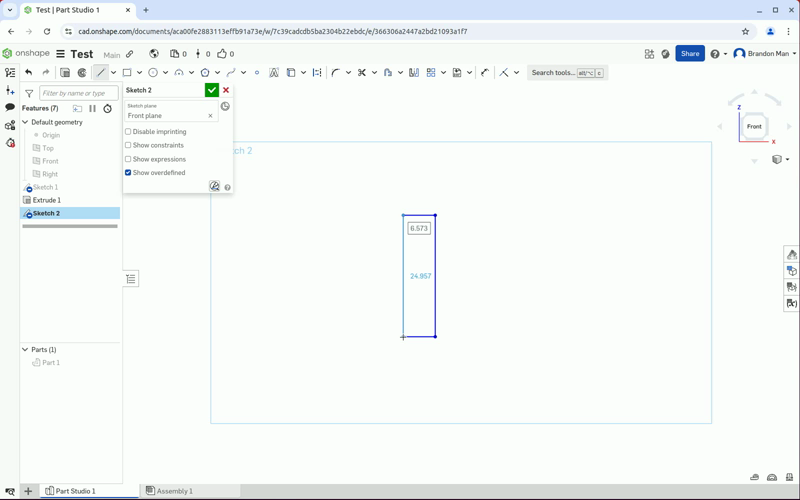
key_up(shift)
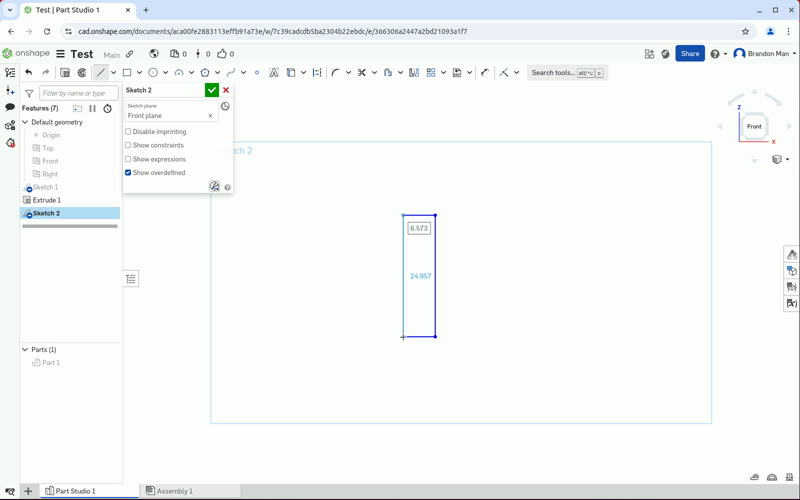
click(403, 336)
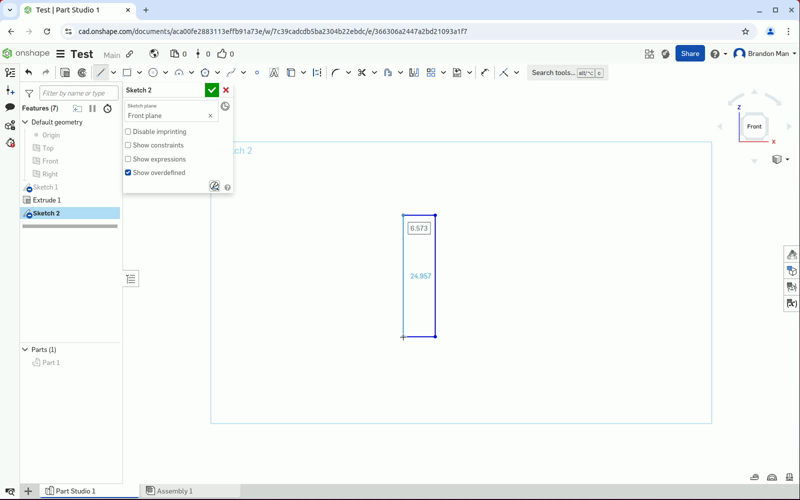
key(esc)
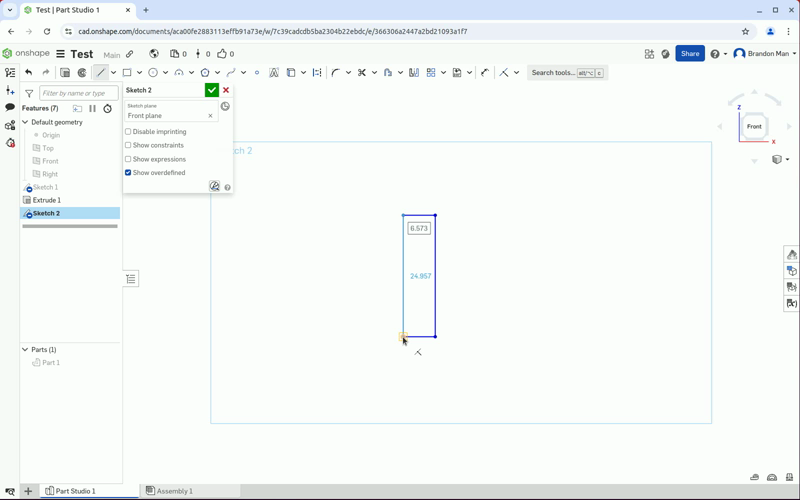
mouse_move(432, 258)
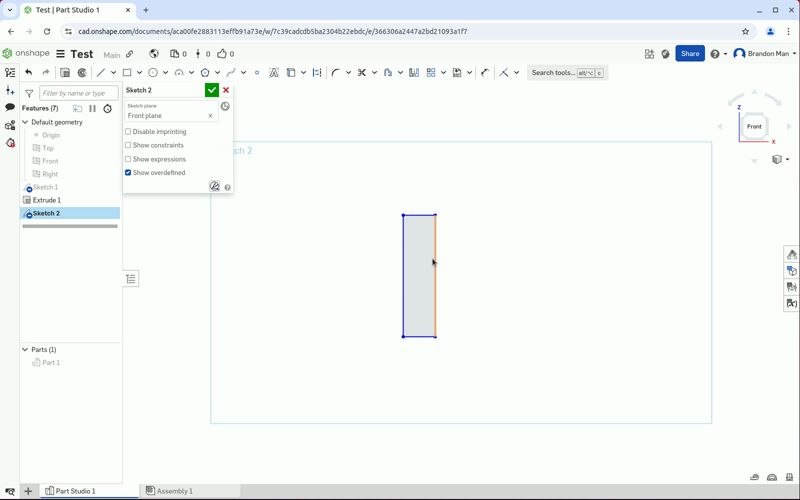
click(432, 258)
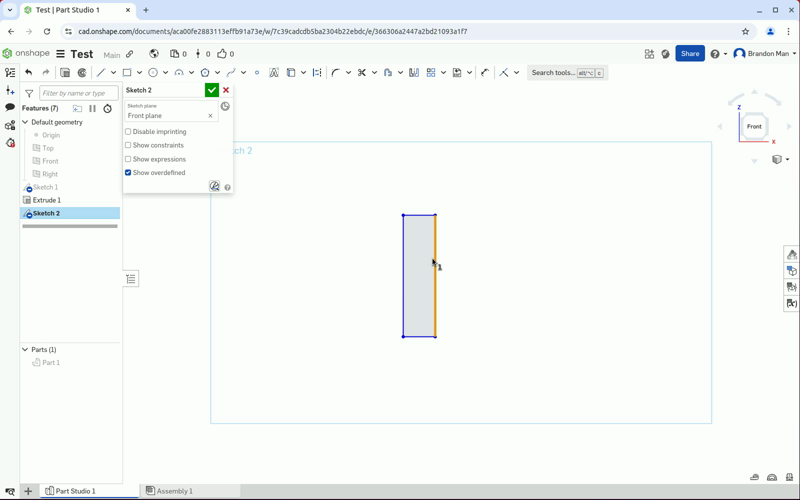
mouse_move(73, 352)
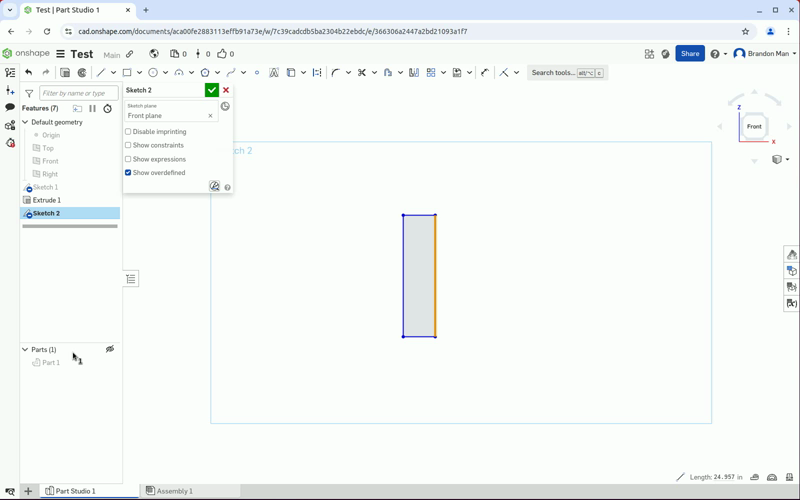
key(shift+y)
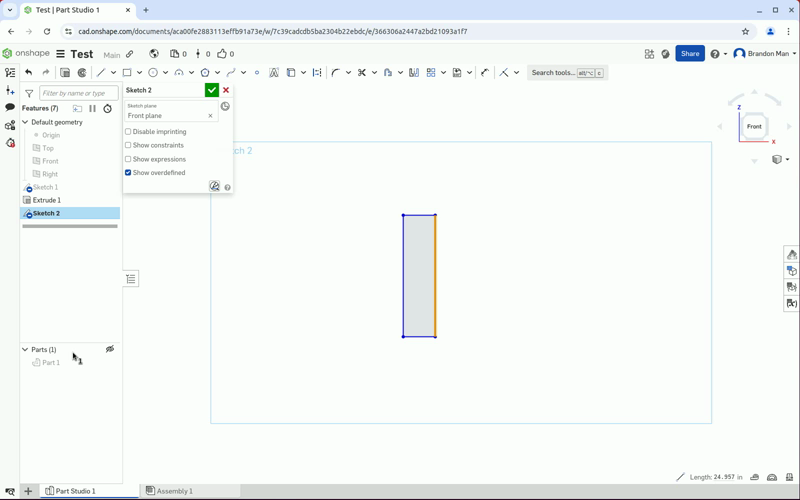
key(shift+e)
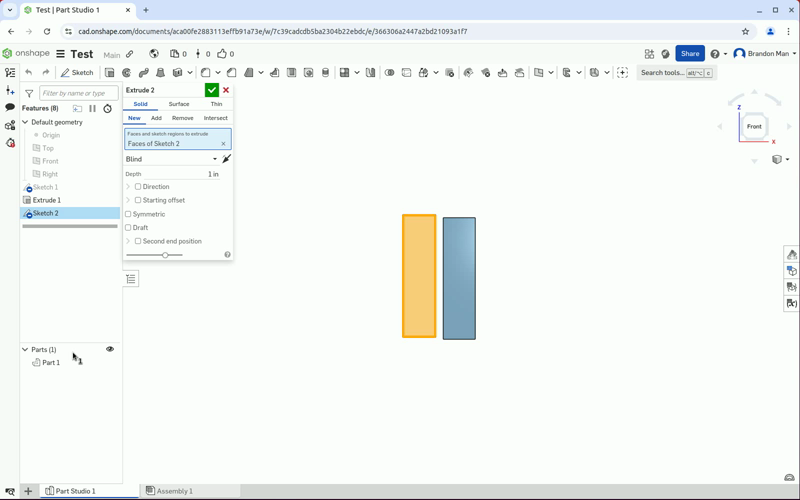
mouse_move(143, 106)
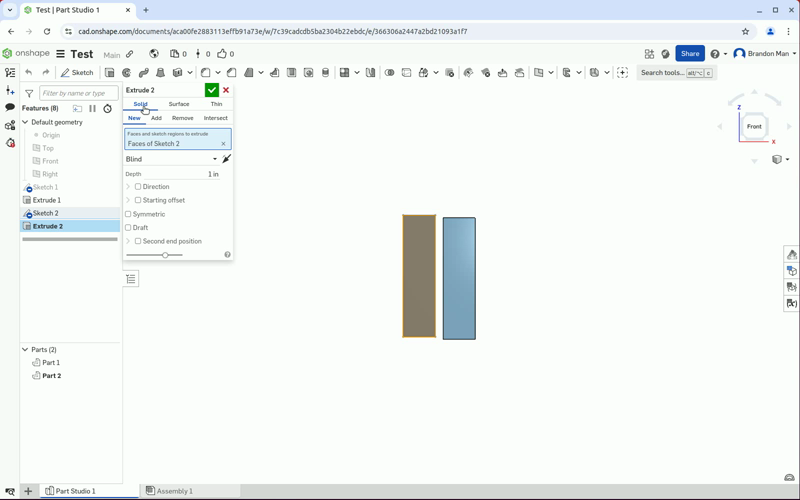
click(143, 106)
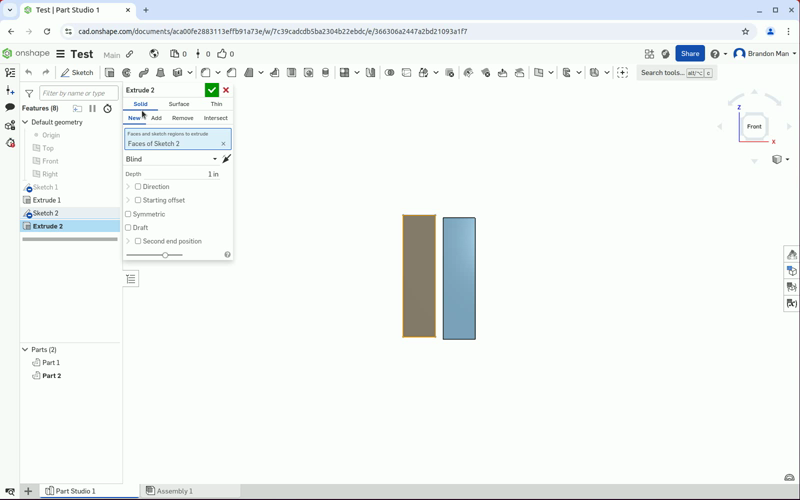
mouse_move(137, 120)
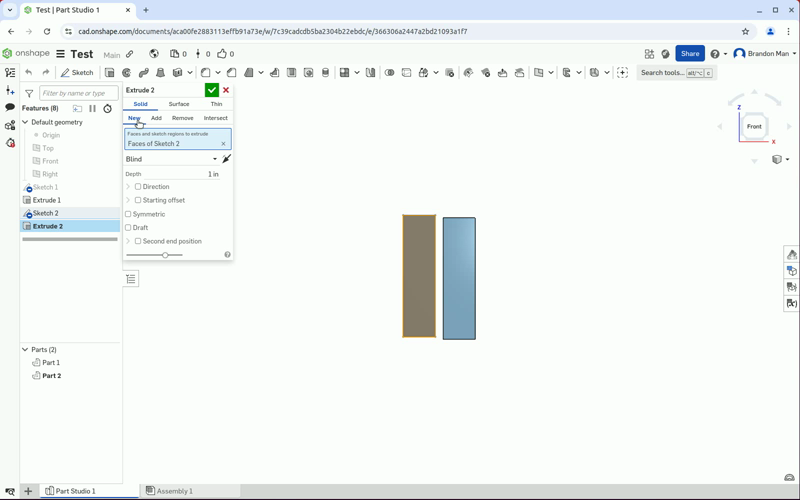
click(137, 120)
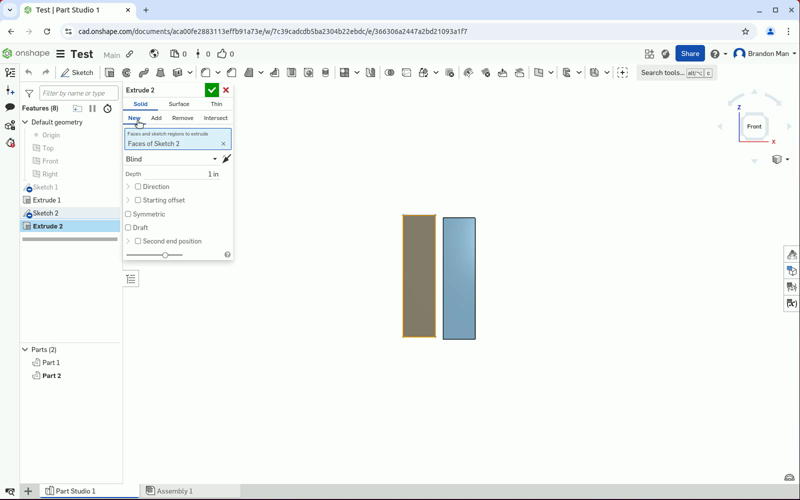
key(tab, 4)
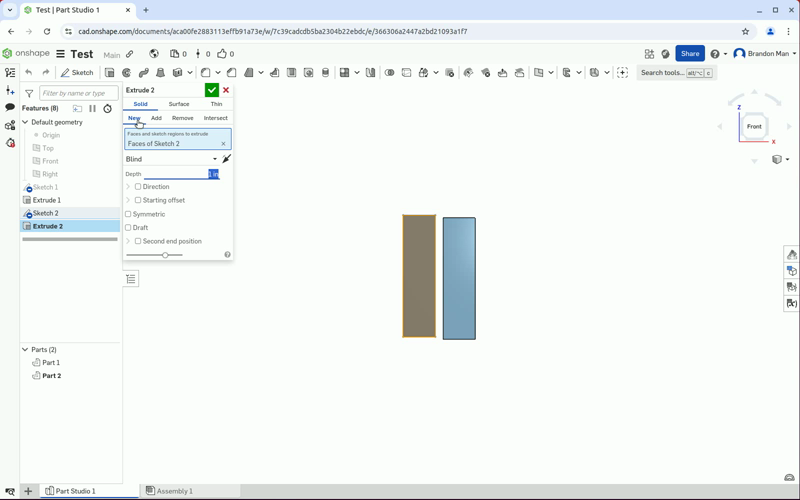
text(0.241)
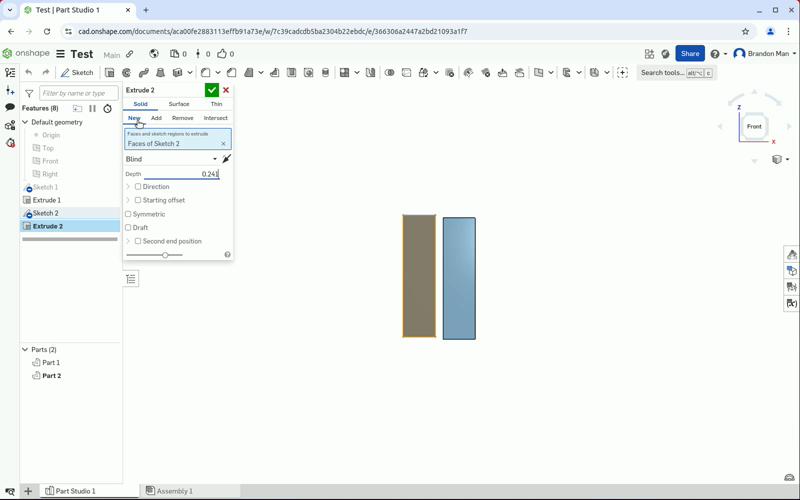
key(enter)
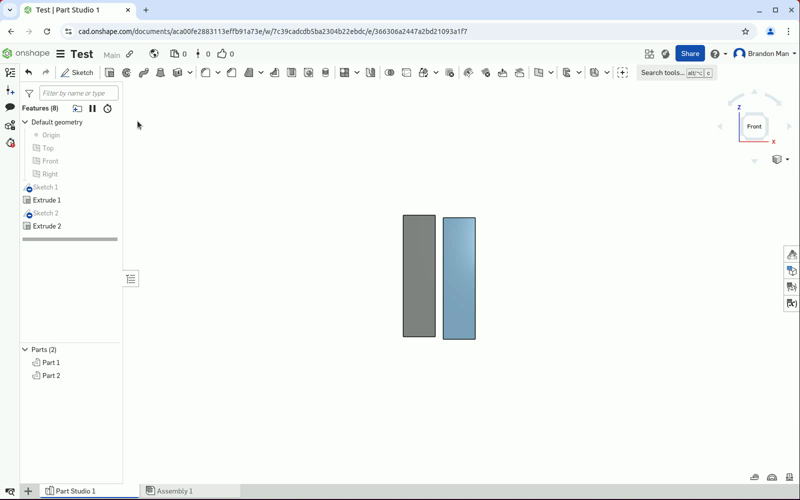
key(shift+h)
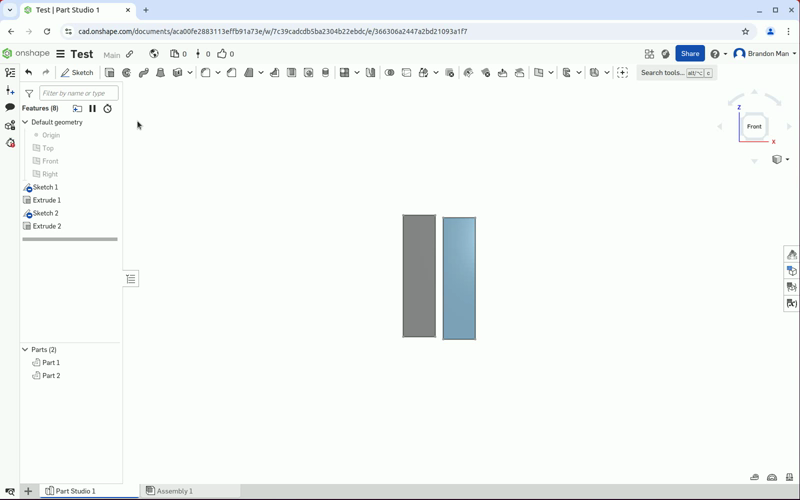
key(shift+h)
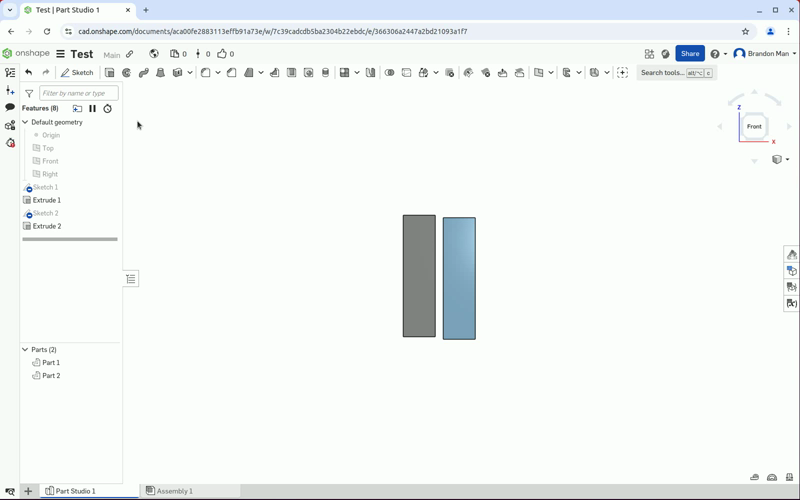
mouse_move(73, 189)
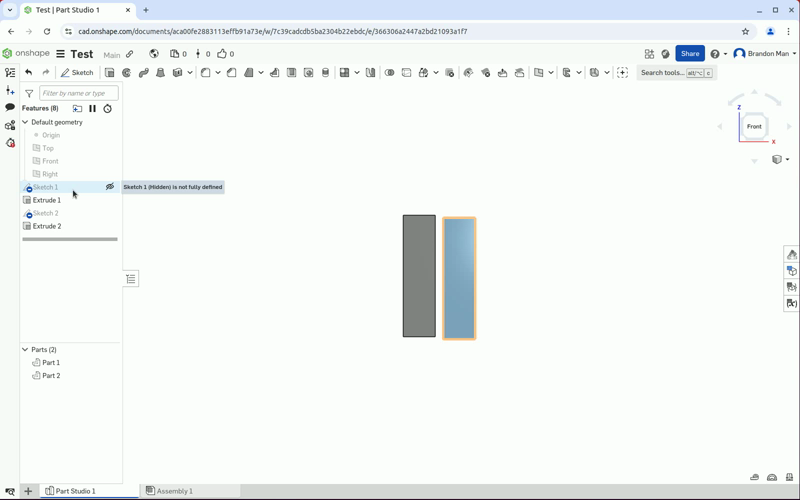
click(73, 189)
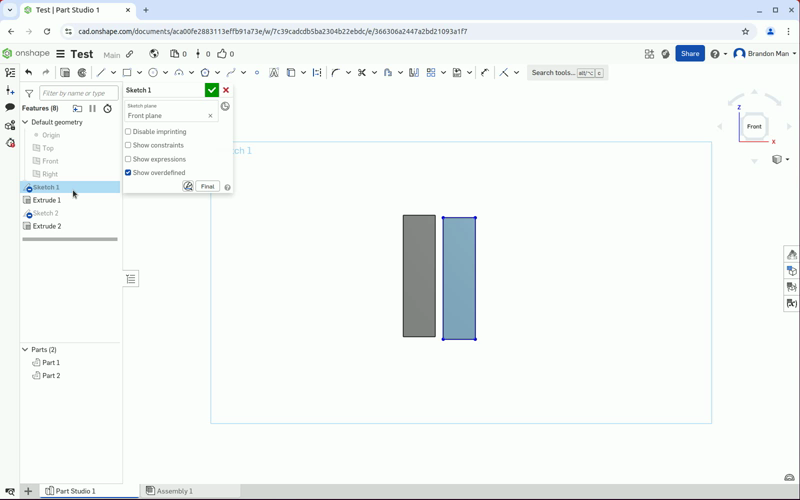
mouse_move(229, 92)
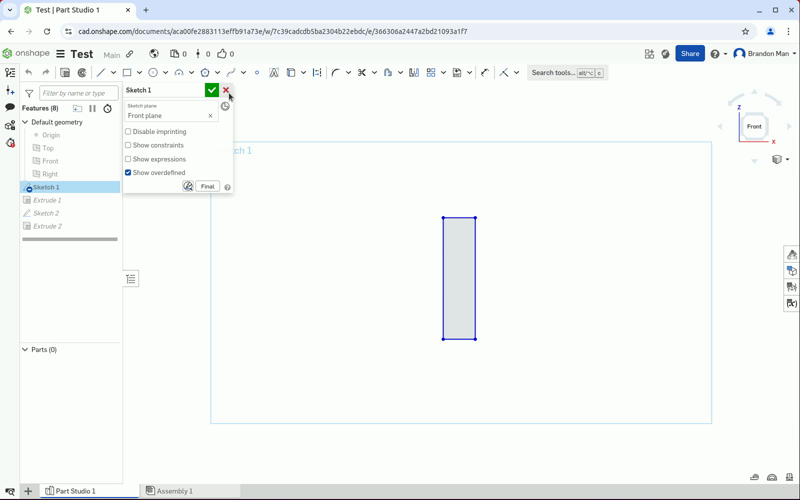
click(229, 92)
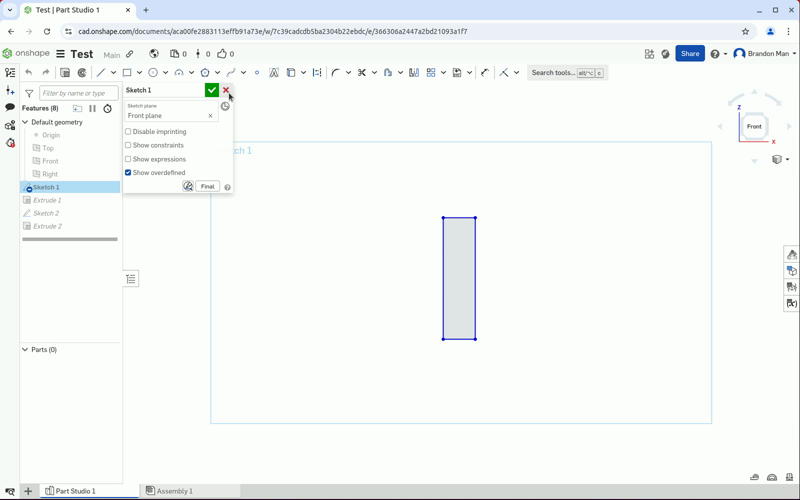
key(shift+s)
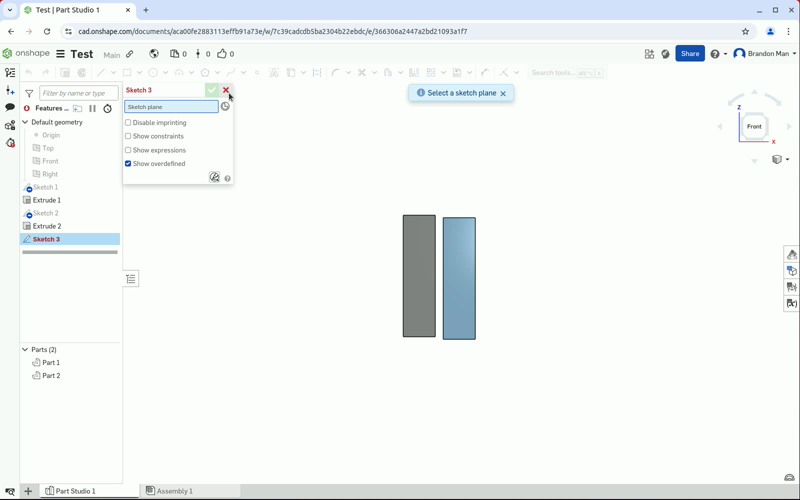
mouse_move(73, 163)
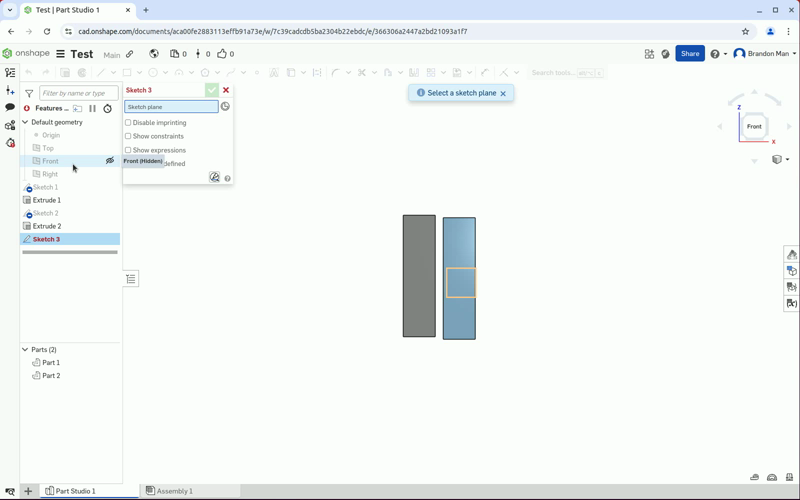
click(73, 163)
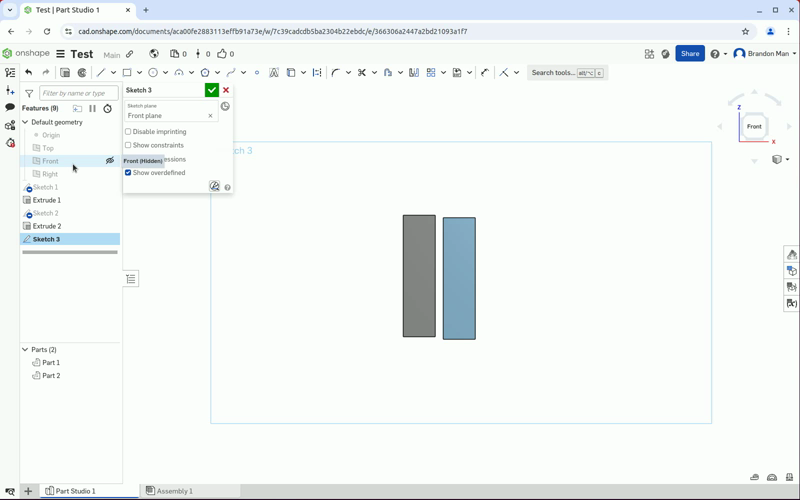
mouse_move(73, 352)
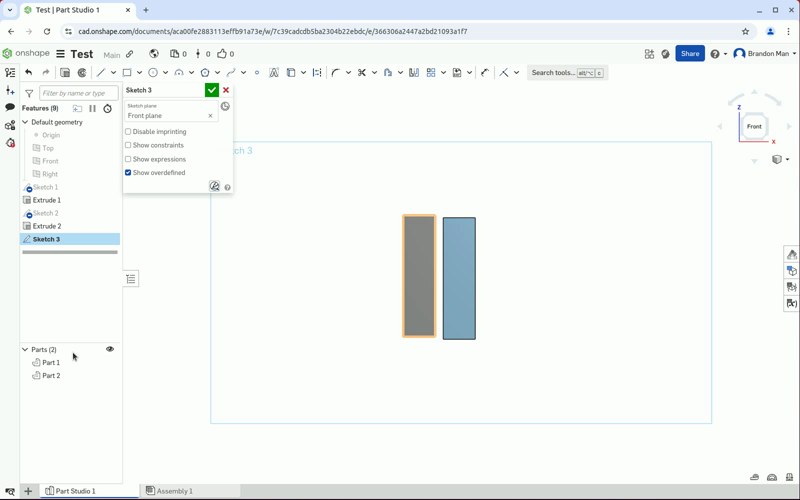
key(y)
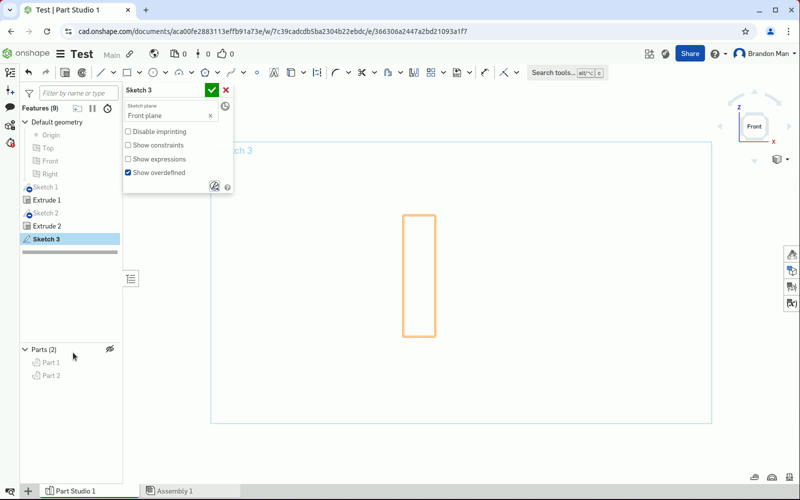
key(l)
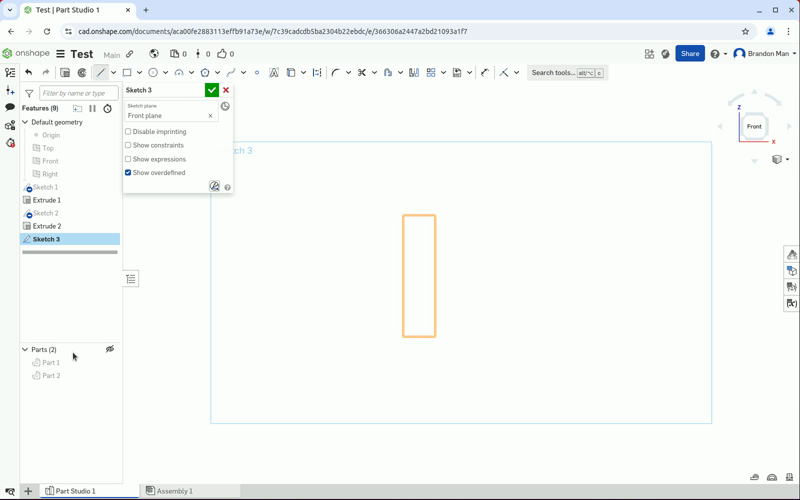
key_down(shift)
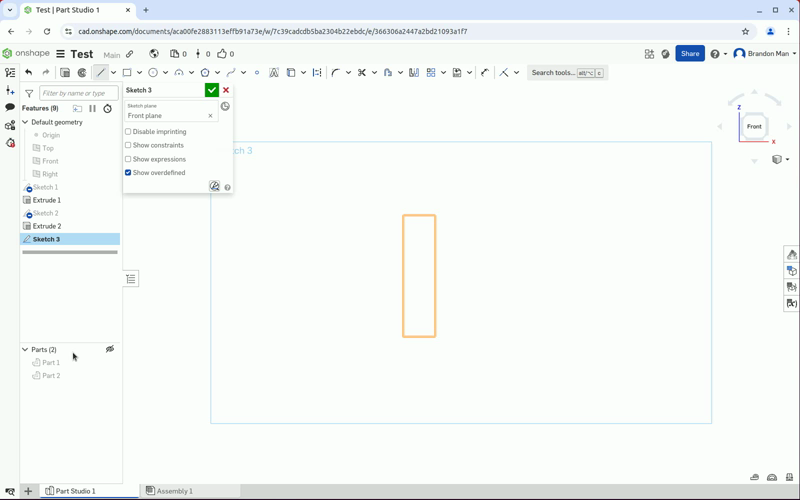
mouse_move(483, 261)
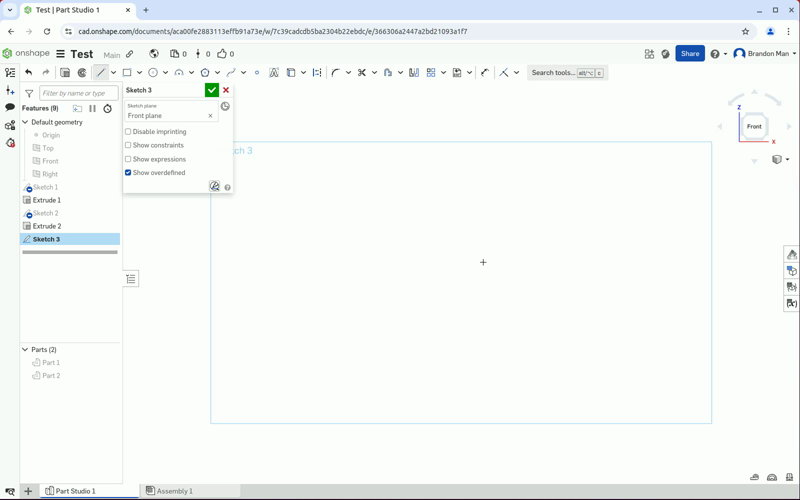
click(483, 261)
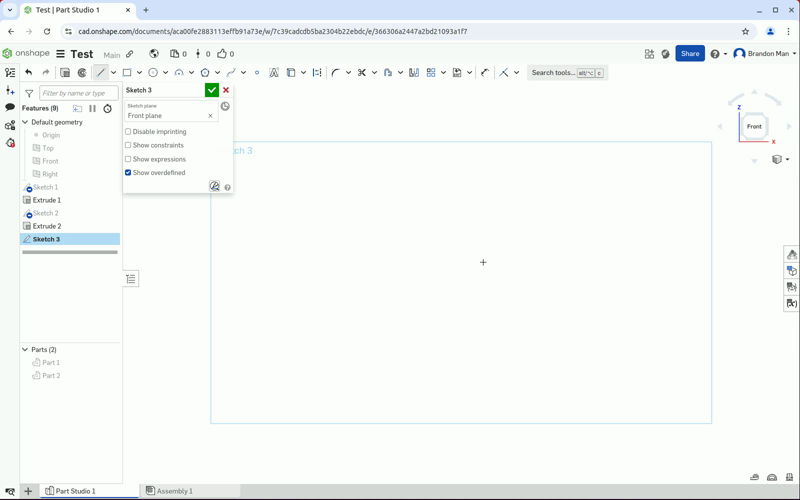
key_up(shift)
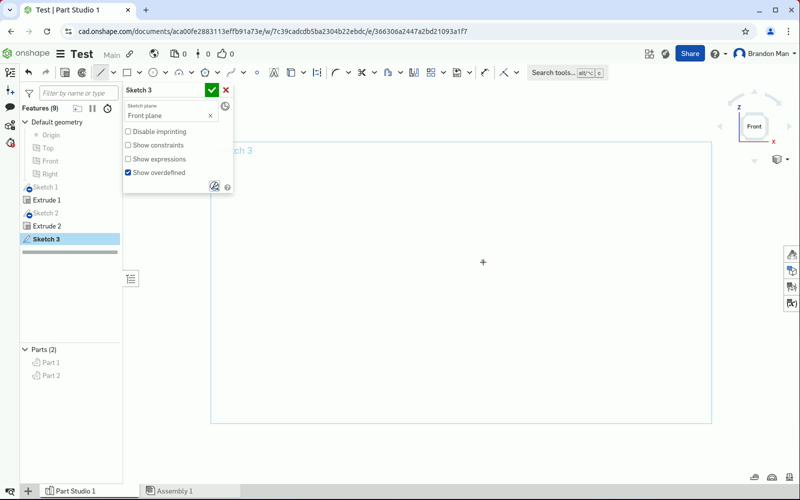
key_down(shift)
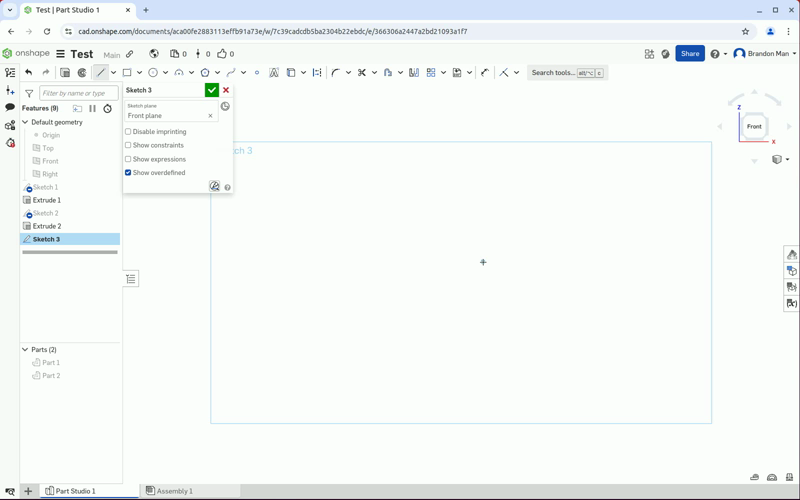
mouse_move(513, 261)
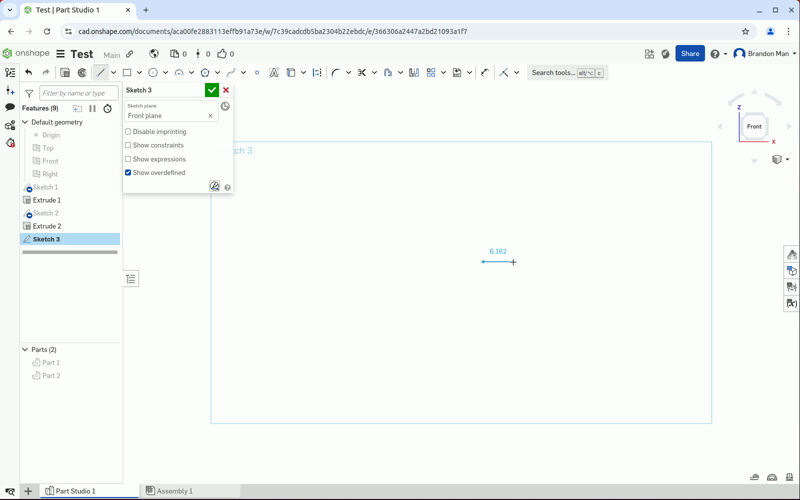
mouse_move(515, 261)
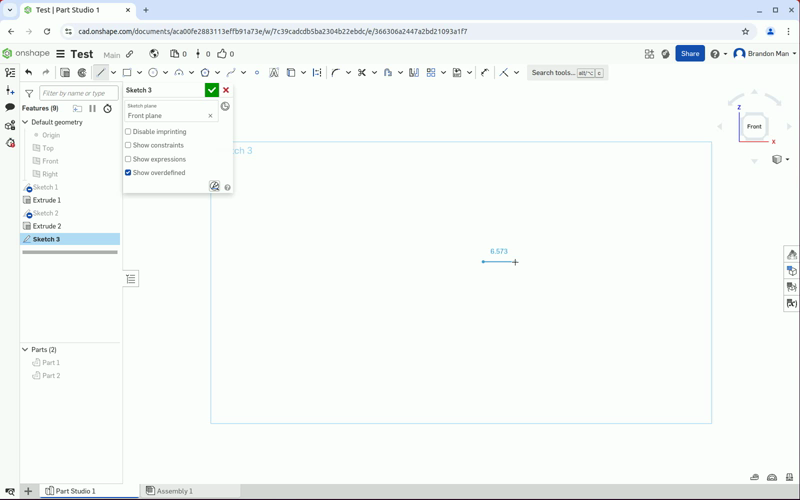
click(515, 261)
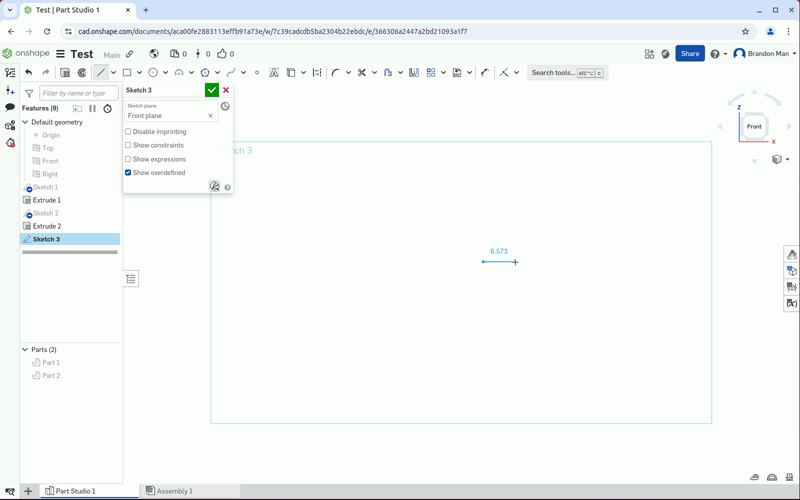
key_up(shift)
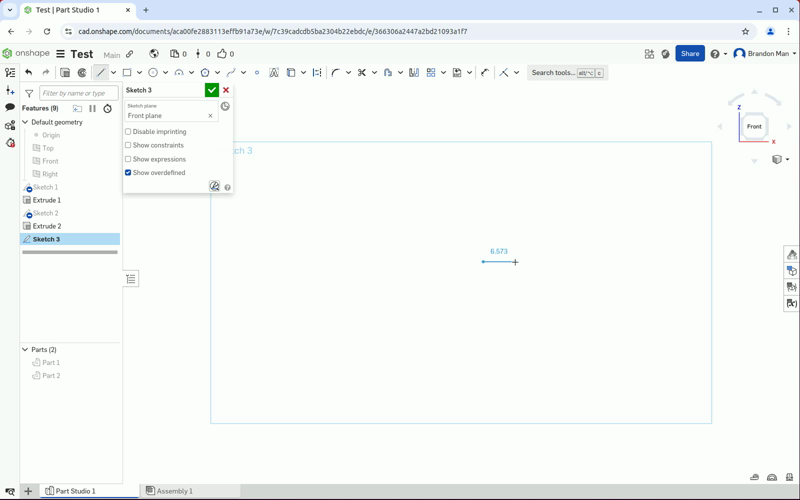
key_down(shift)
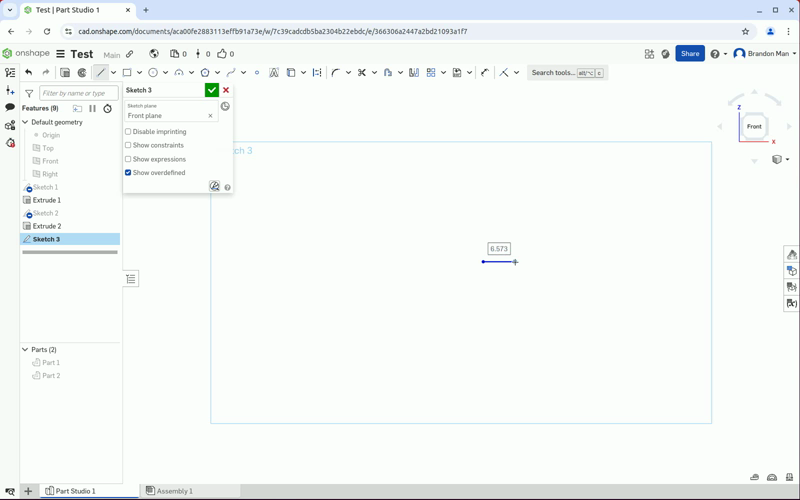
mouse_move(545, 261)
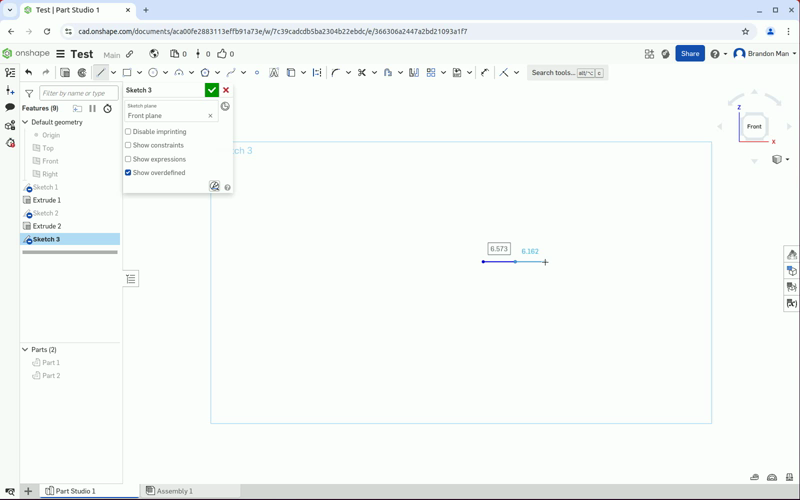
mouse_move(515, 235)
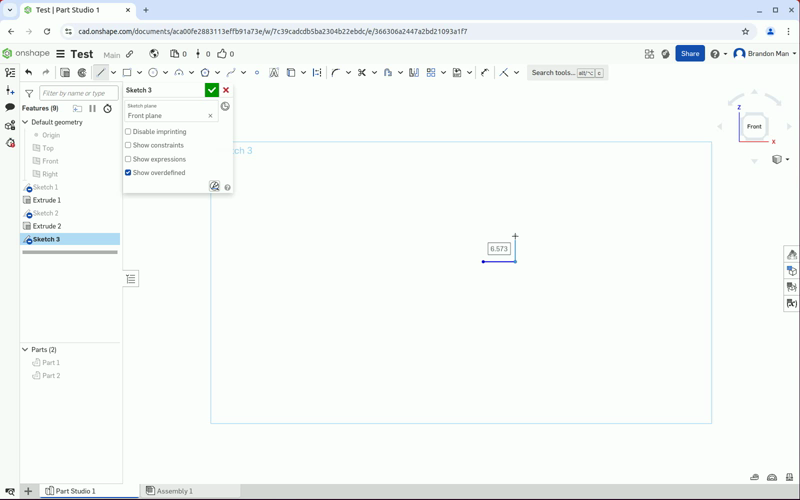
click(515, 235)
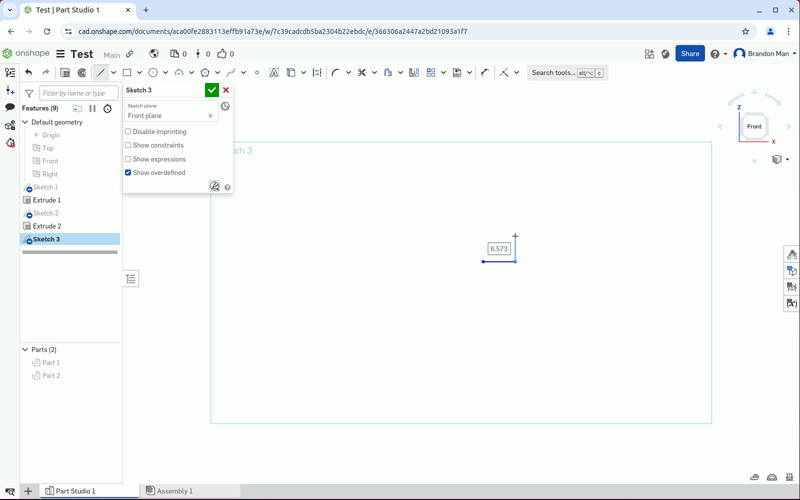
key_up(shift)
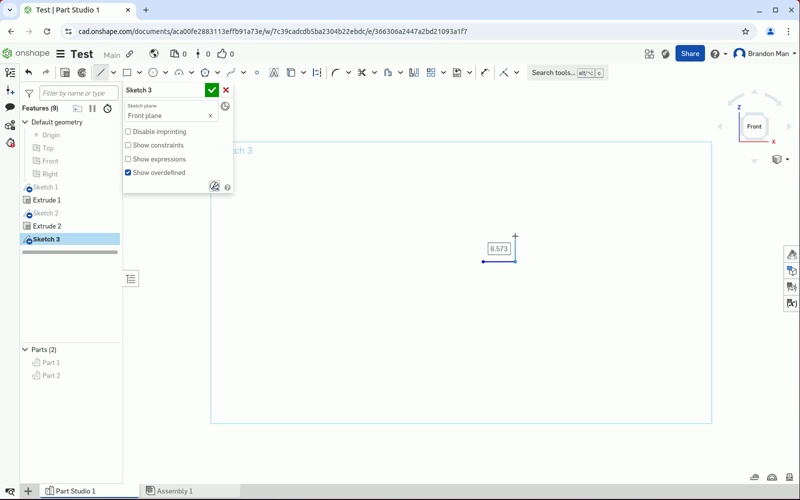
key_down(shift)
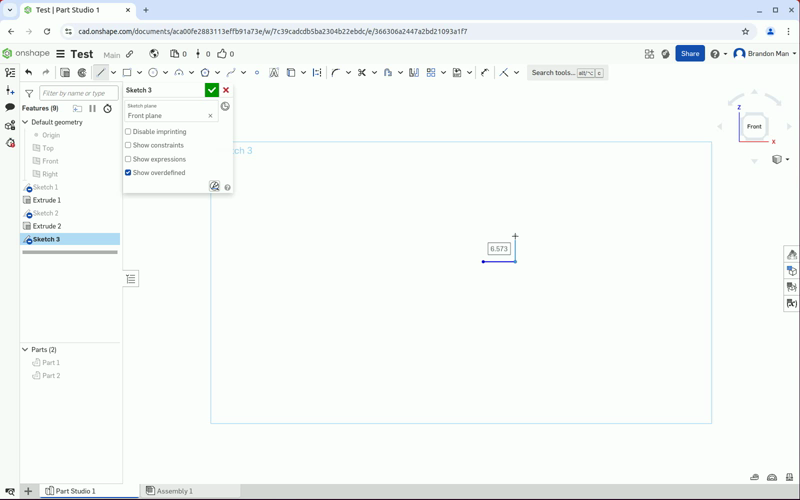
mouse_move(545, 235)
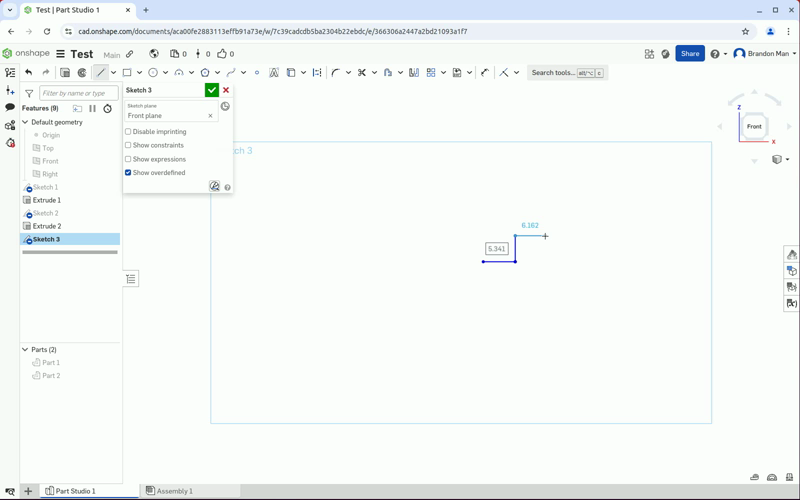
mouse_move(483, 235)
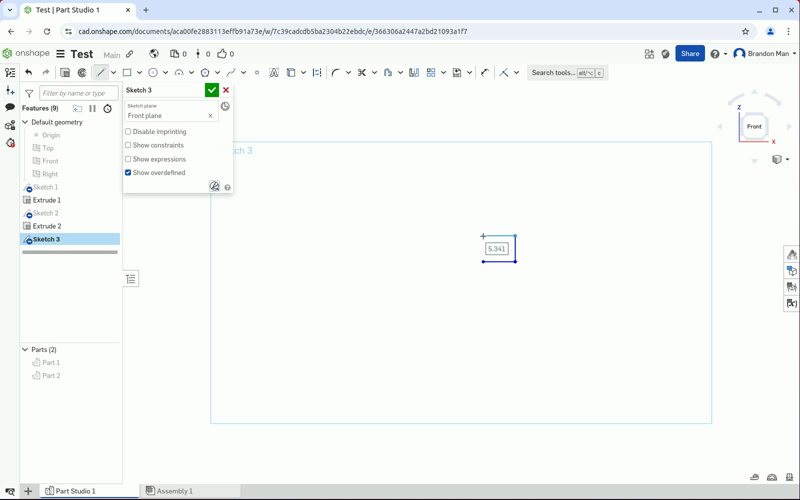
click(483, 235)
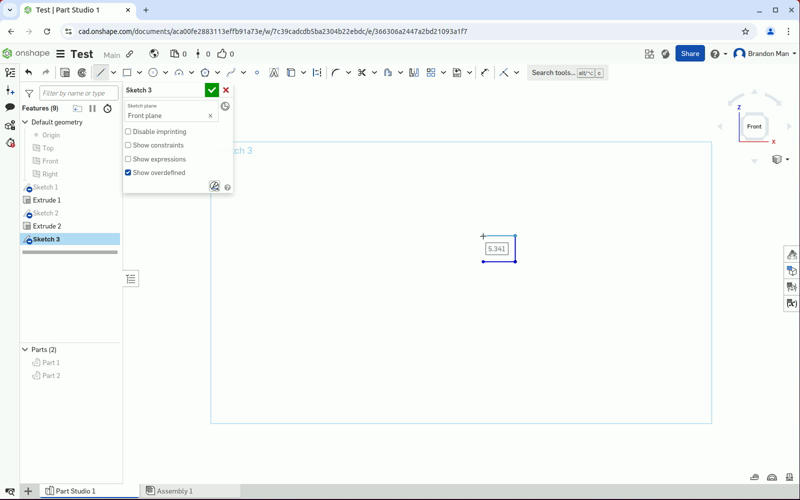
key_up(shift)
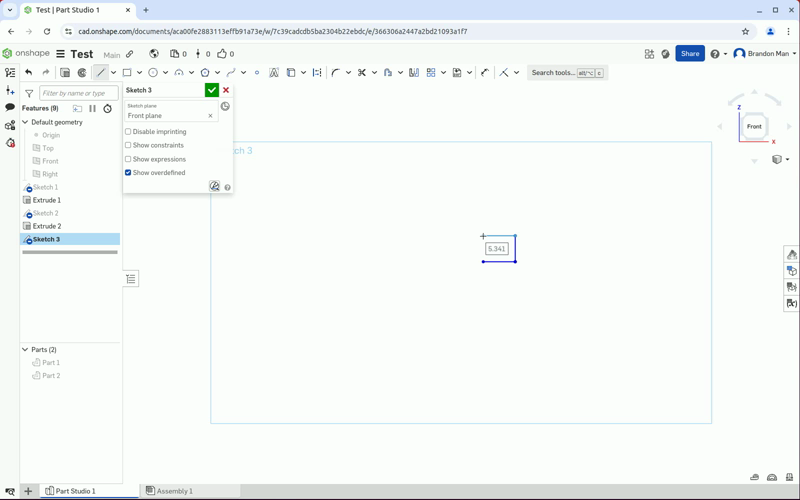
mouse_move(513, 235)
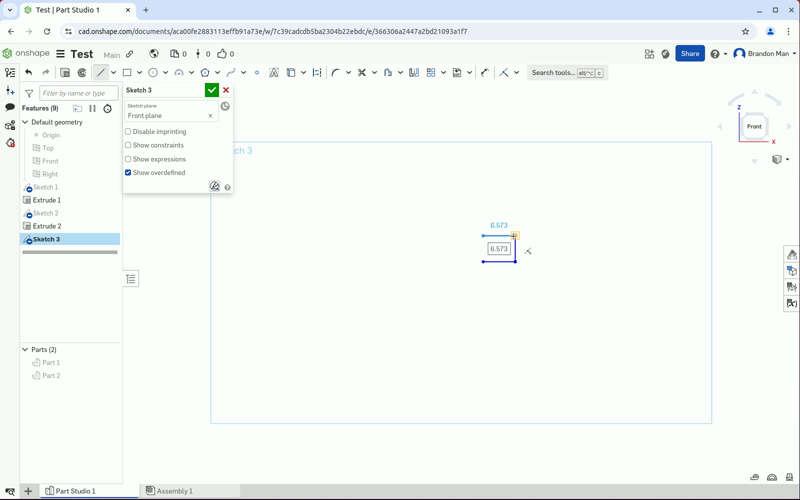
key_down(shift)
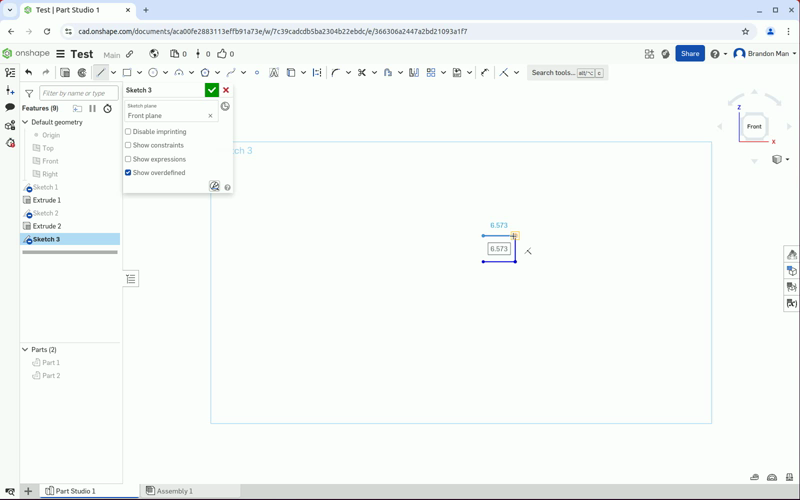
mouse_move(483, 261)
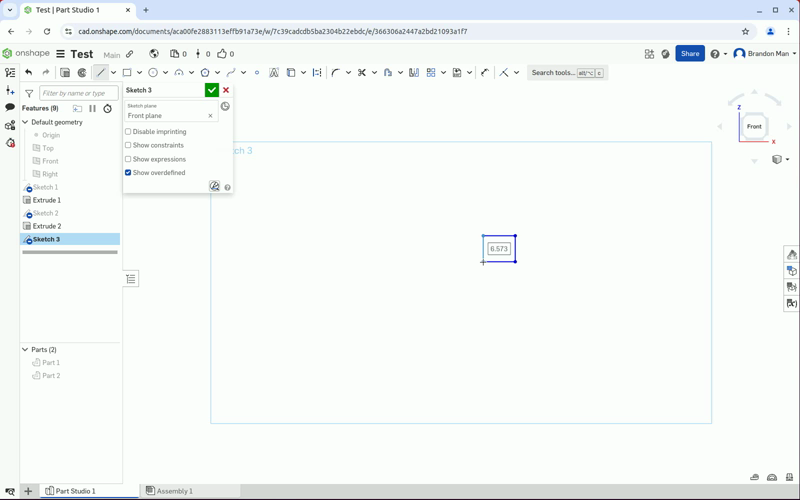
key_up(shift)
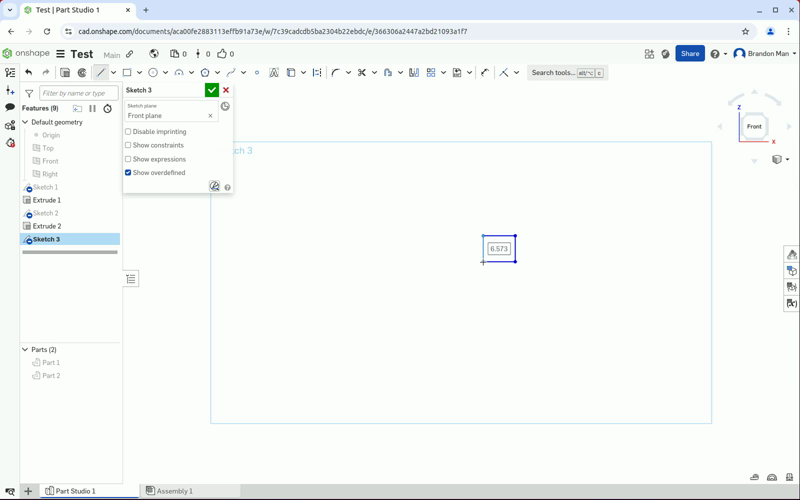
click(483, 261)
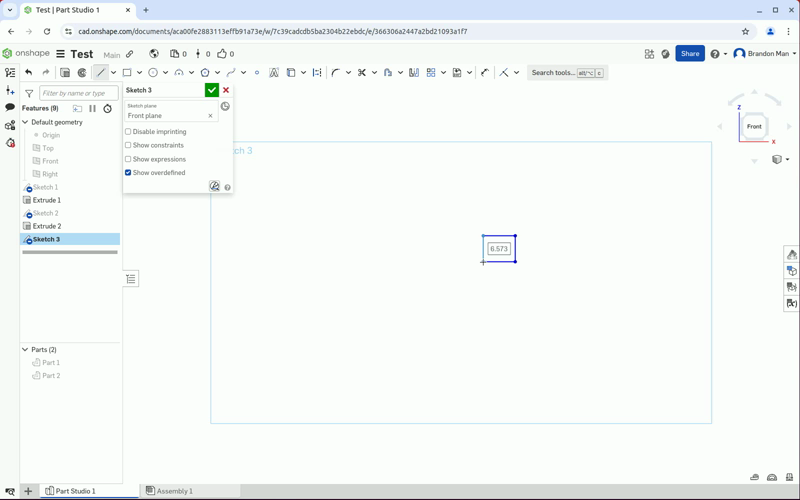
key(esc)
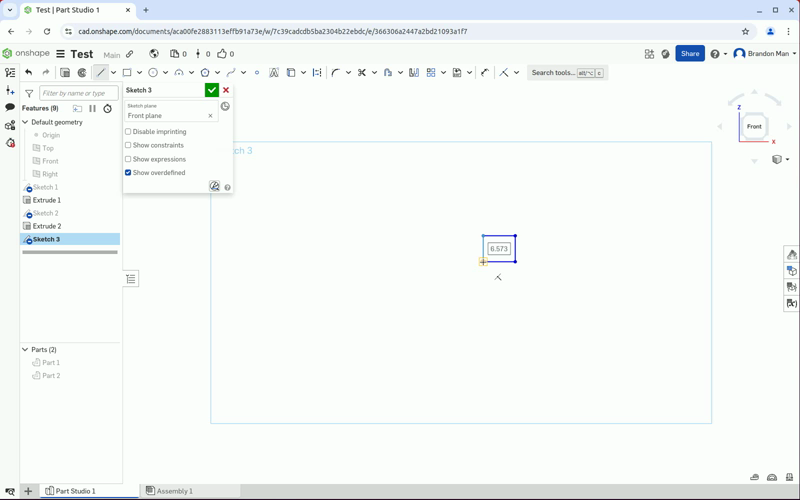
mouse_move(490, 248)
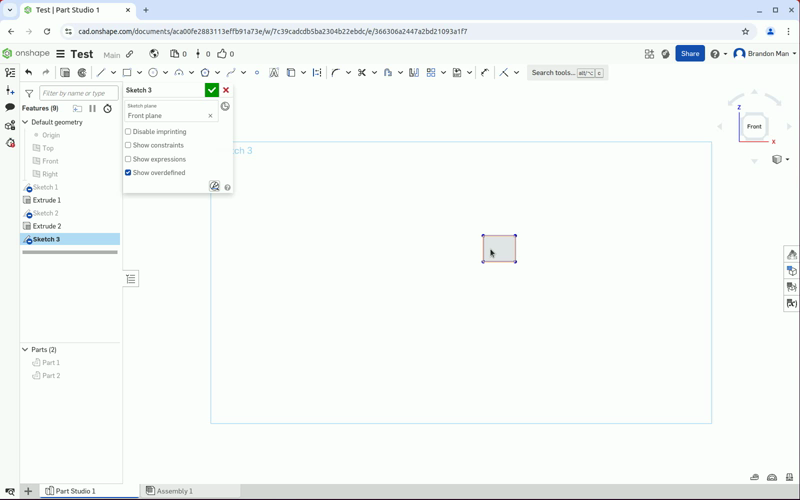
scroll(6)
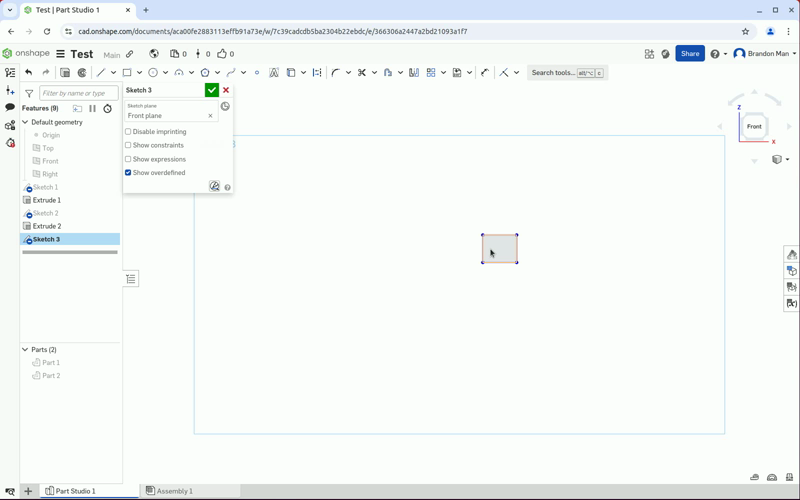
scroll(6)
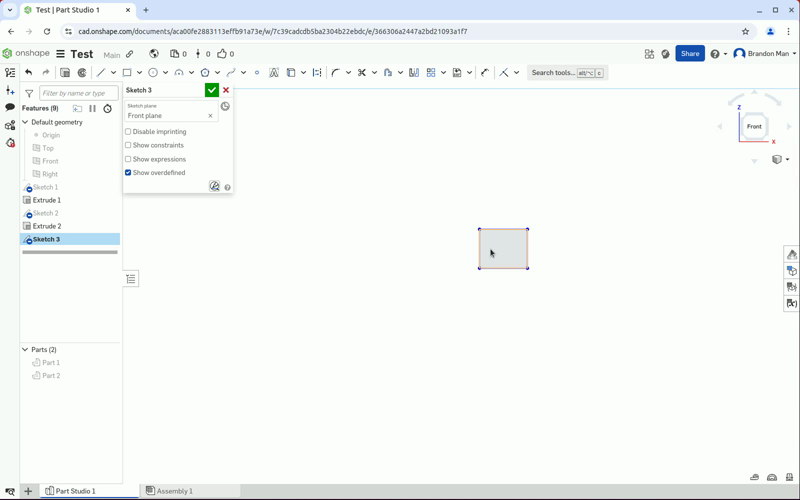
scroll(6)
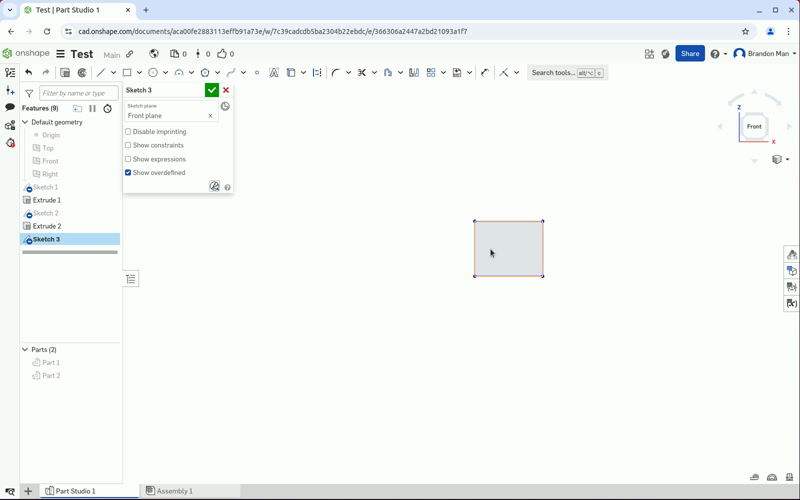
scroll(6)
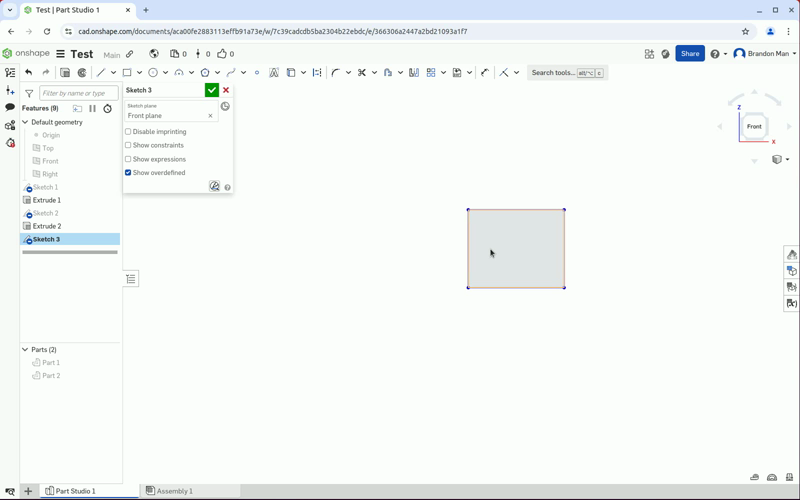
scroll(6)
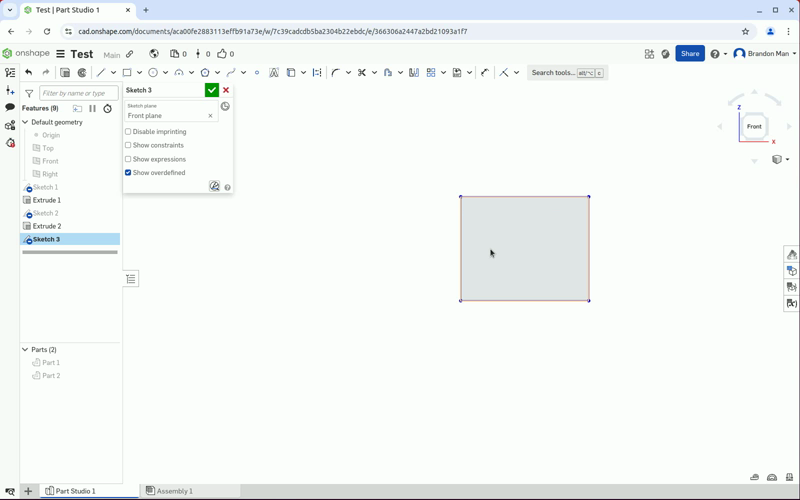
scroll(6)
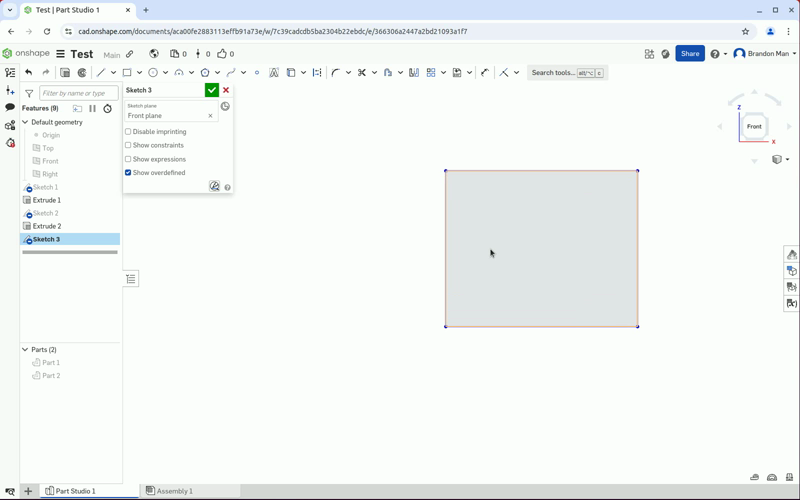
scroll(6)
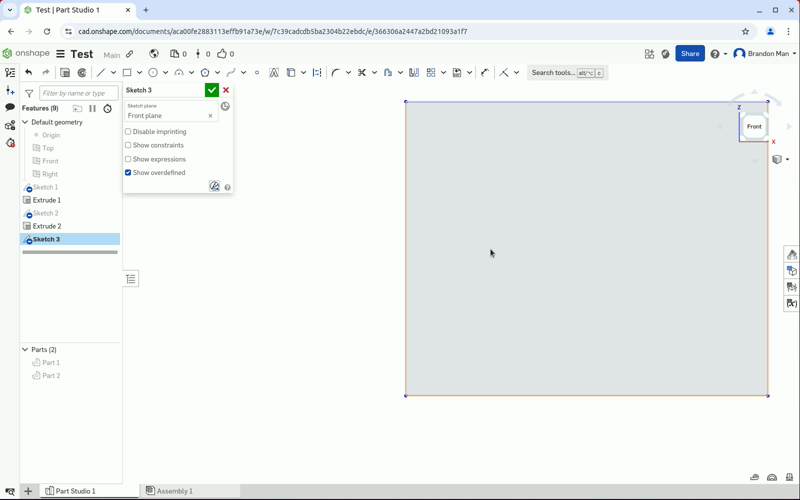
click(490, 248)
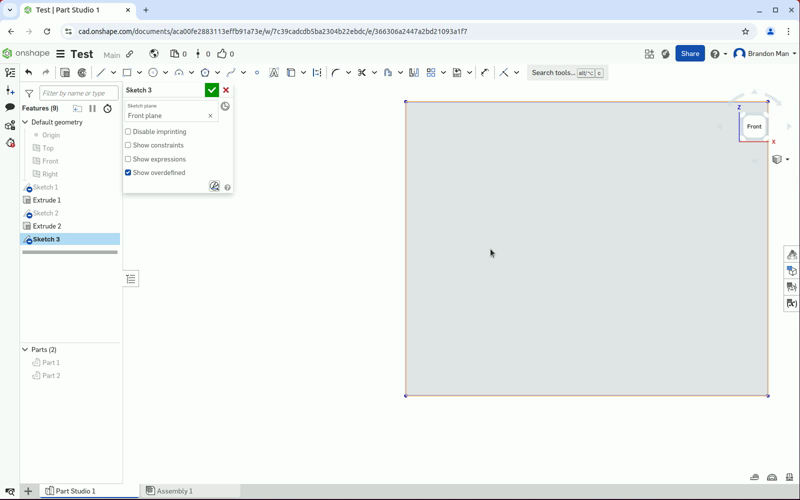
scroll(-6)
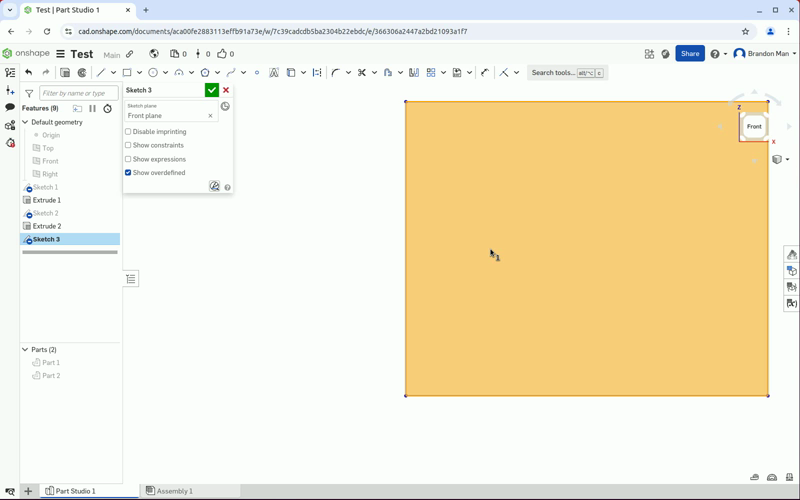
scroll(-6)
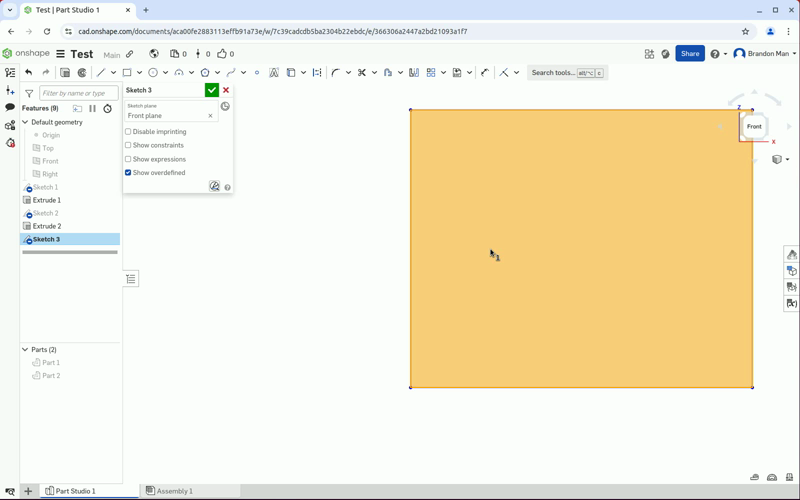
scroll(-6)
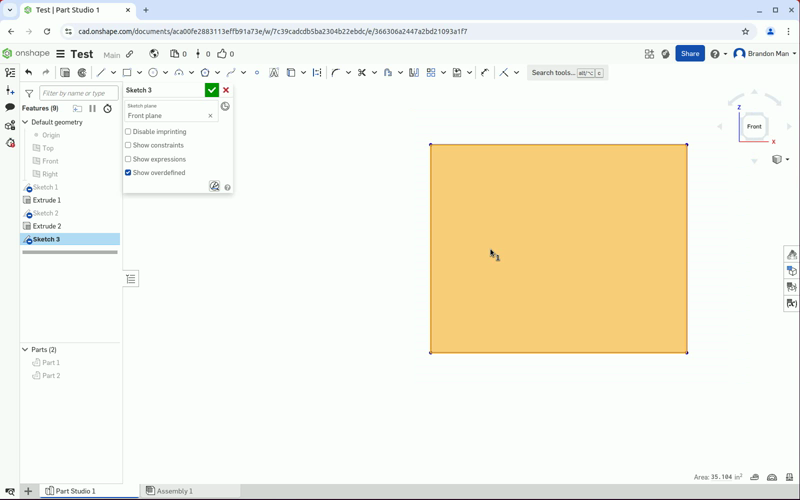
scroll(-6)
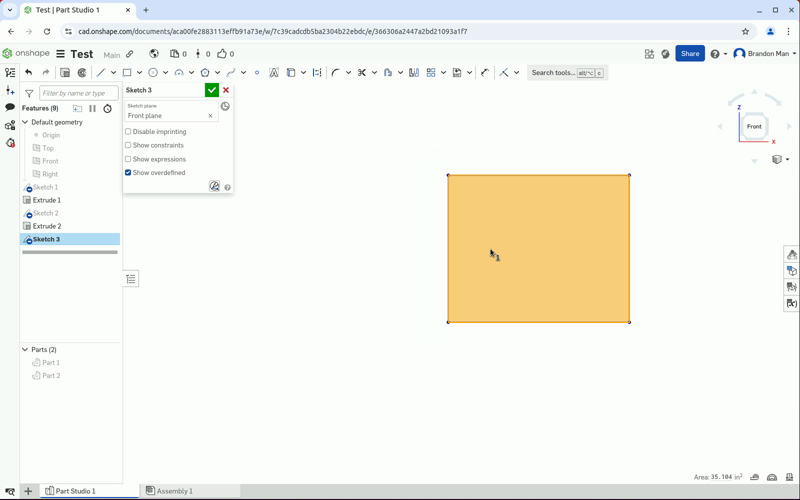
scroll(-6)
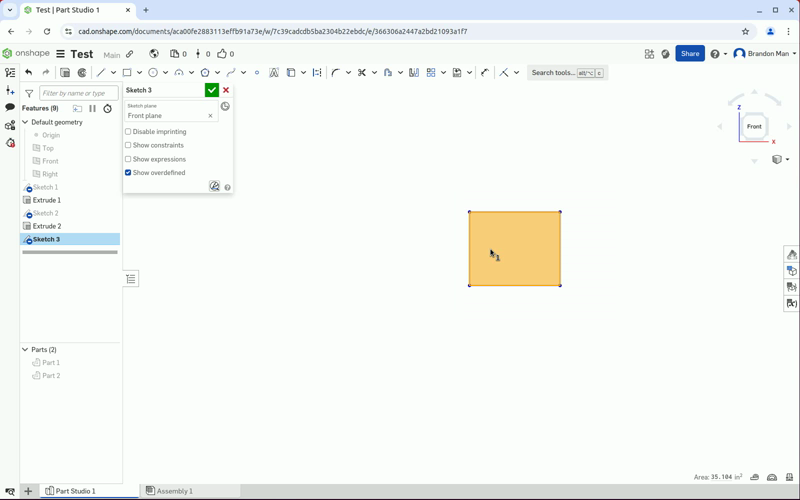
scroll(-6)
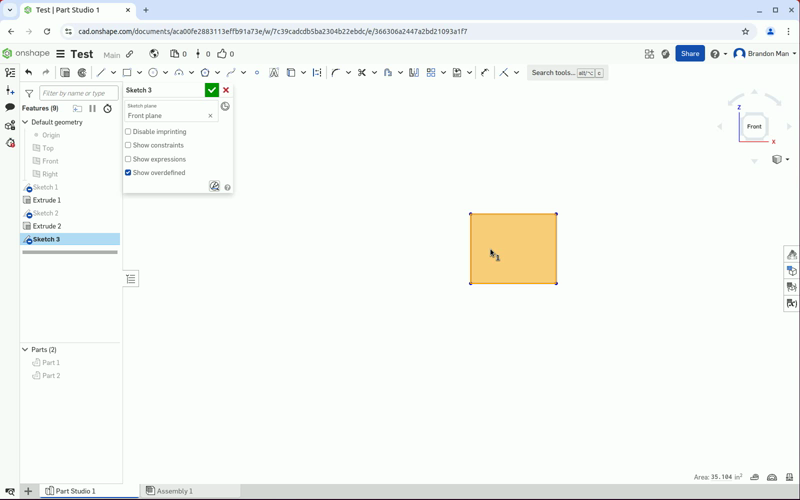
scroll(-6)
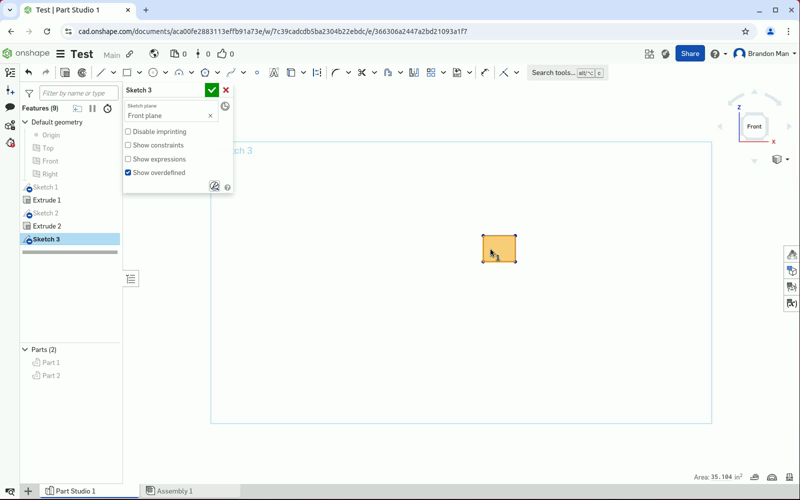
mouse_move(73, 352)
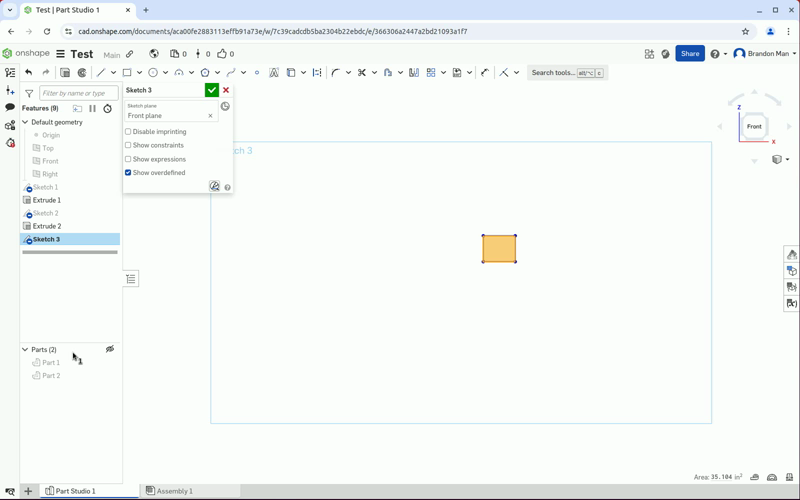
key(shift+y)
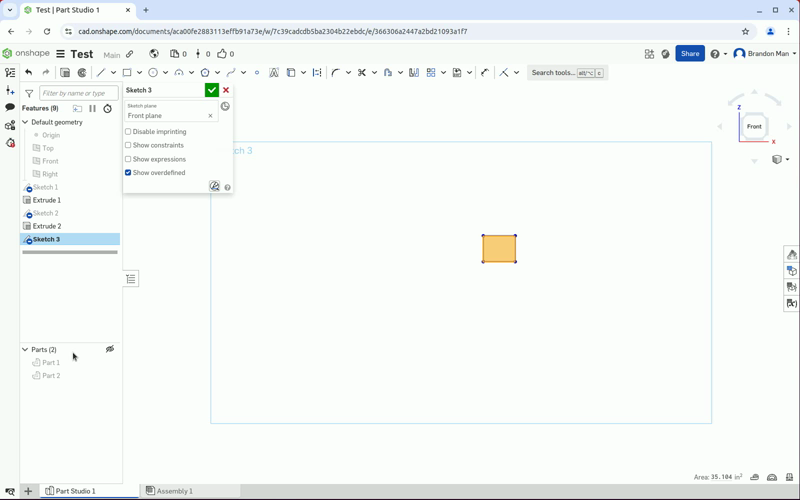
key(shift+e)
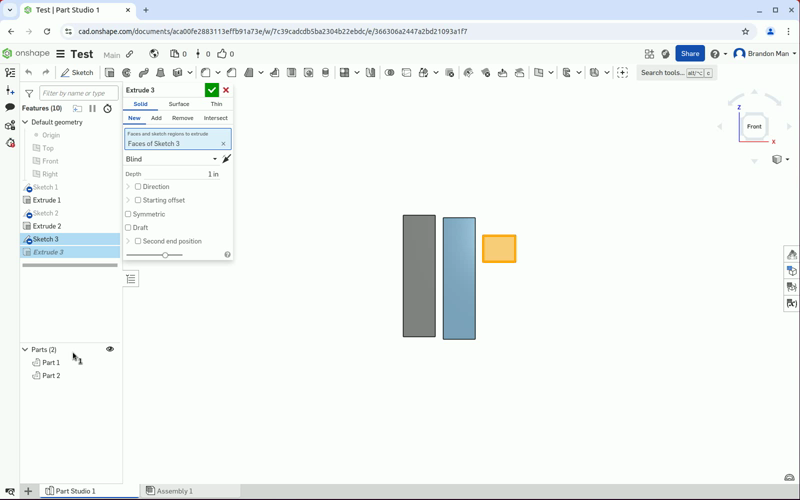
mouse_move(143, 106)
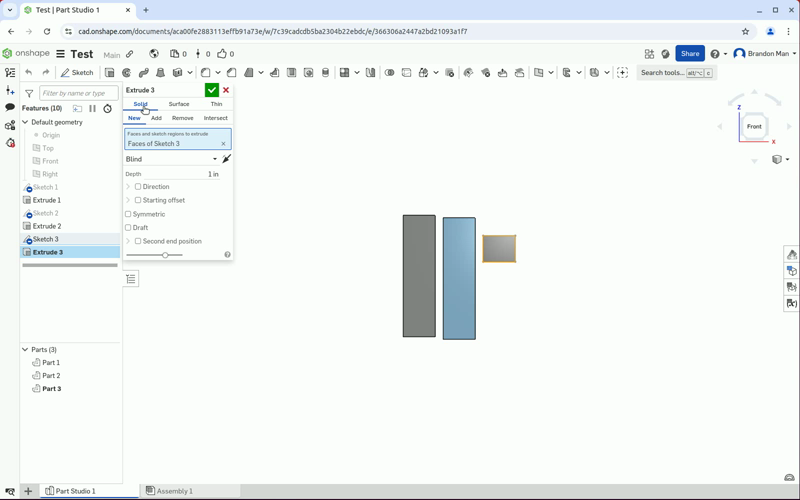
click(143, 106)
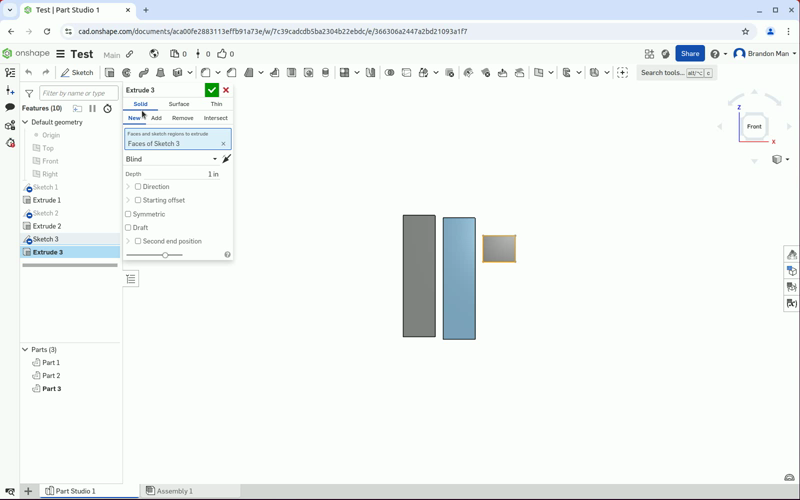
mouse_move(137, 120)
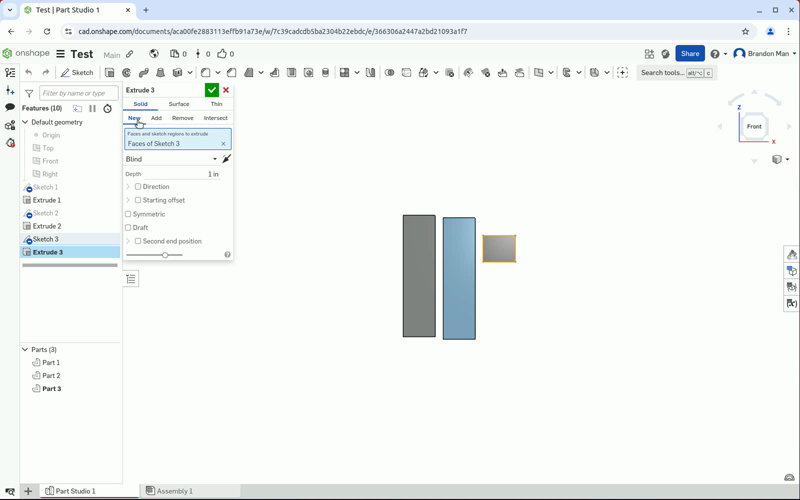
click(137, 120)
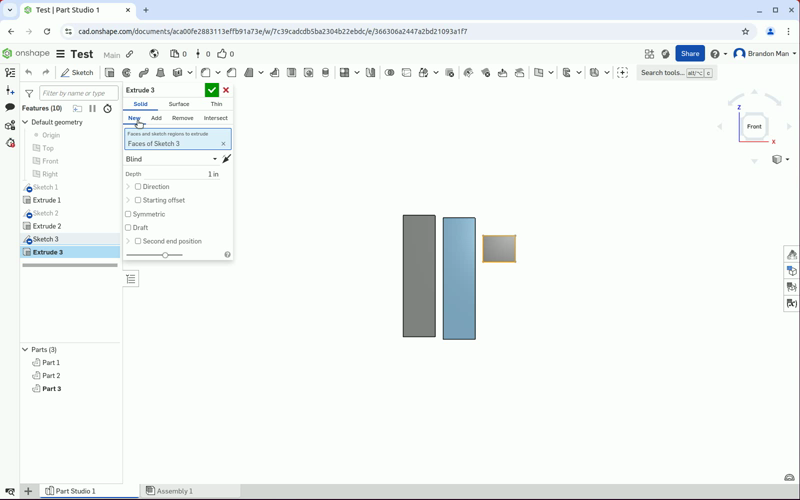
key(tab, 4)
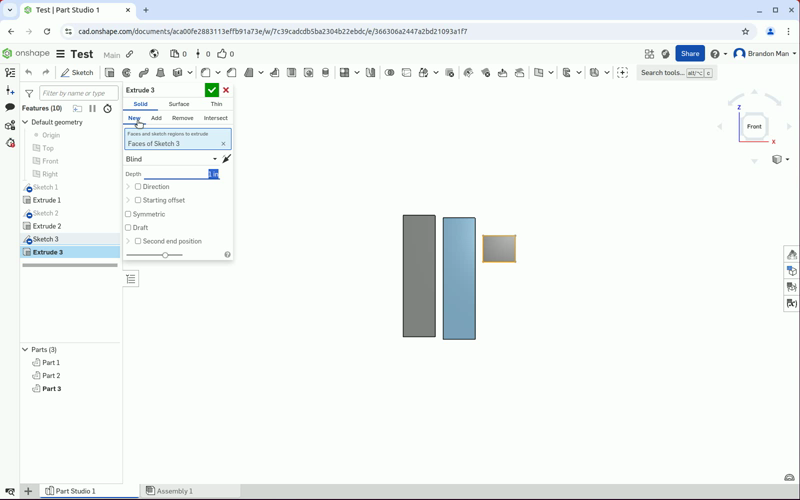
text(0.241)
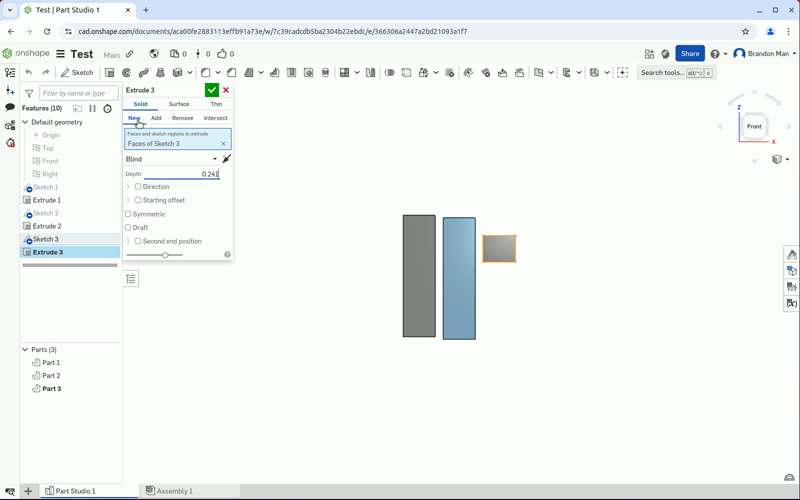
key(enter)
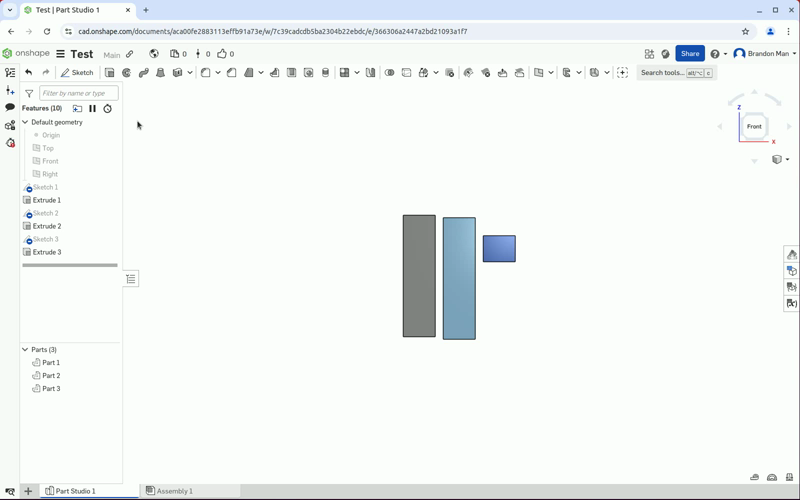
key(shift+h)
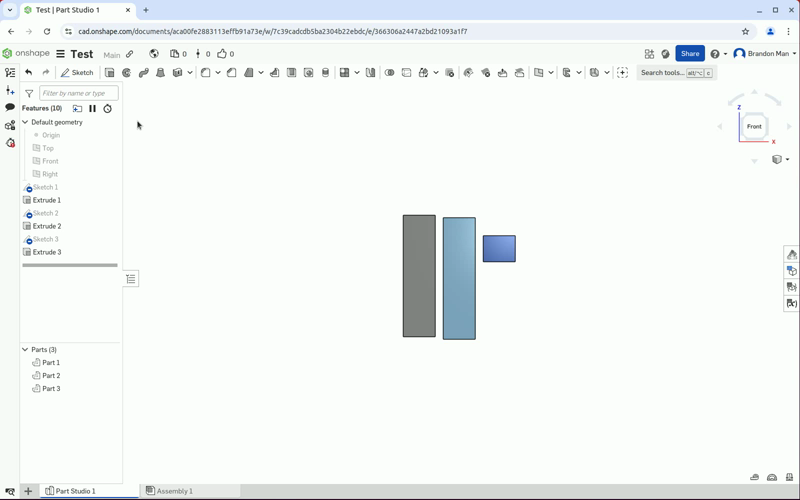
key(shift+h)
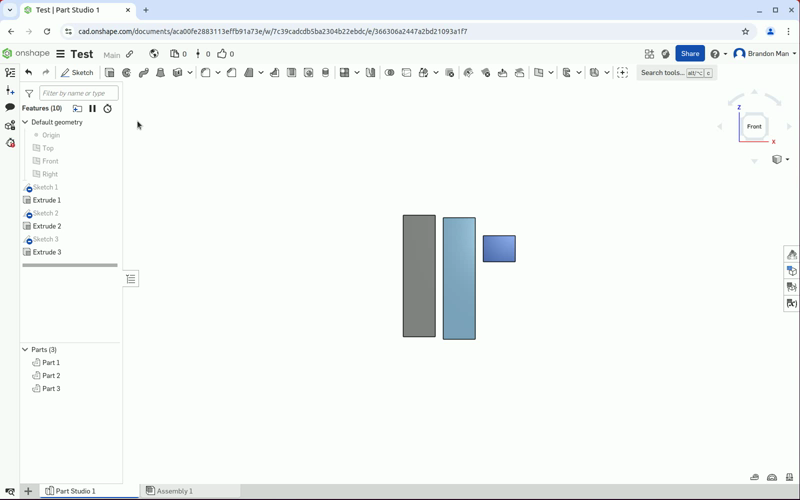
mouse_move(73, 189)
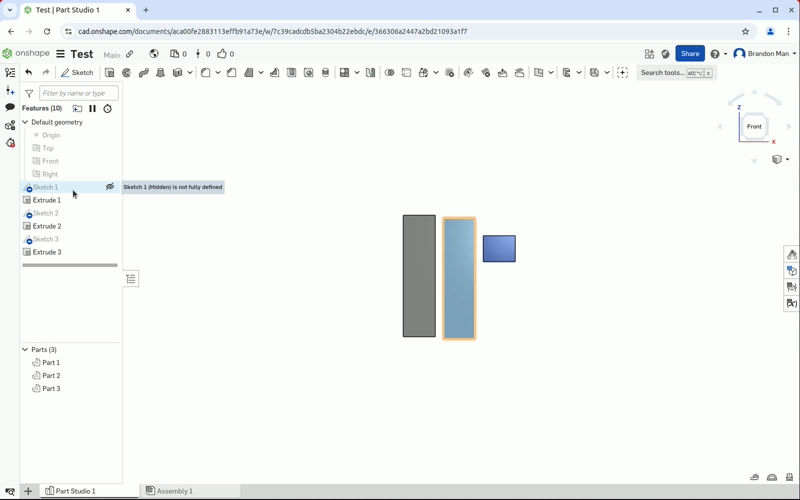
click(73, 189)
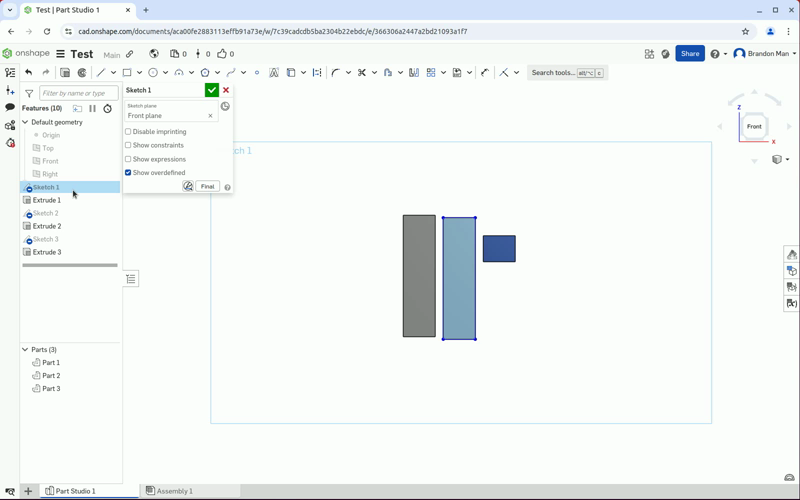
mouse_move(229, 92)
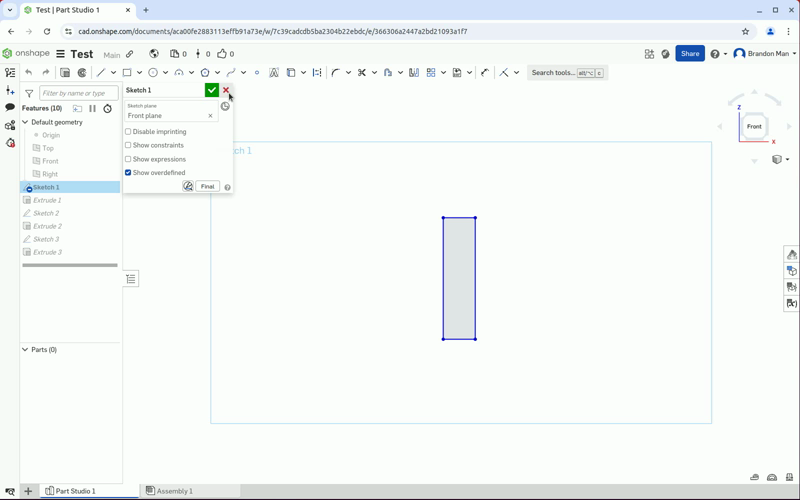
click(229, 92)
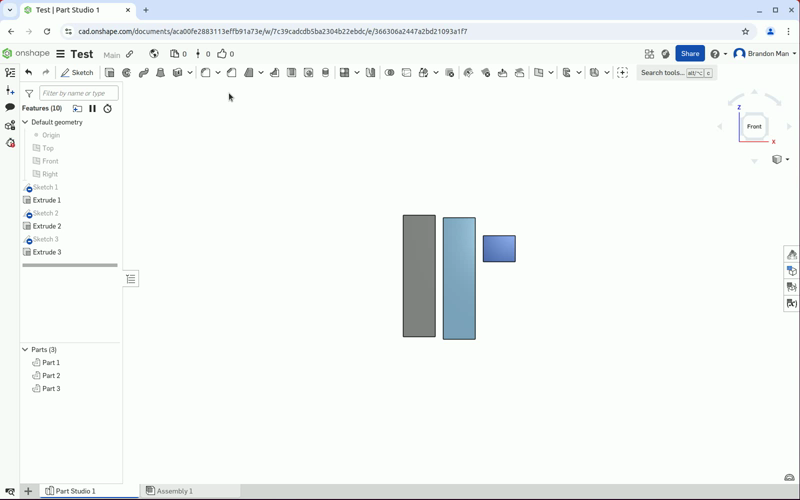
mouse_move(541, 75)
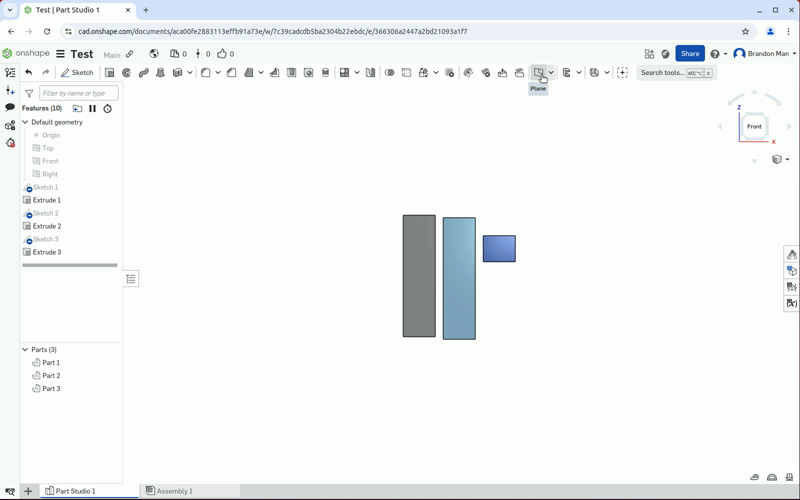
click(541, 75)
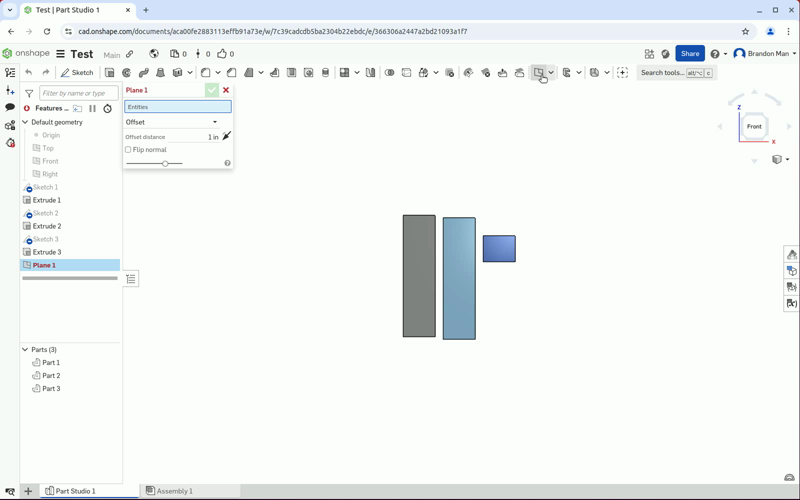
mouse_move(73, 163)
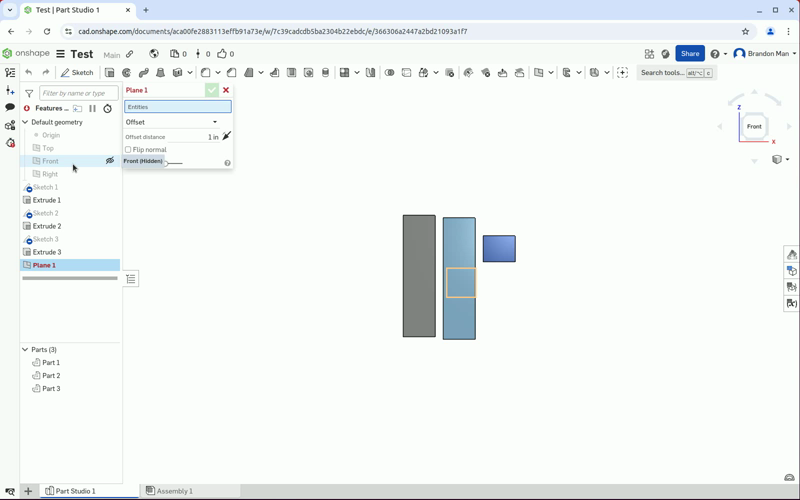
click(73, 163)
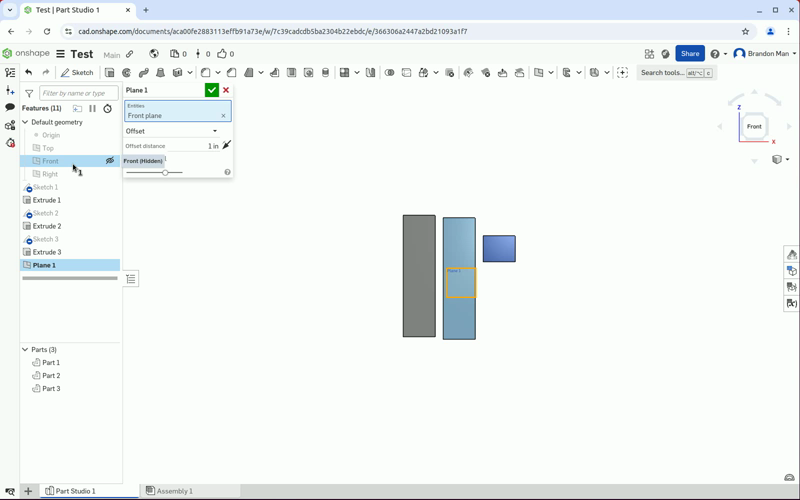
key(tab, 2)
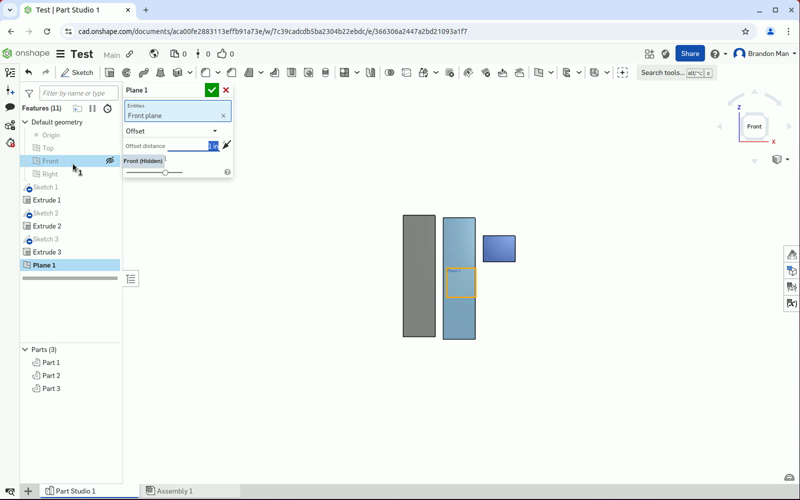
text(0.246)
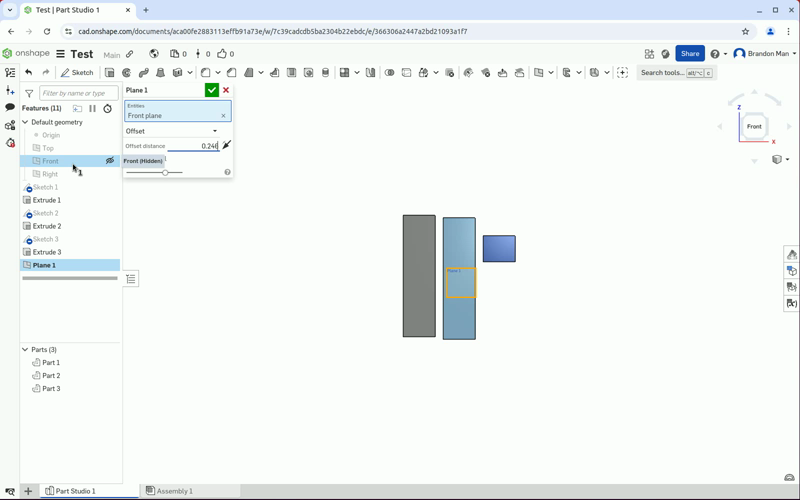
key(enter, 2)
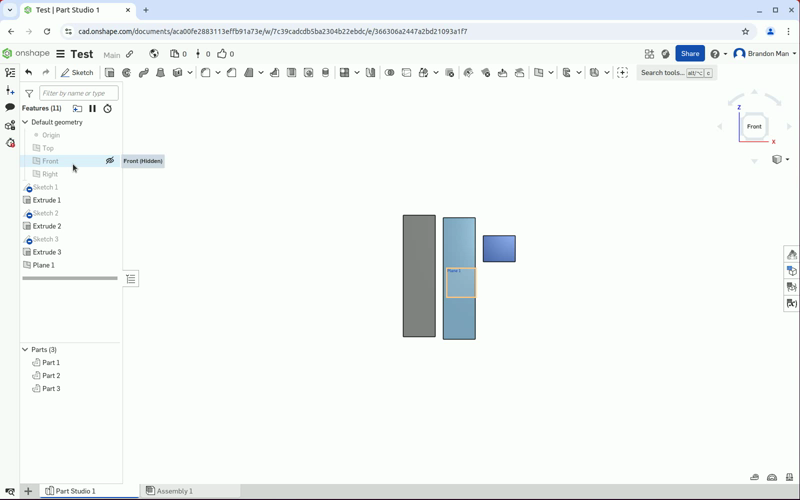
key(shift+s)
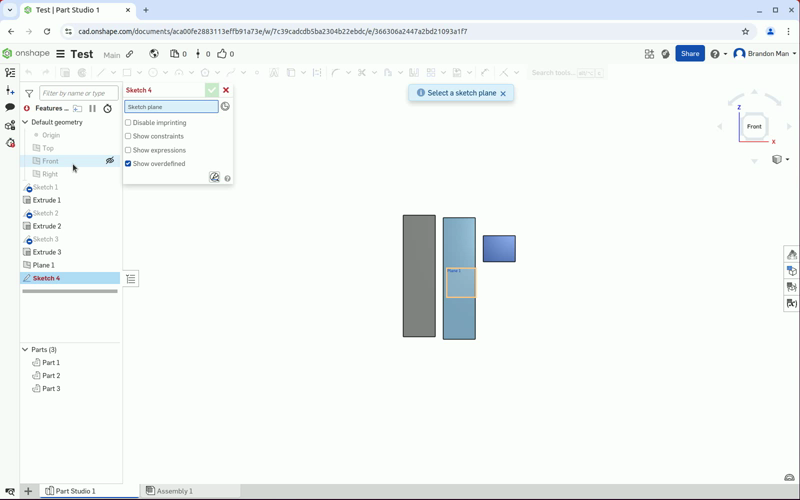
mouse_move(73, 267)
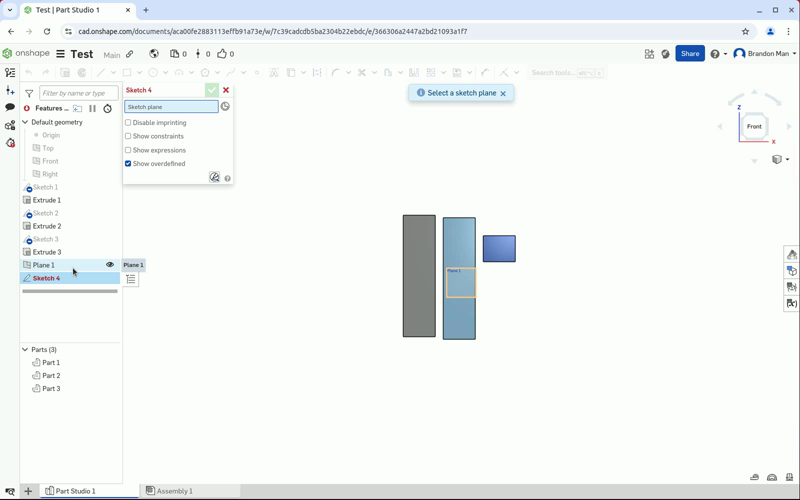
click(73, 267)
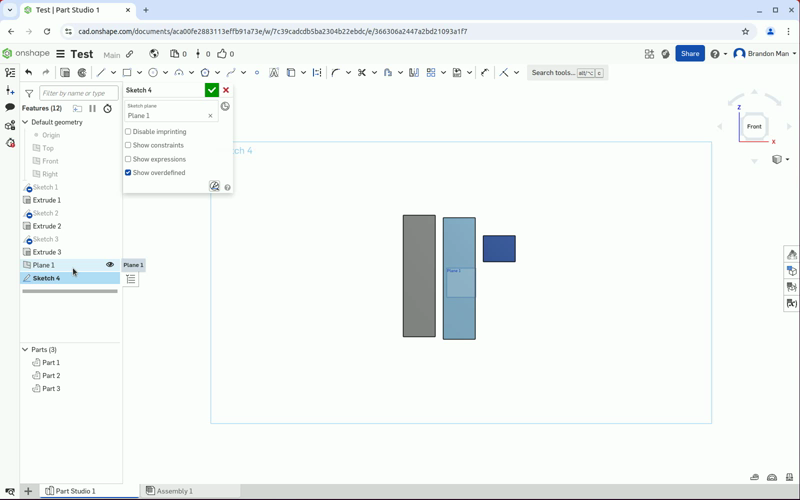
mouse_move(73, 352)
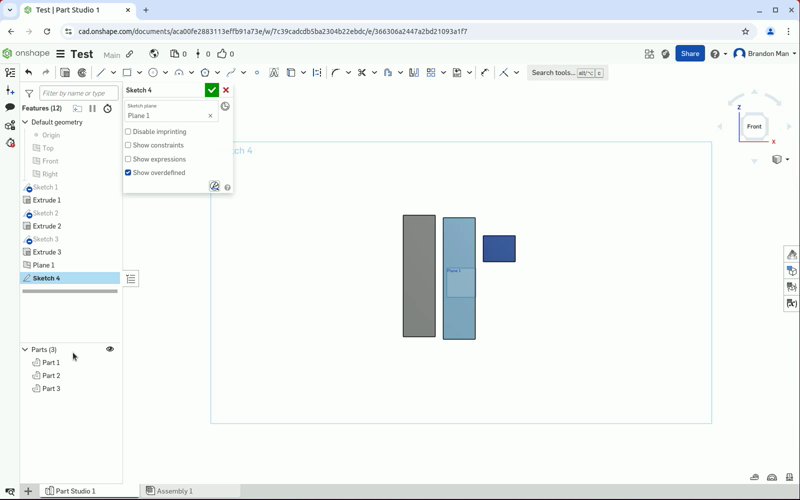
key(y)
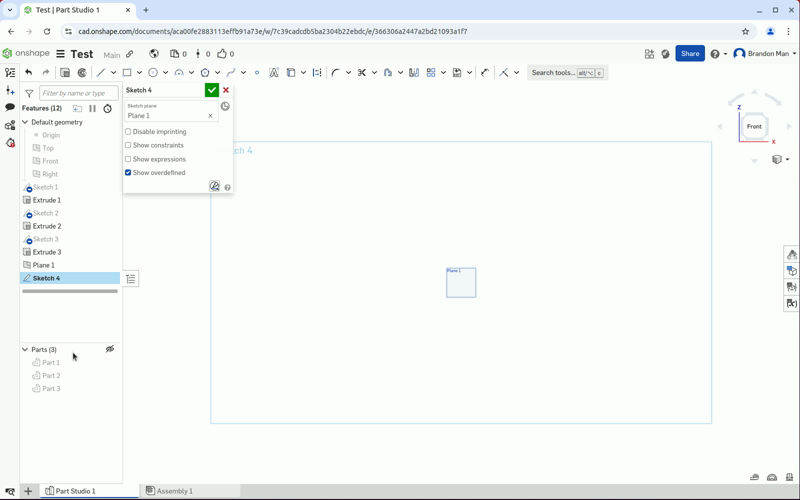
key(l)
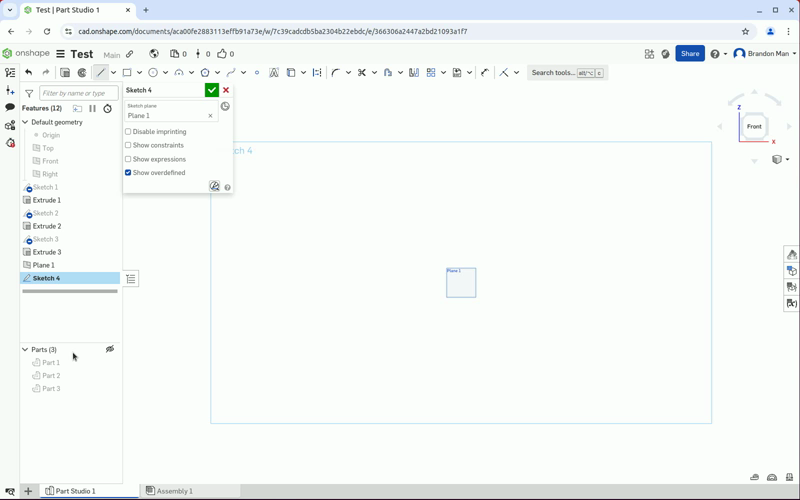
key_down(shift)
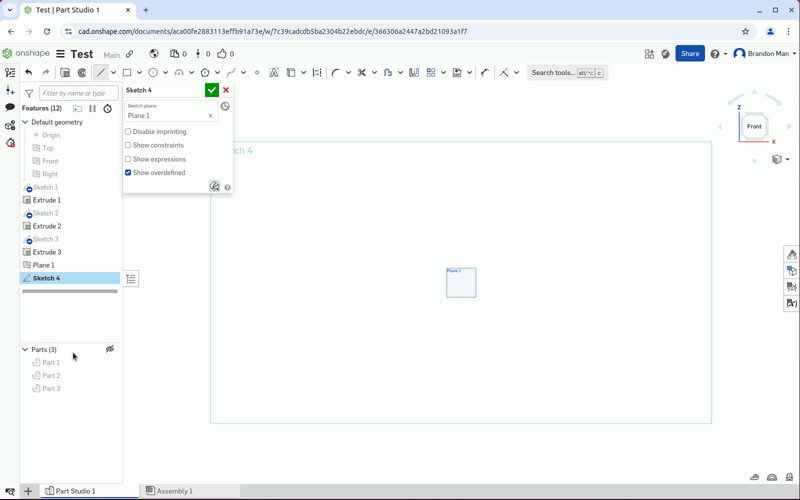
mouse_move(483, 308)
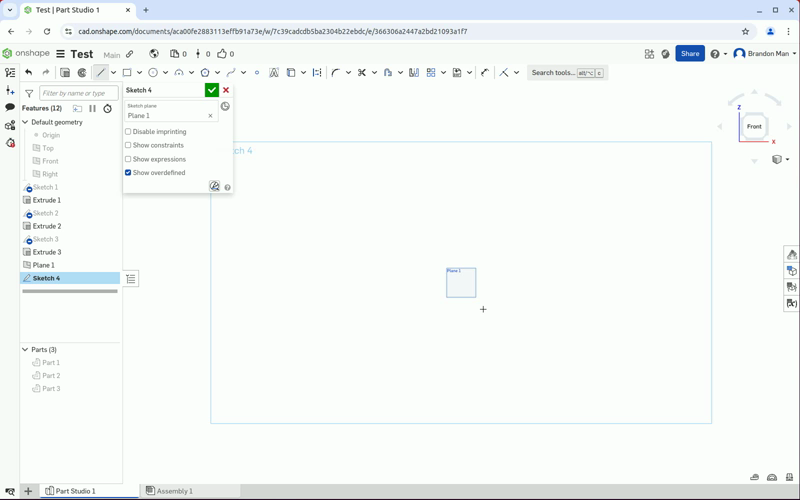
click(483, 308)
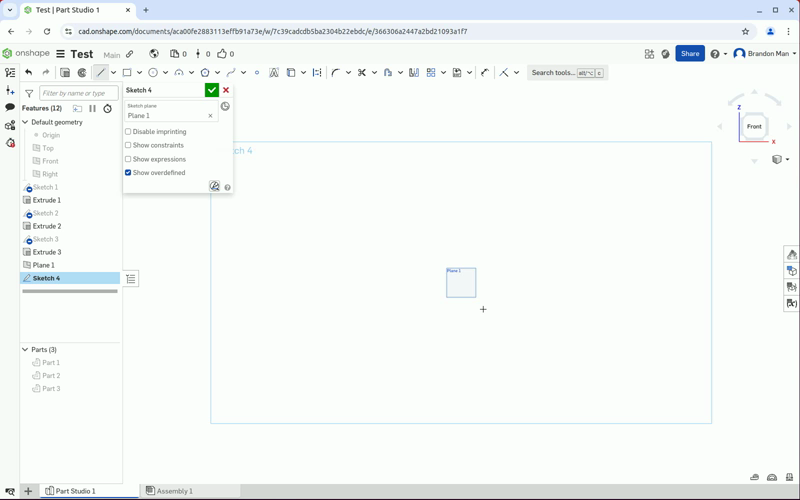
key_up(shift)
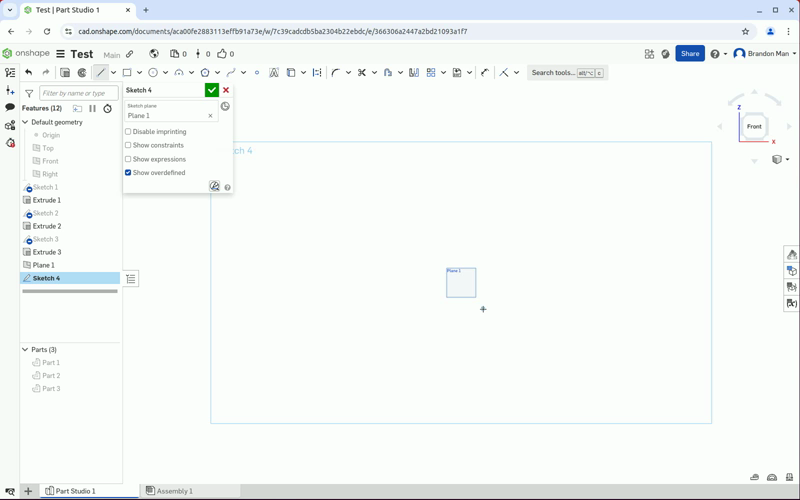
key_down(shift)
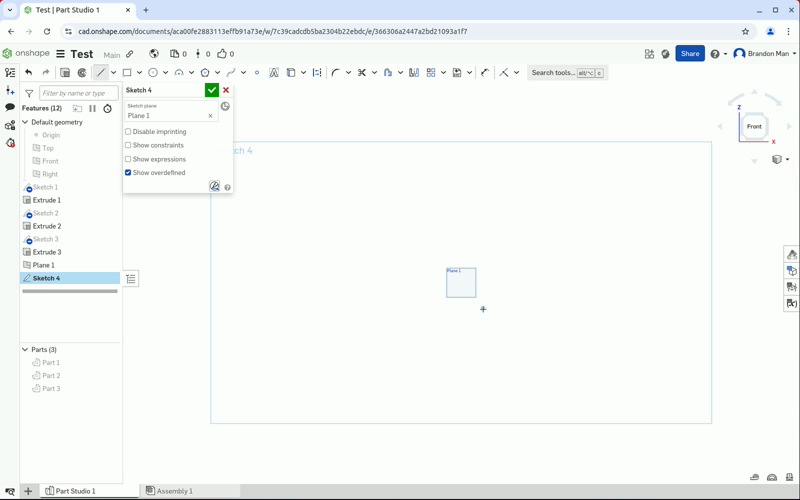
mouse_move(513, 308)
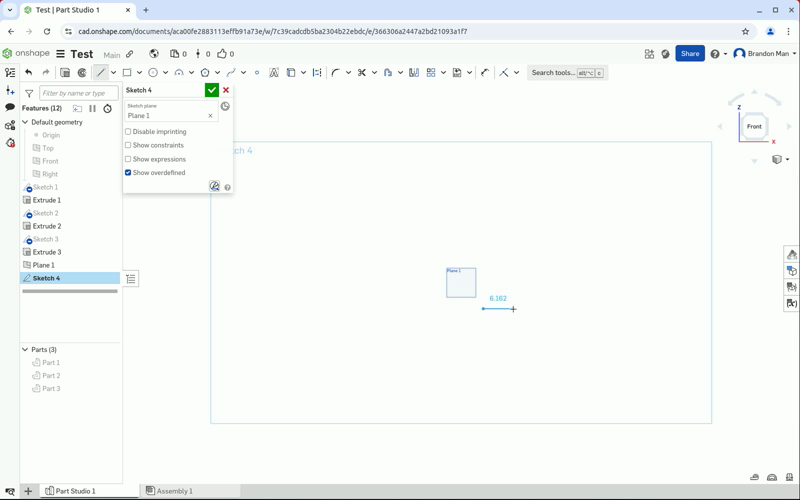
mouse_move(515, 308)
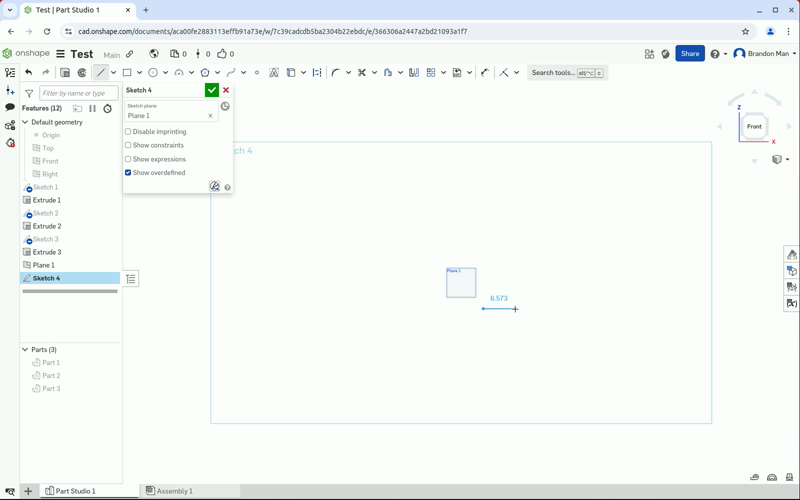
click(515, 308)
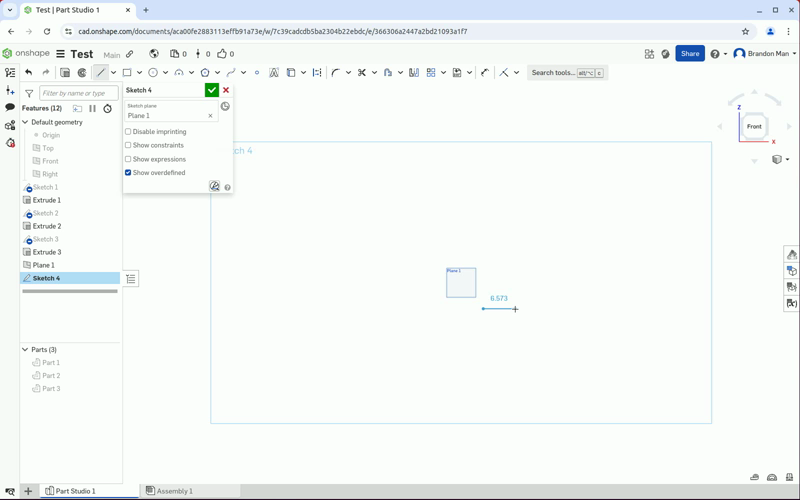
key_up(shift)
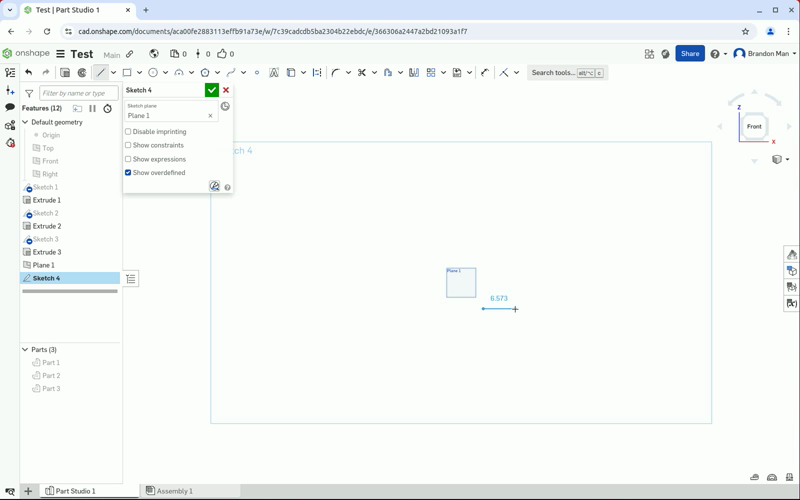
key_down(shift)
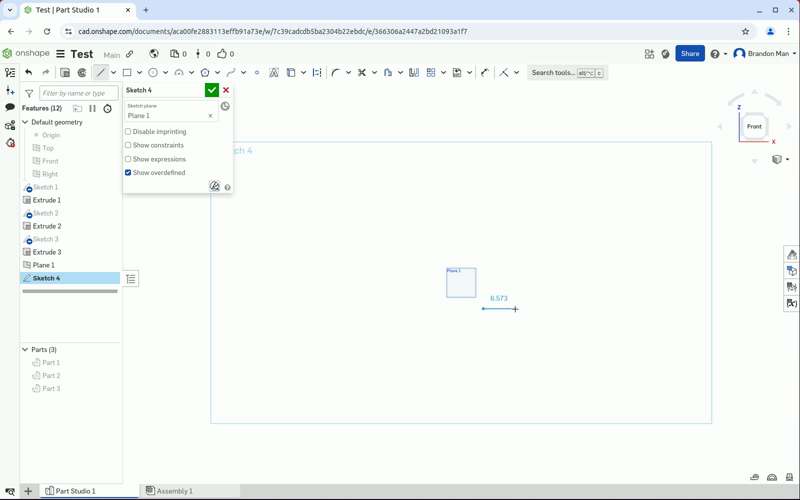
mouse_move(545, 308)
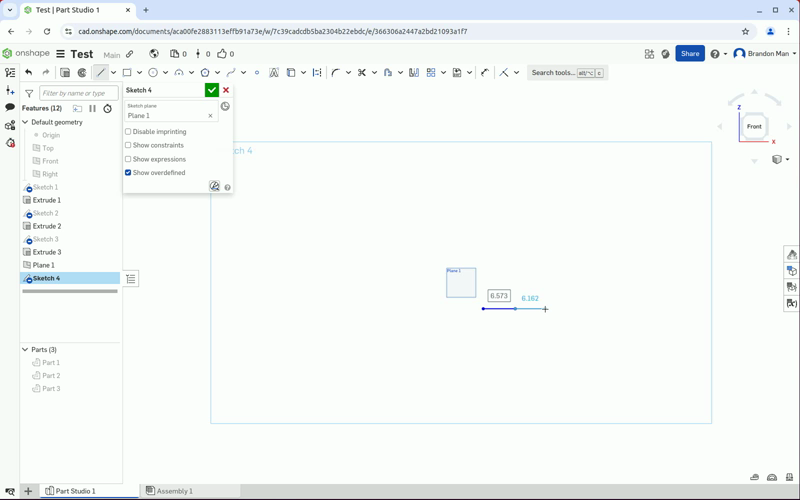
mouse_move(515, 279)
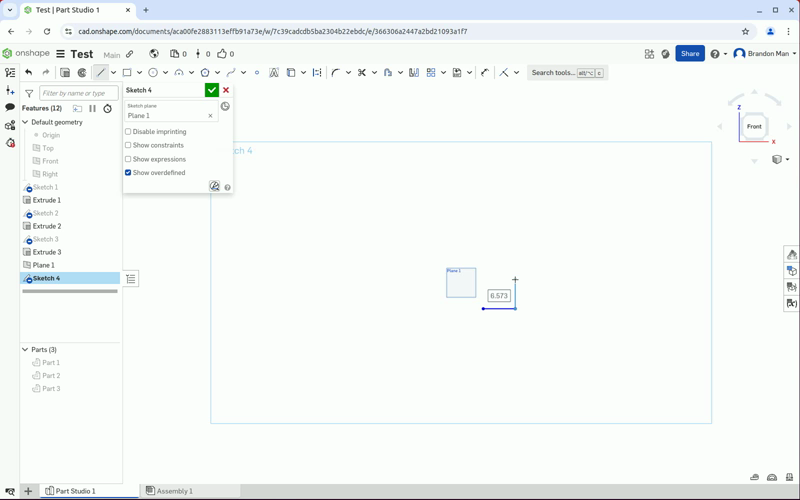
click(515, 279)
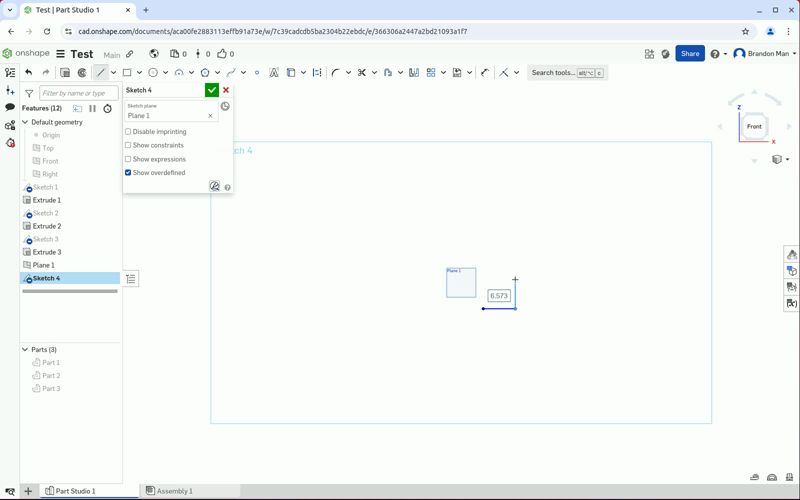
key_up(shift)
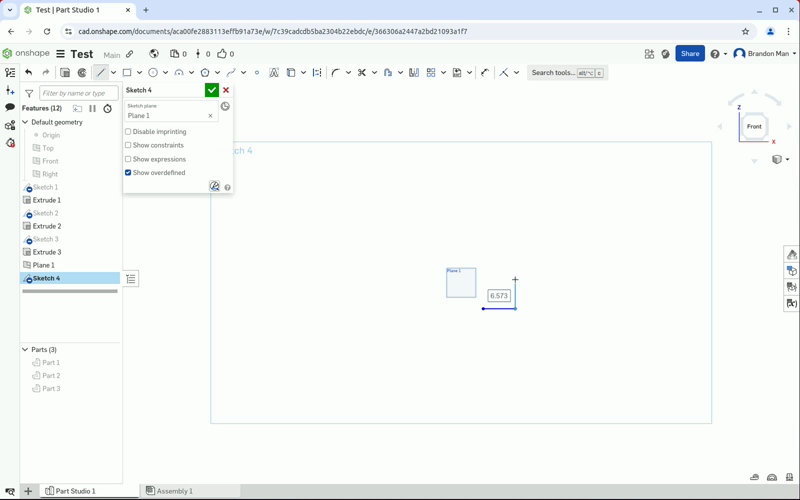
key_down(shift)
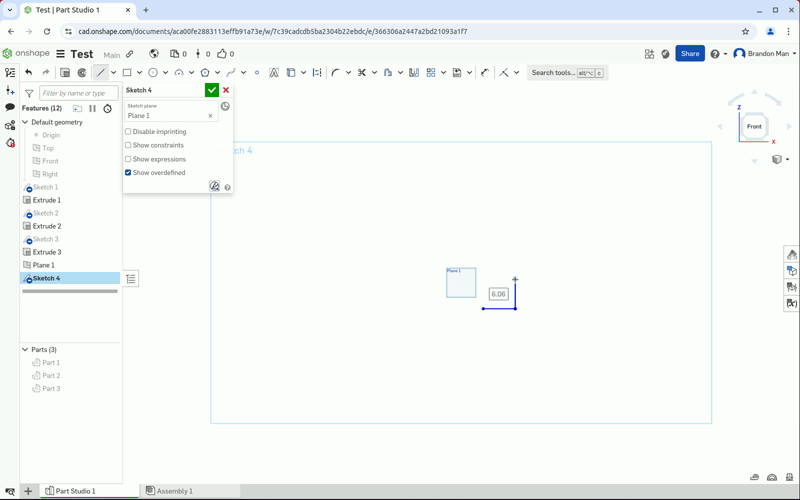
mouse_move(545, 279)
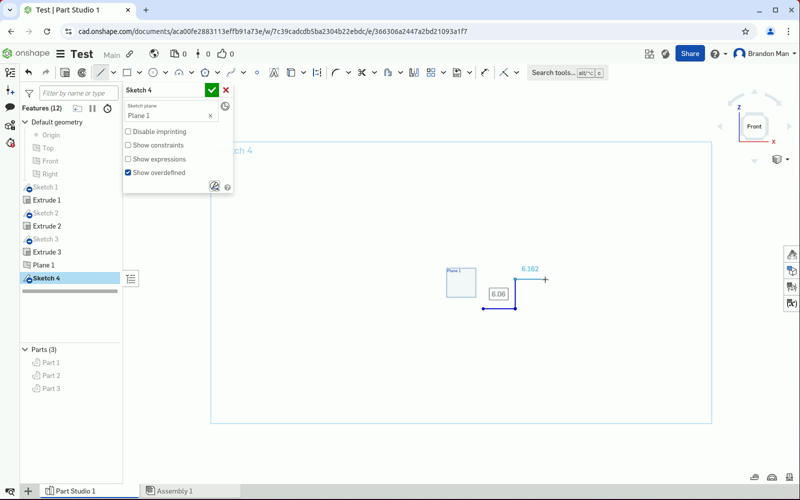
mouse_move(483, 279)
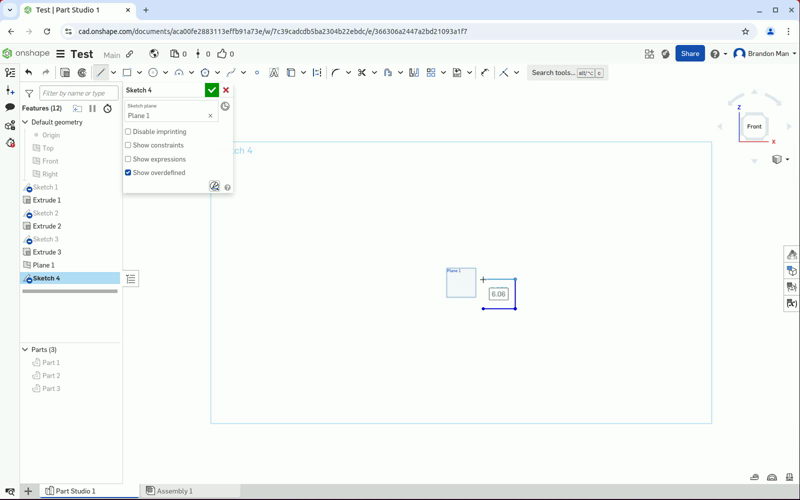
click(483, 279)
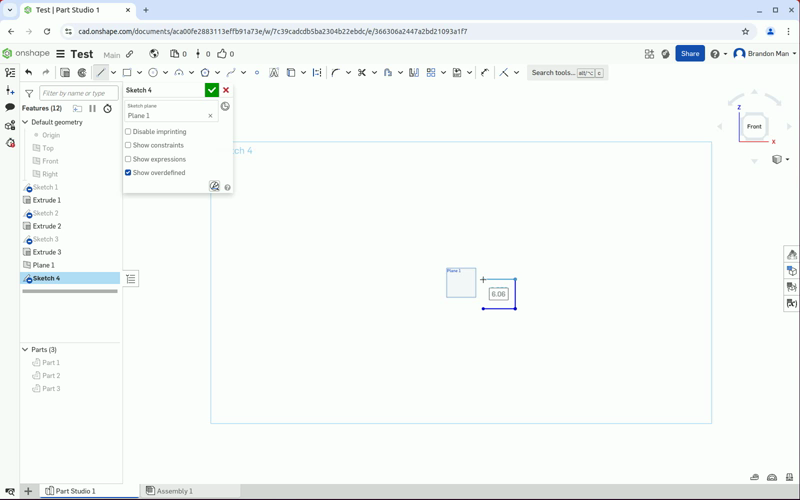
key_up(shift)
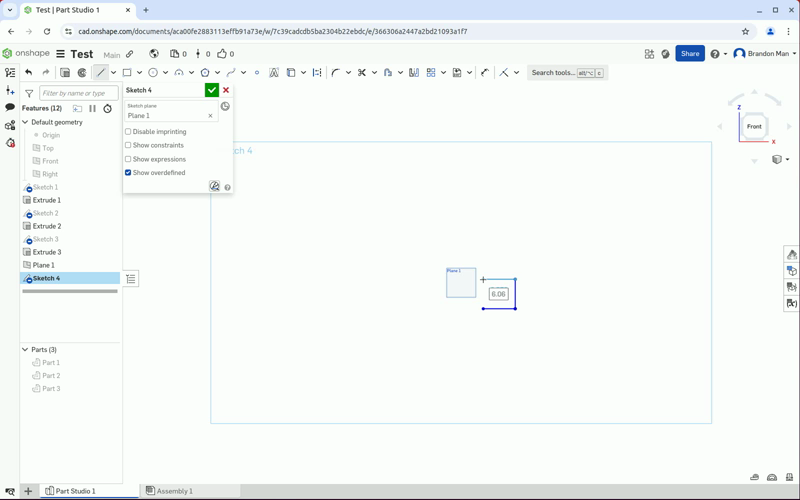
mouse_move(513, 279)
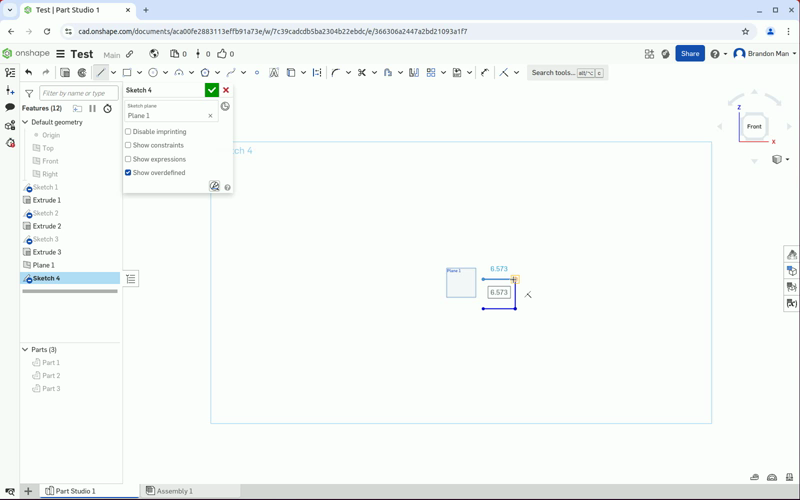
key_down(shift)
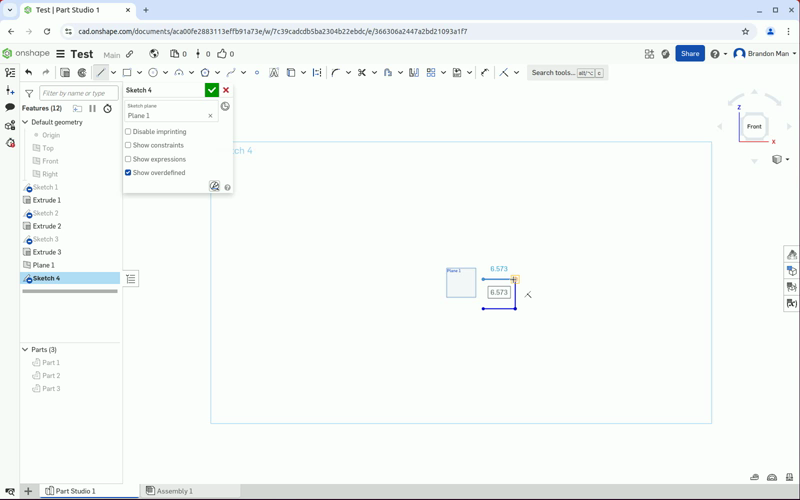
mouse_move(483, 308)
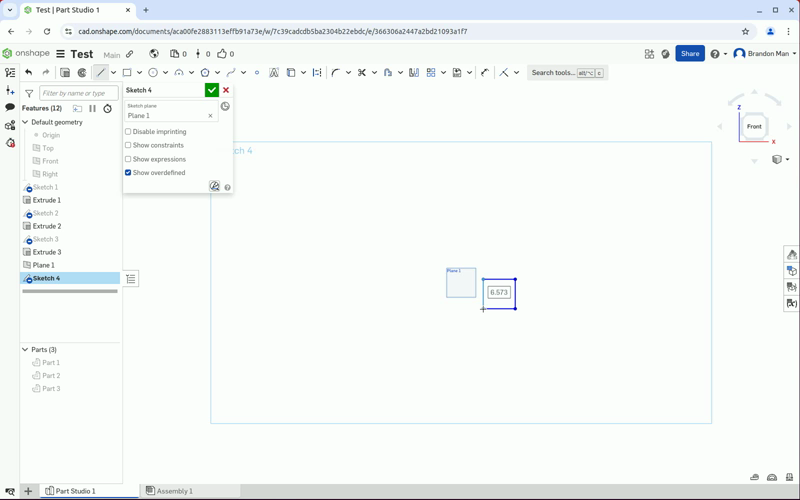
key_up(shift)
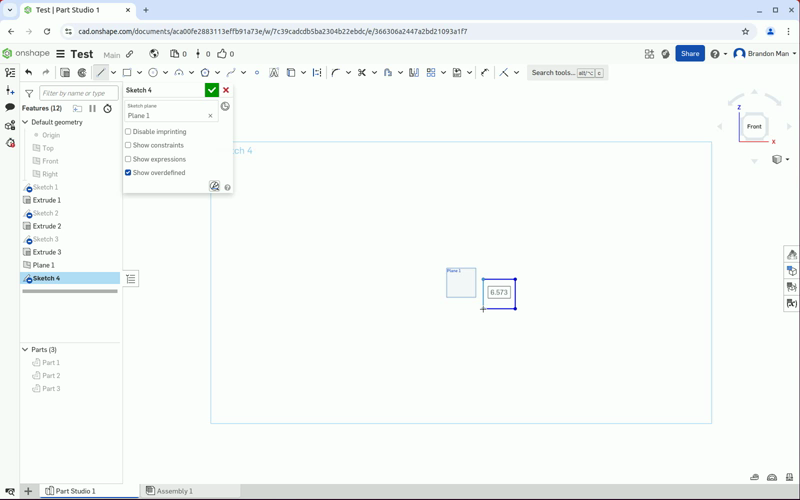
click(483, 308)
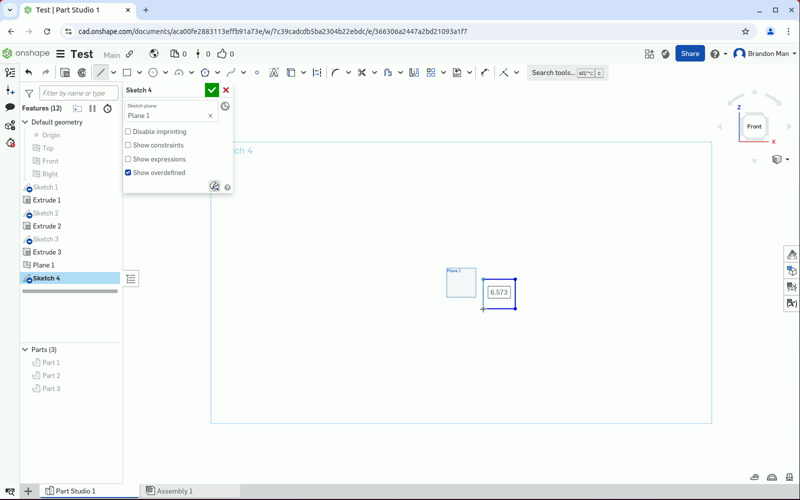
key(esc)
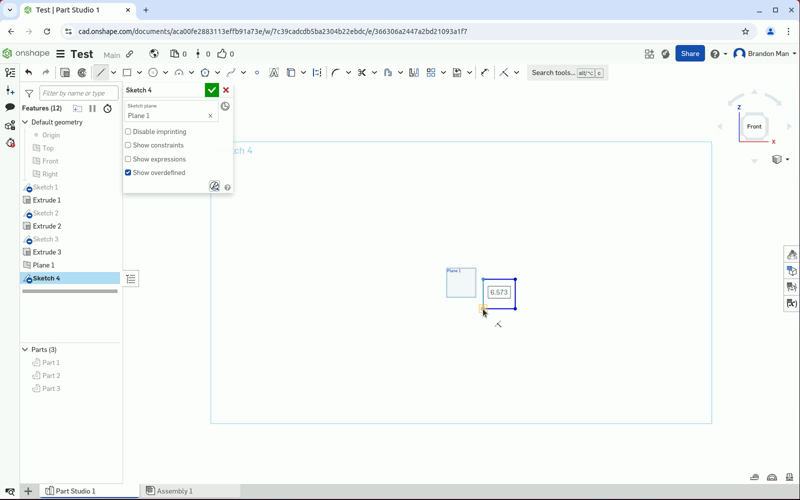
mouse_move(495, 297)
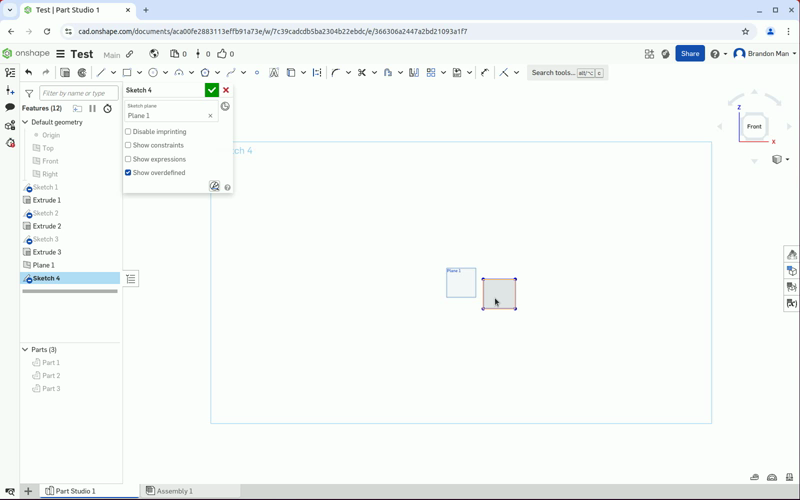
scroll(6)
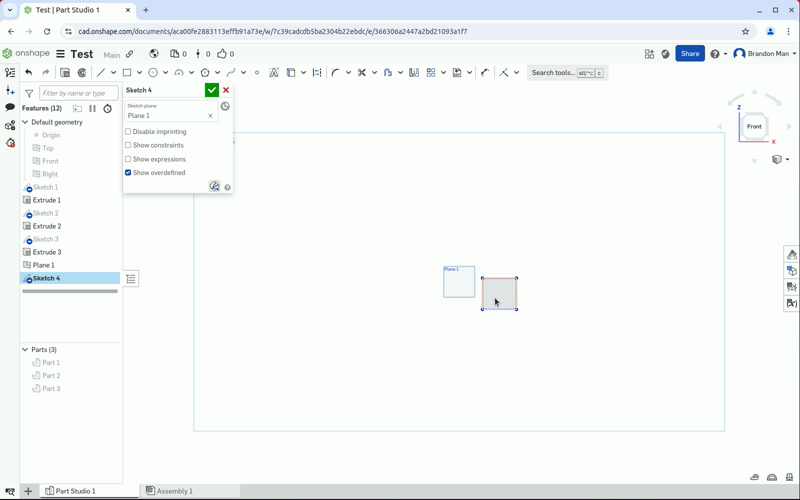
scroll(6)
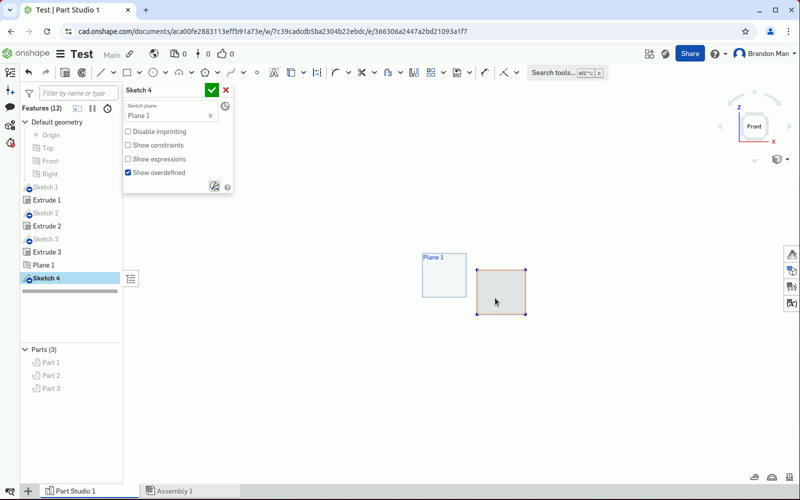
scroll(6)
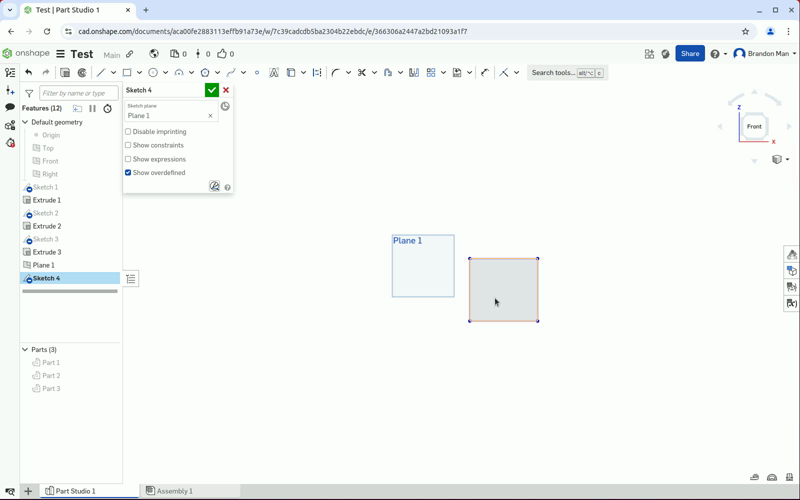
scroll(6)
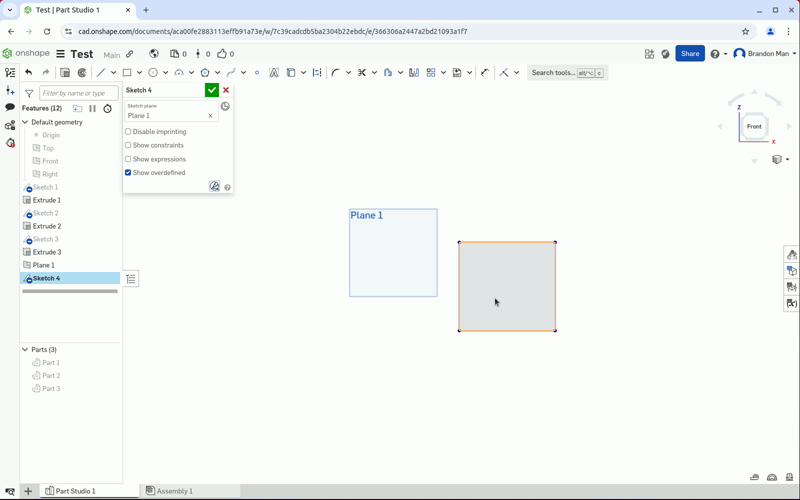
scroll(6)
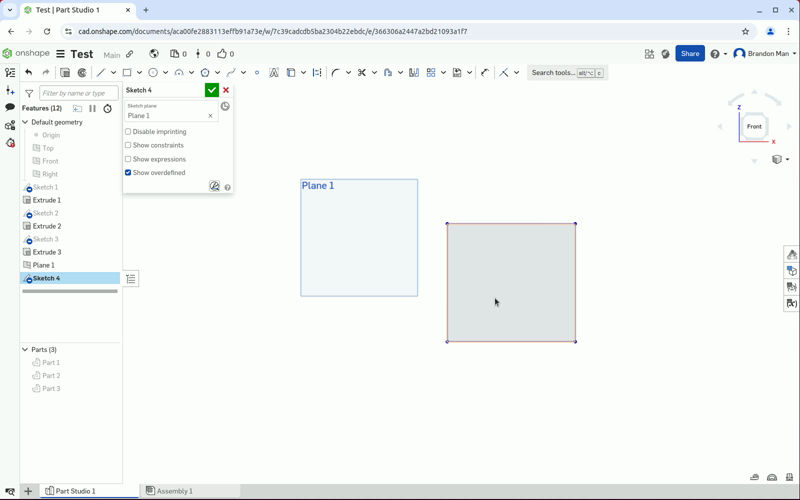
scroll(6)
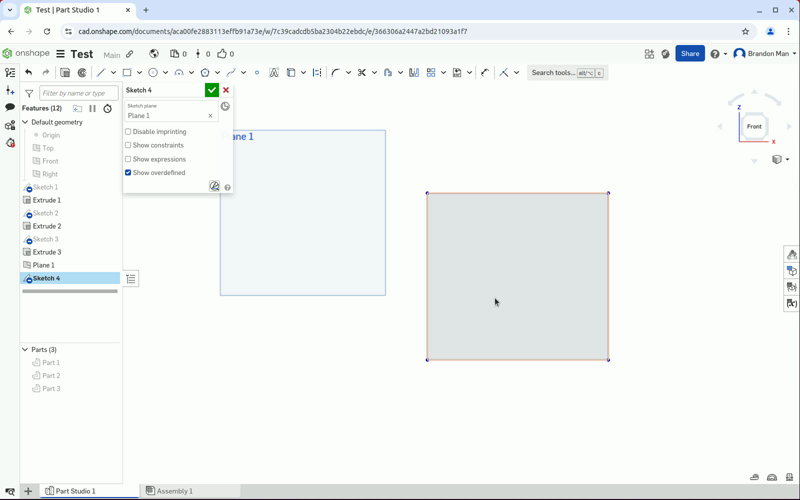
scroll(6)
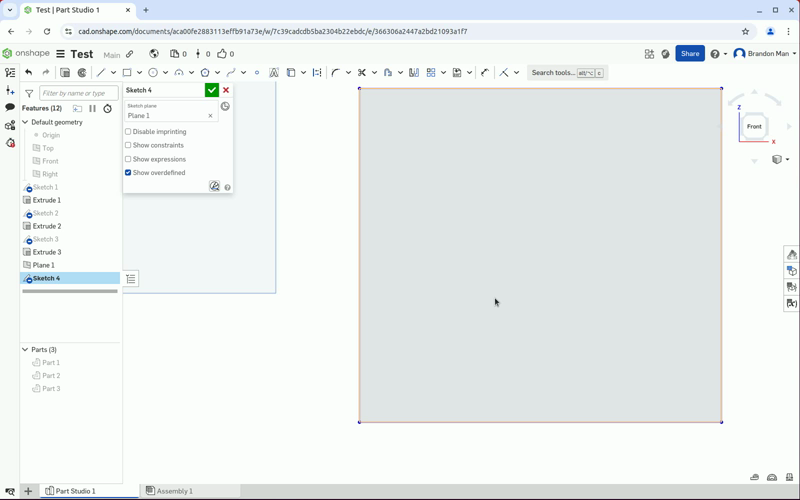
click(495, 297)
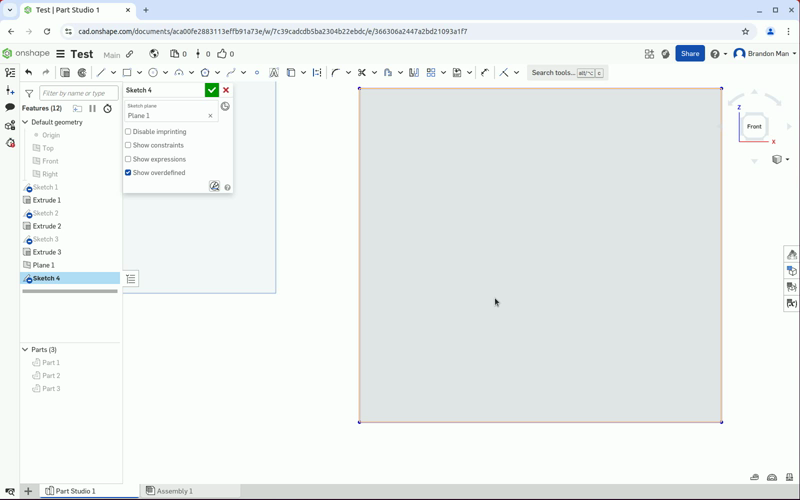
scroll(-6)
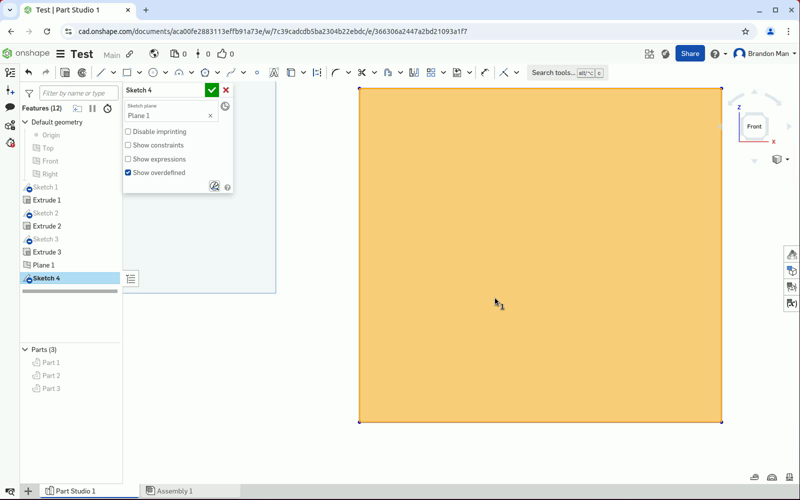
scroll(-6)
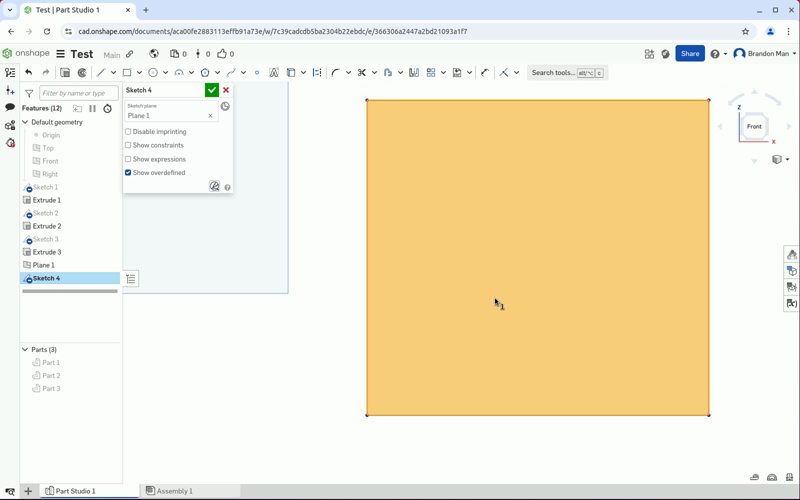
scroll(-6)
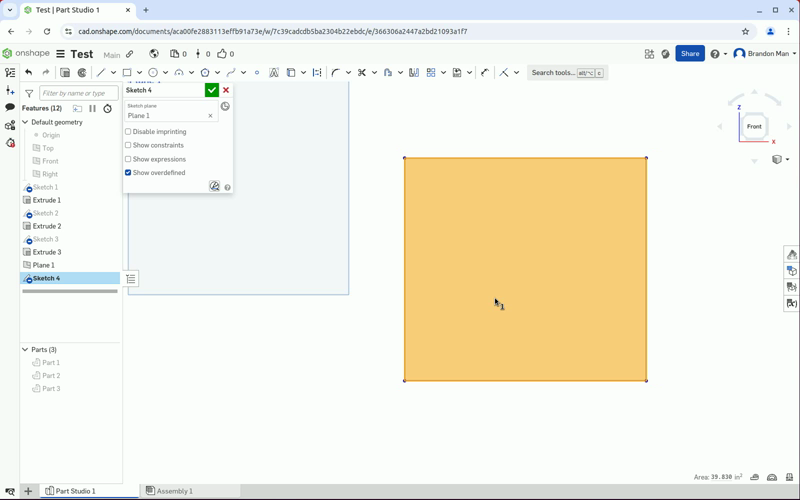
scroll(-6)
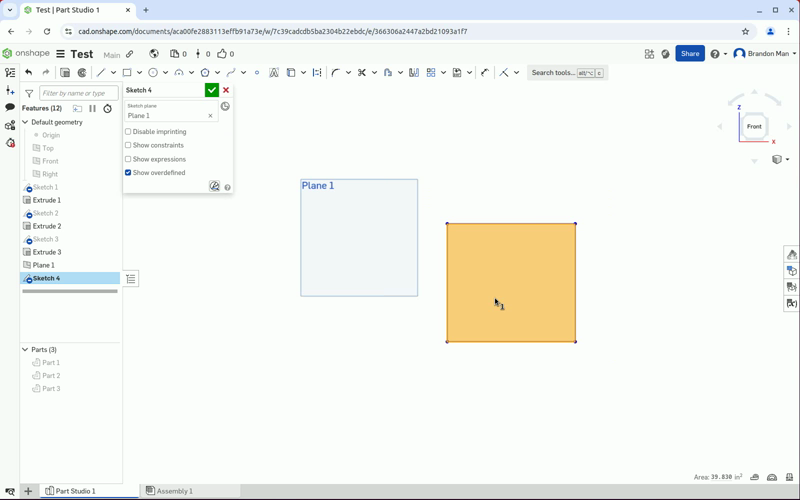
scroll(-6)
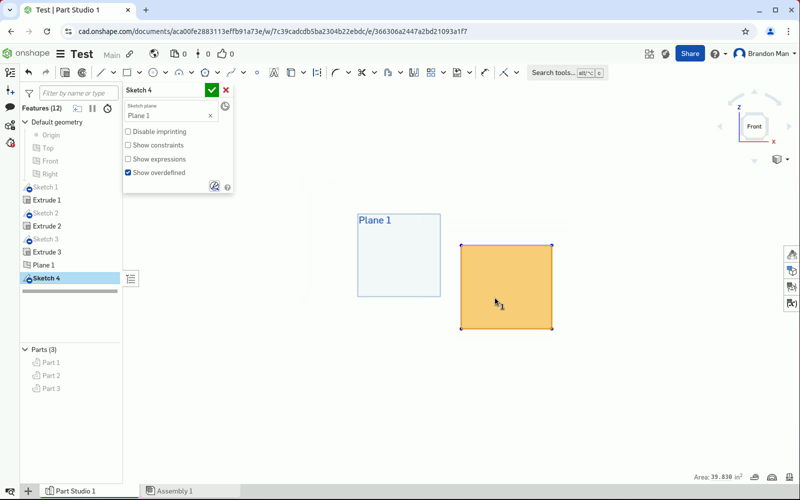
scroll(-6)
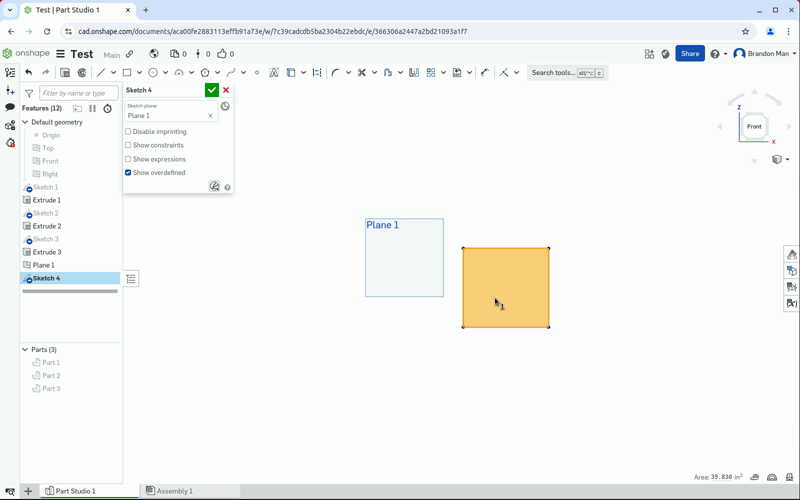
scroll(-6)
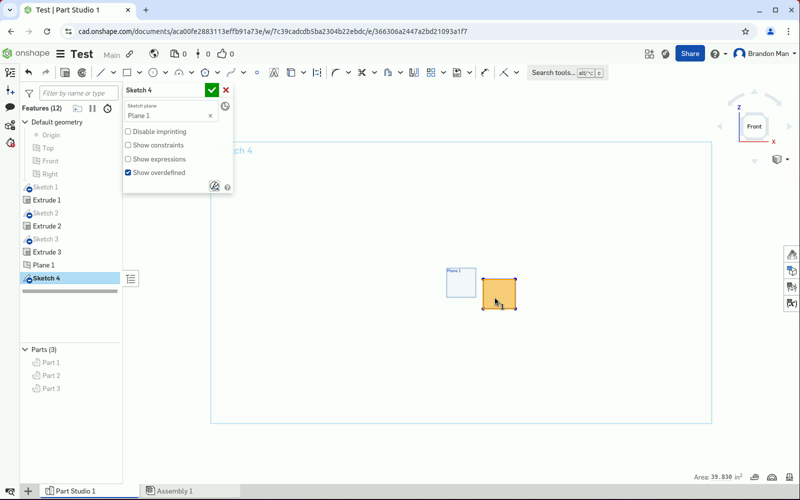
mouse_move(73, 352)
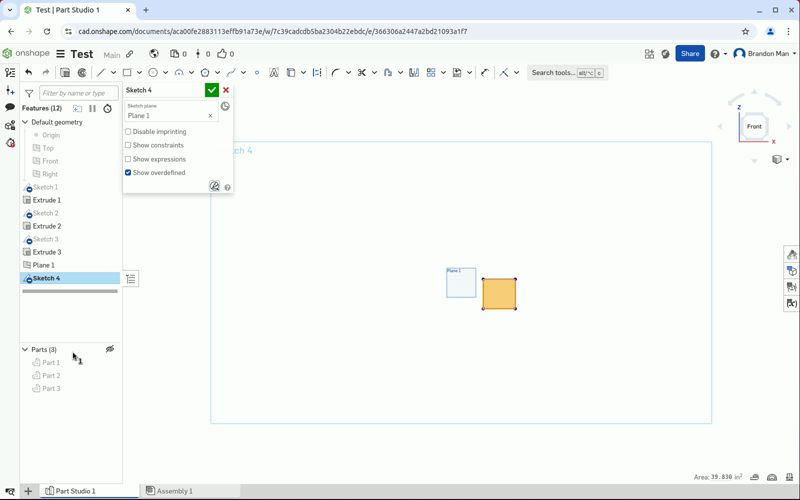
key(shift+y)
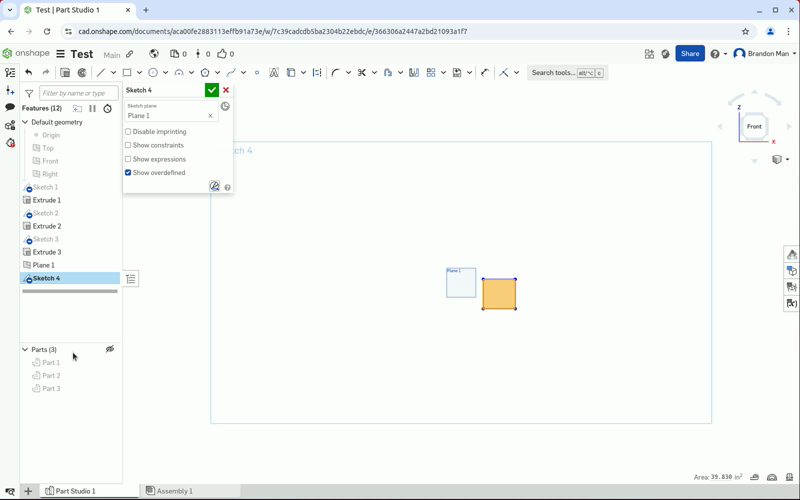
key(shift+e)
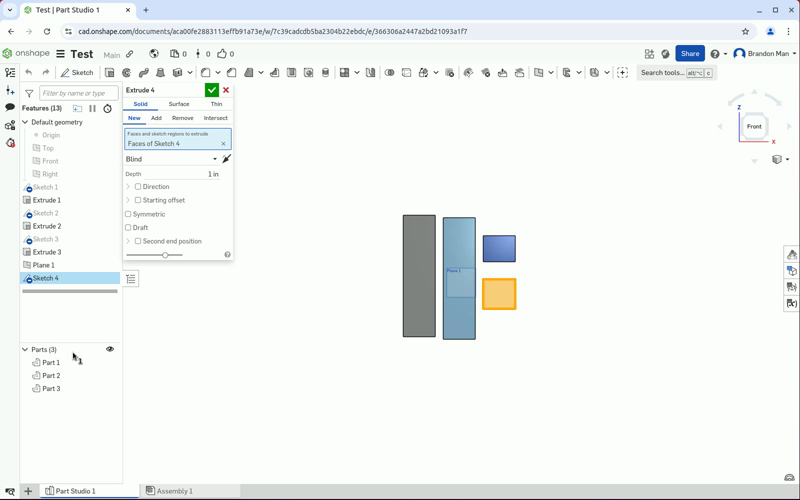
mouse_move(143, 106)
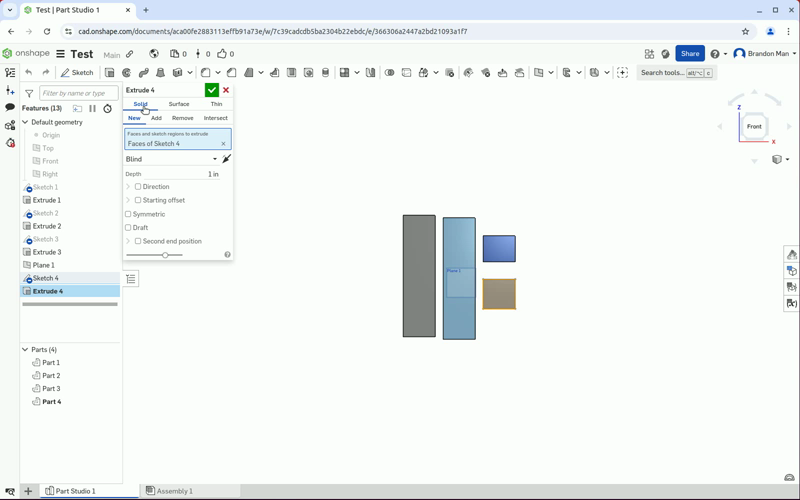
click(143, 106)
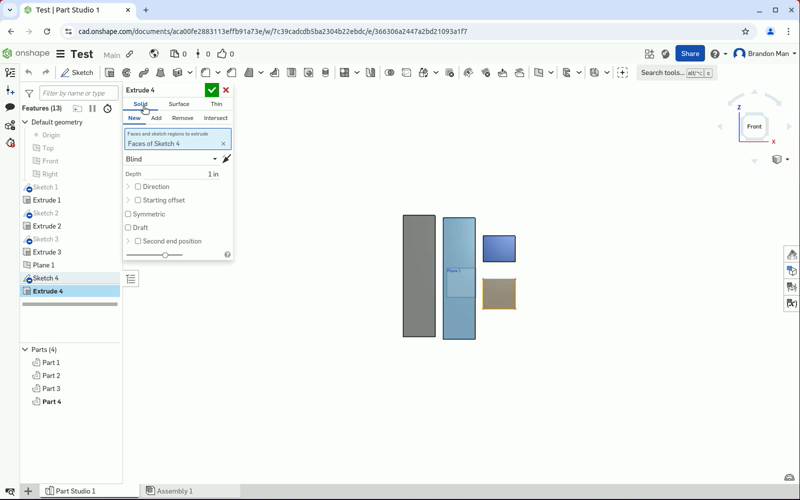
mouse_move(137, 120)
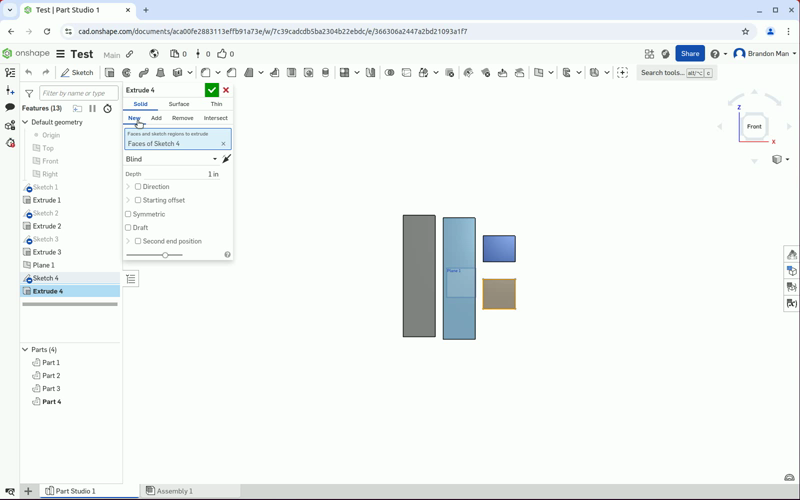
click(137, 120)
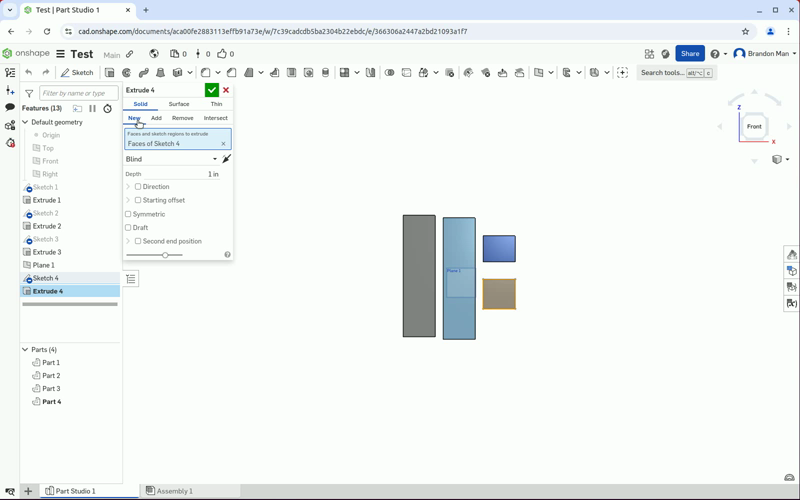
key(tab, 4)
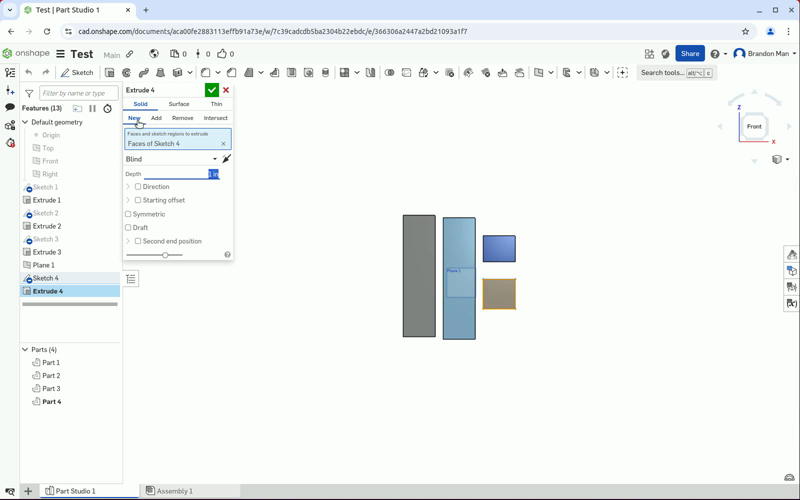
text(0.241)
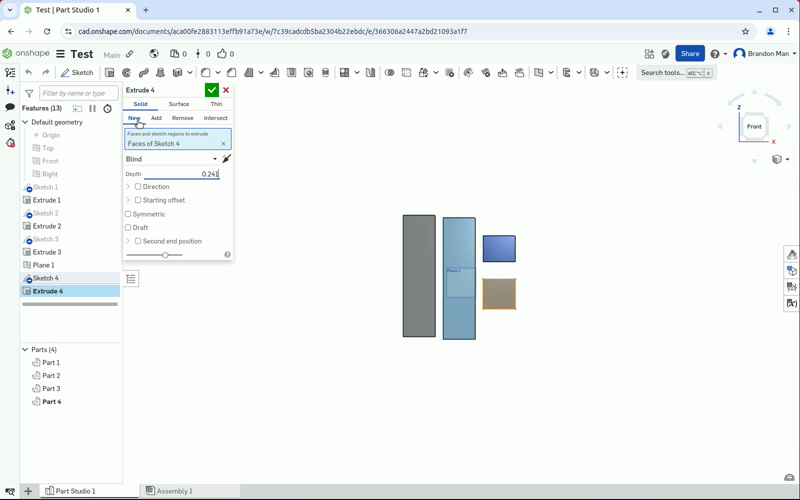
key(enter)
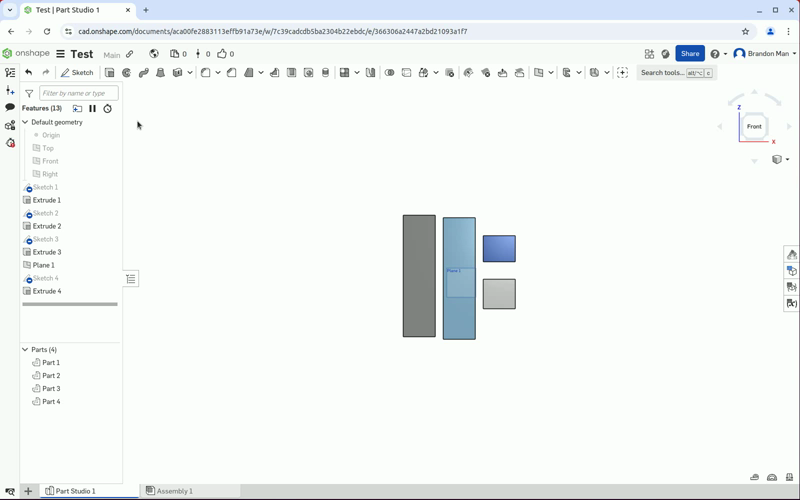
key(shift+h)
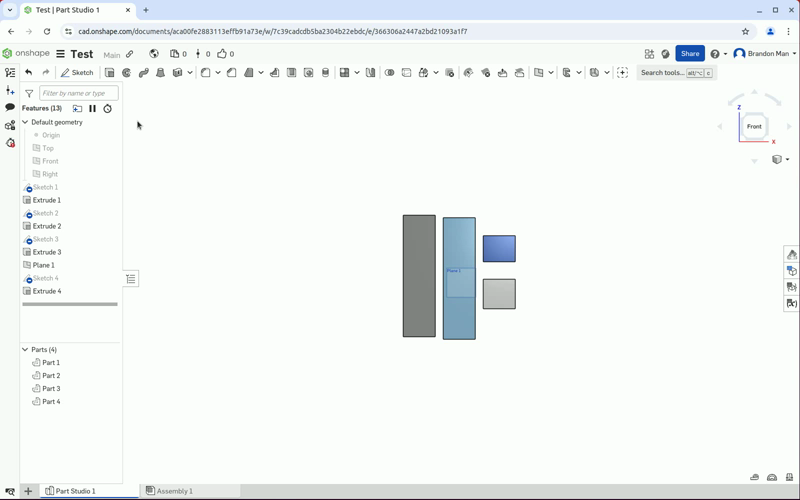
key(shift+h)
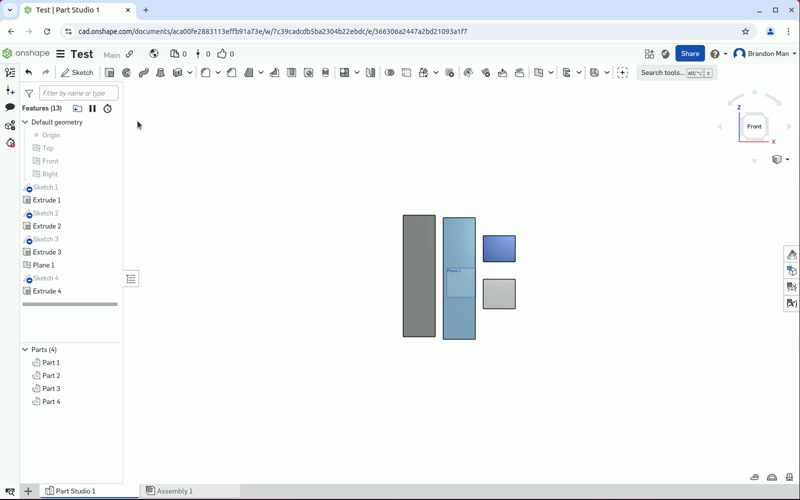
mouse_move(73, 189)
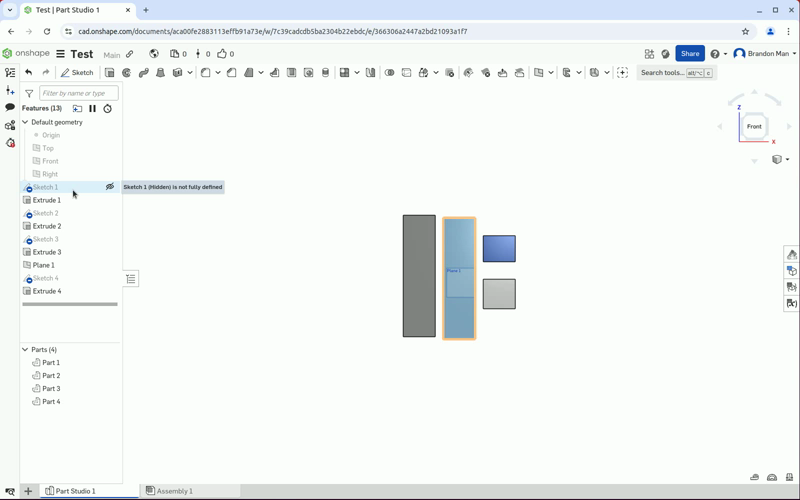
click(73, 189)
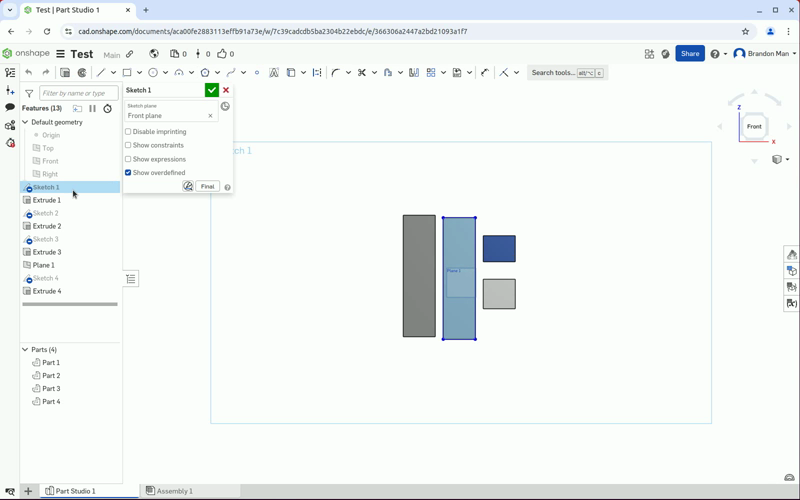
mouse_move(229, 92)
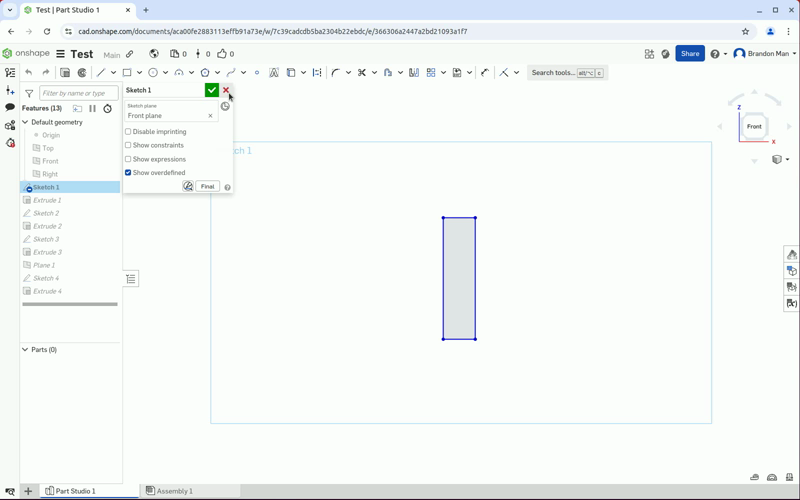
click(229, 92)
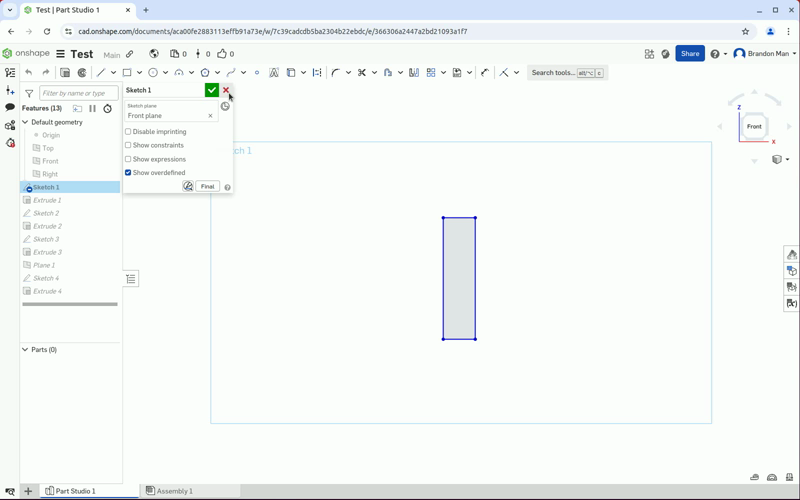
key(shift+s)
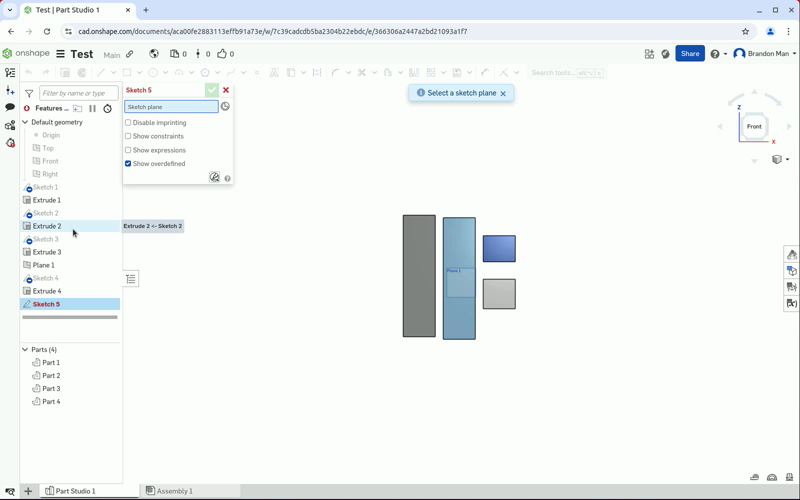
scroll(3)
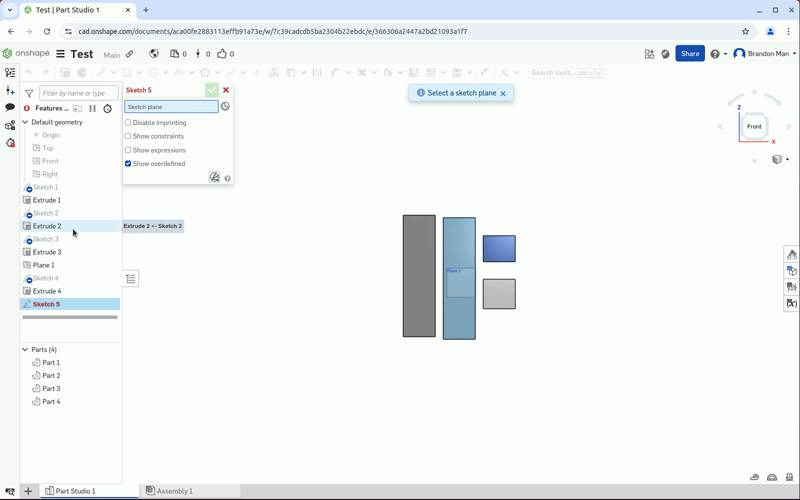
mouse_move(73, 163)
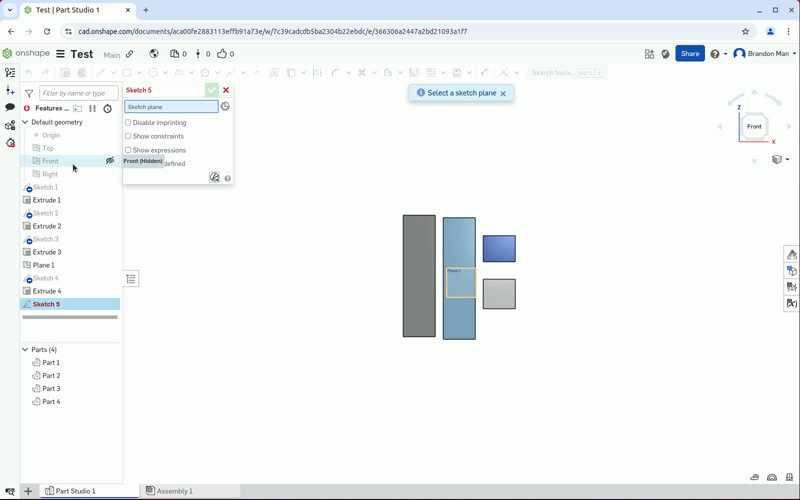
click(73, 163)
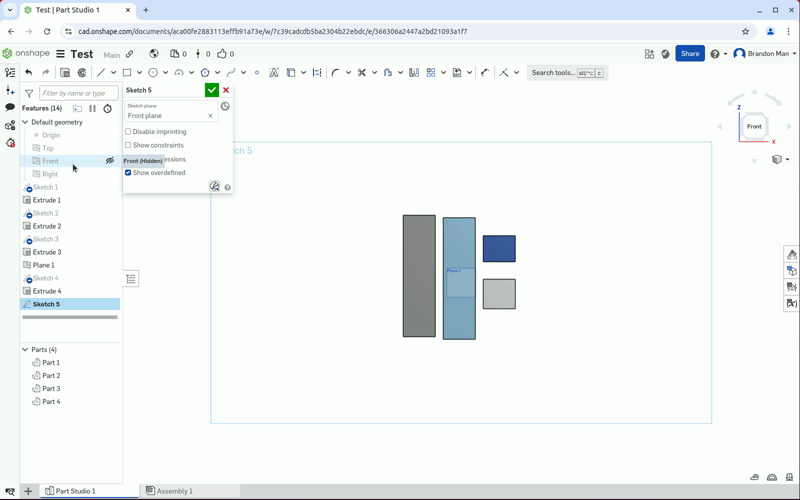
mouse_move(73, 352)
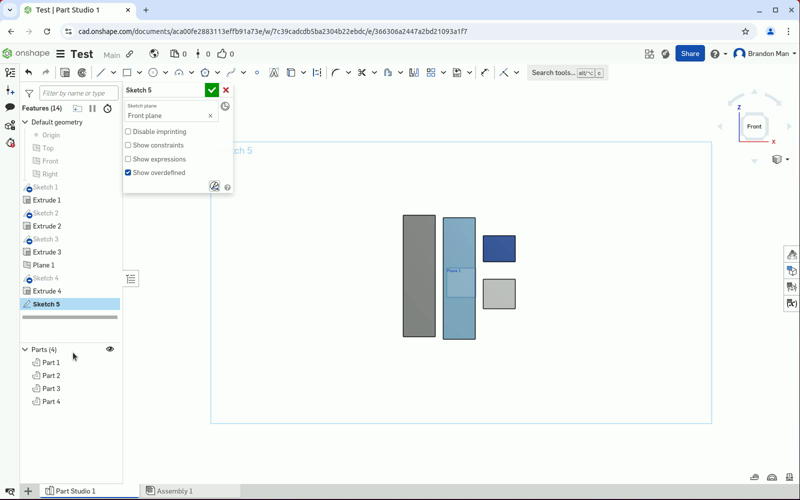
key(y)
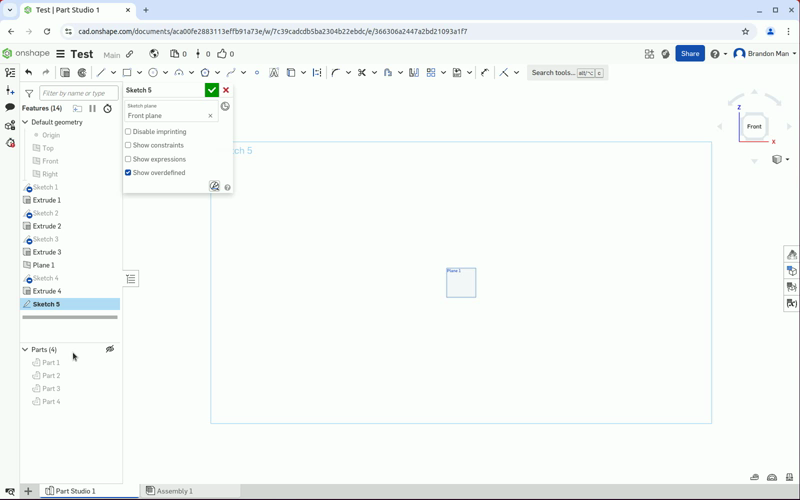
key(l)
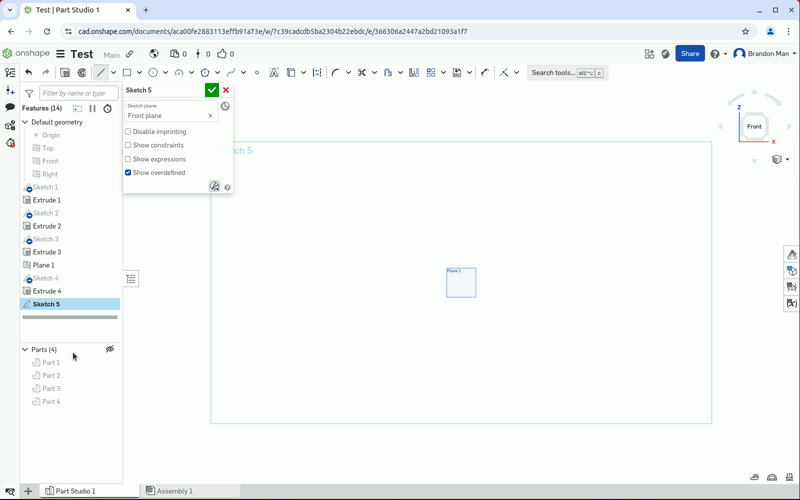
key_down(shift)
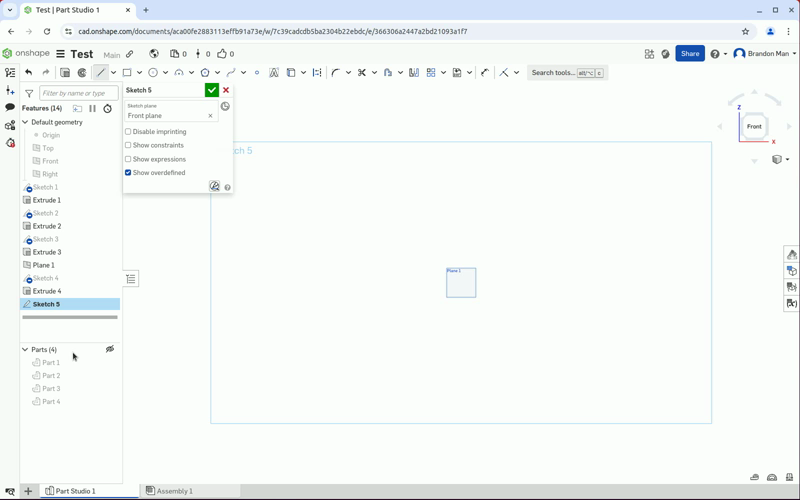
mouse_move(541, 298)
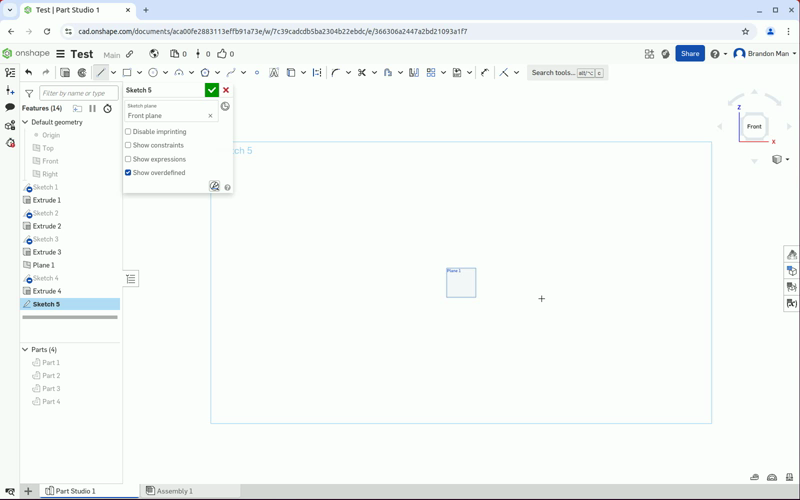
click(541, 298)
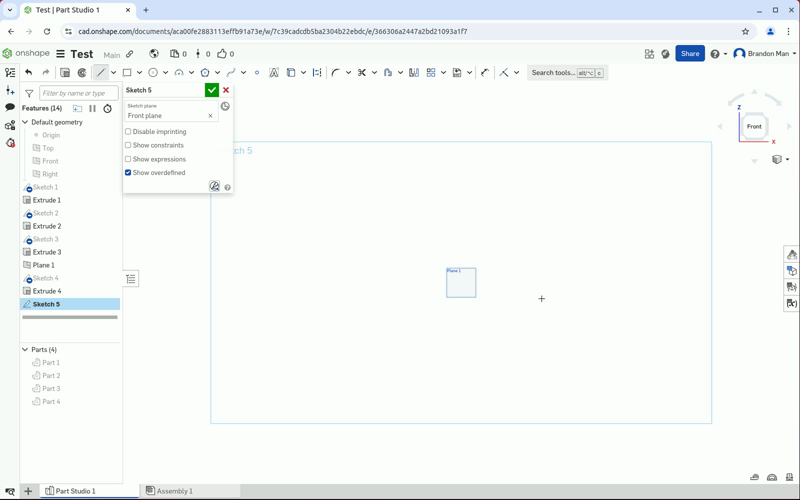
key_up(shift)
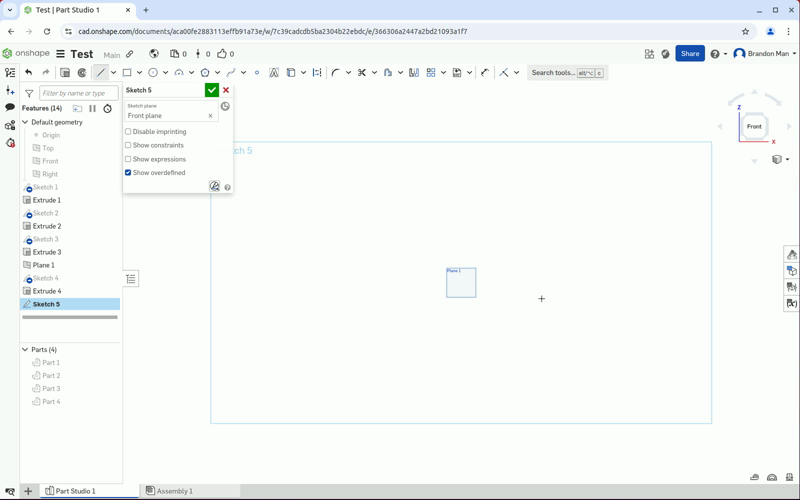
key_down(shift)
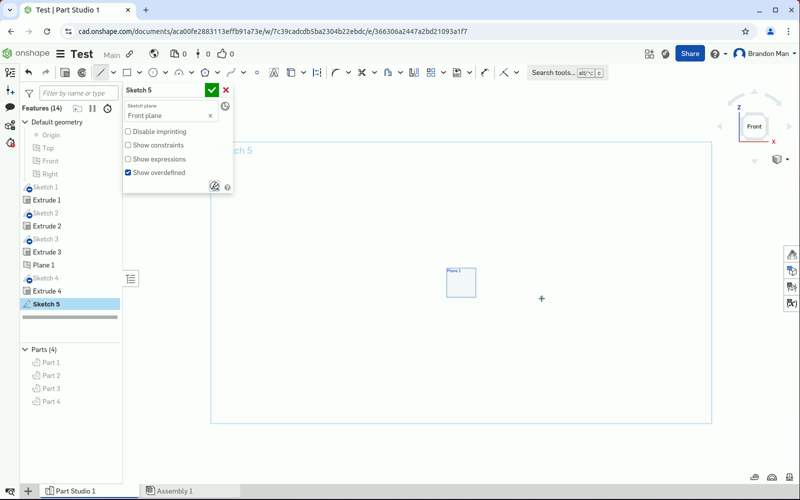
mouse_move(571, 298)
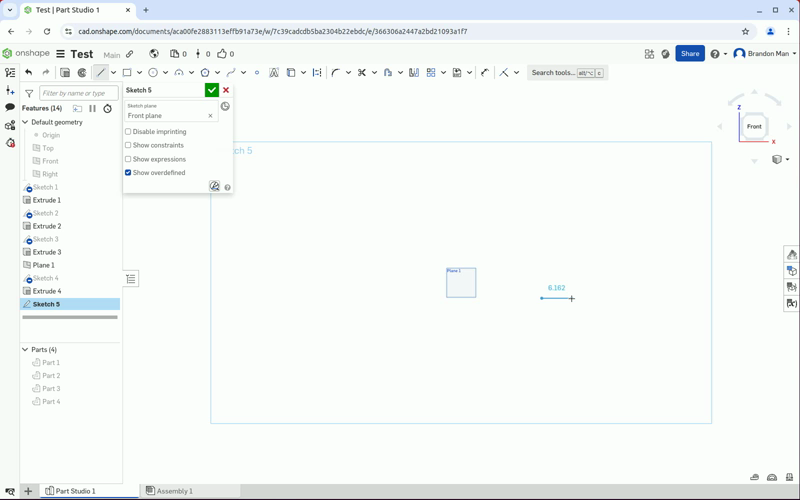
mouse_move(573, 298)
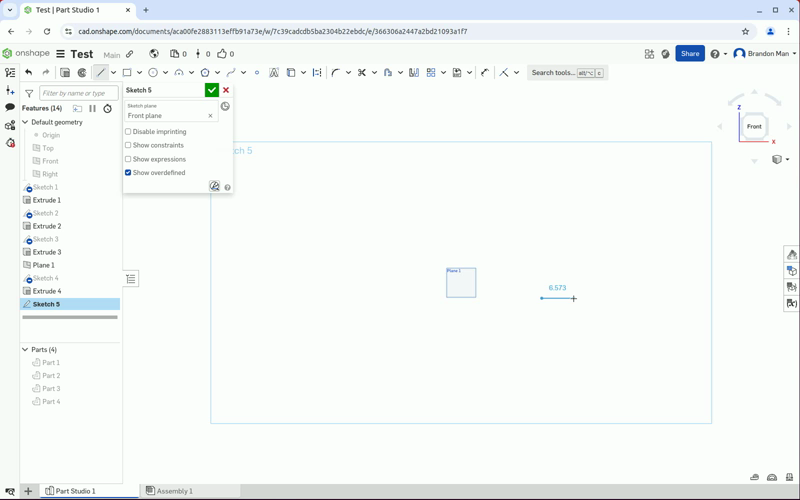
click(573, 298)
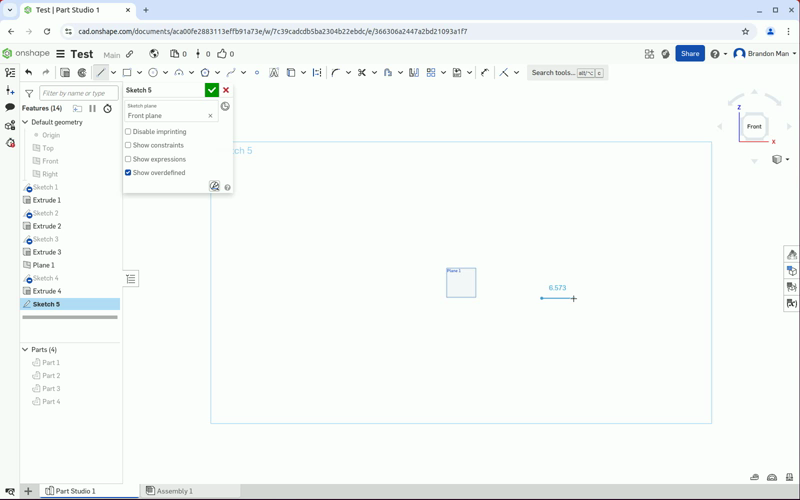
key_up(shift)
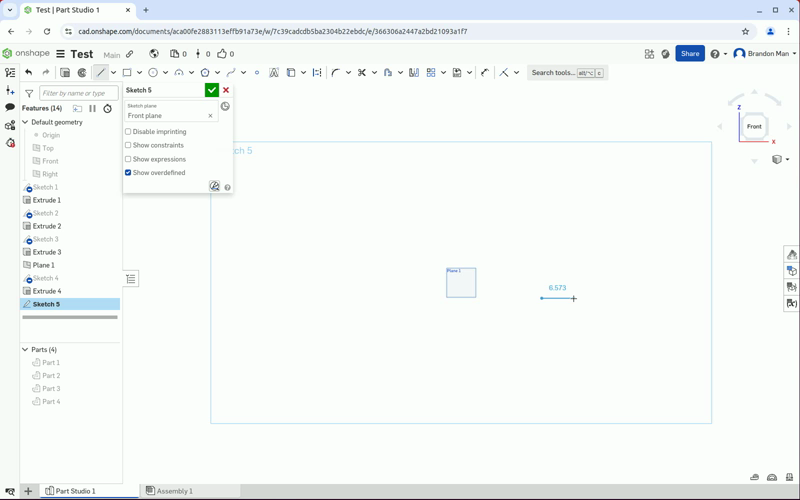
key_down(shift)
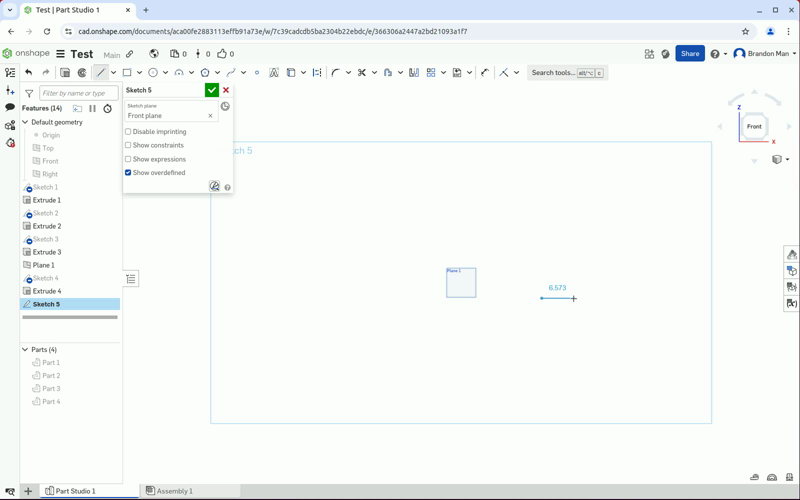
mouse_move(589, 298)
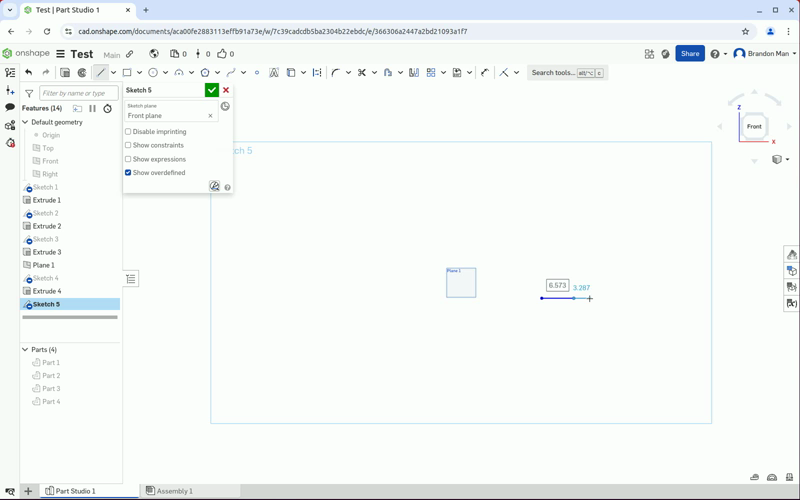
mouse_move(573, 239)
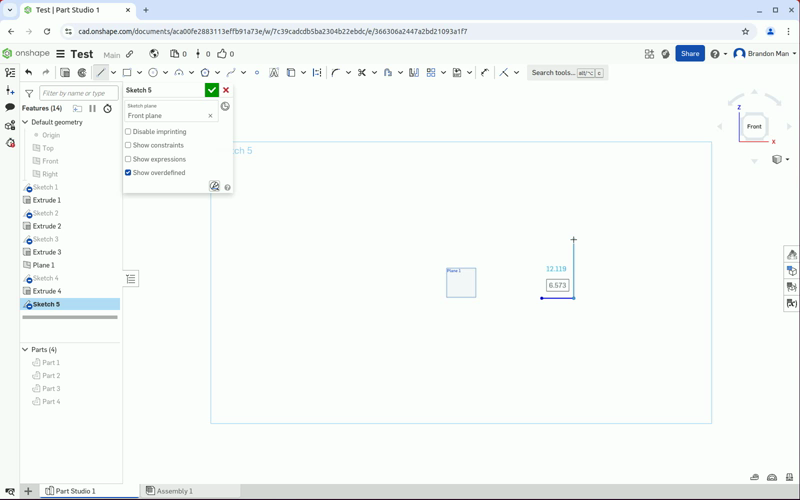
click(573, 239)
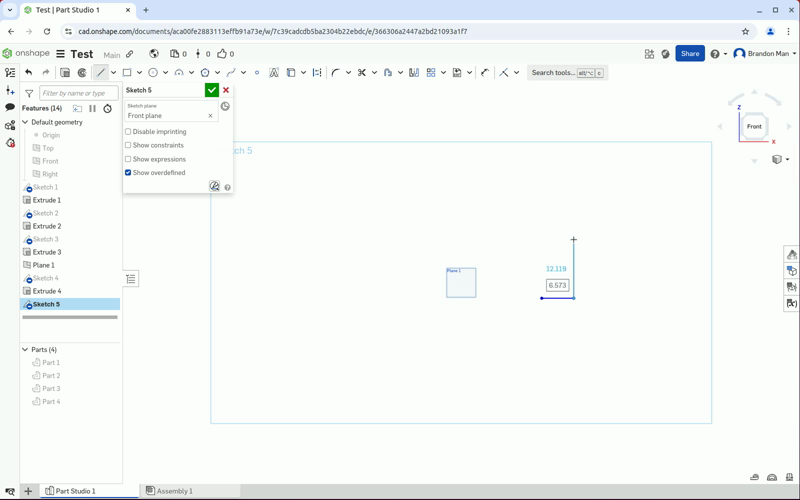
key_up(shift)
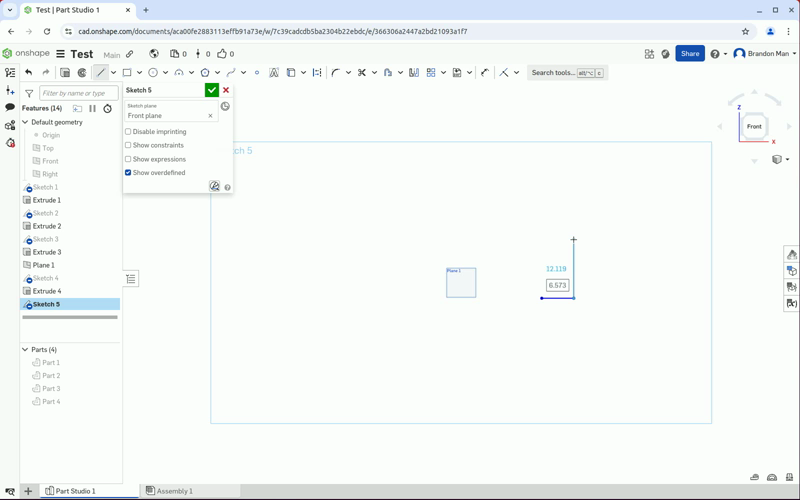
key_down(shift)
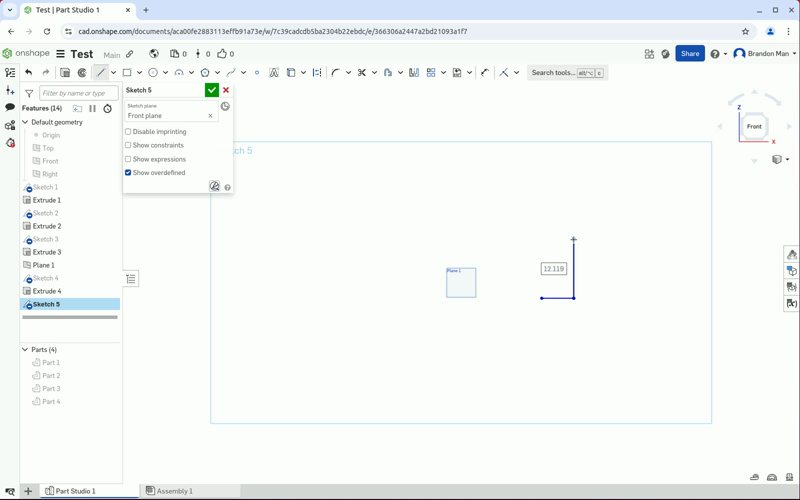
mouse_move(589, 239)
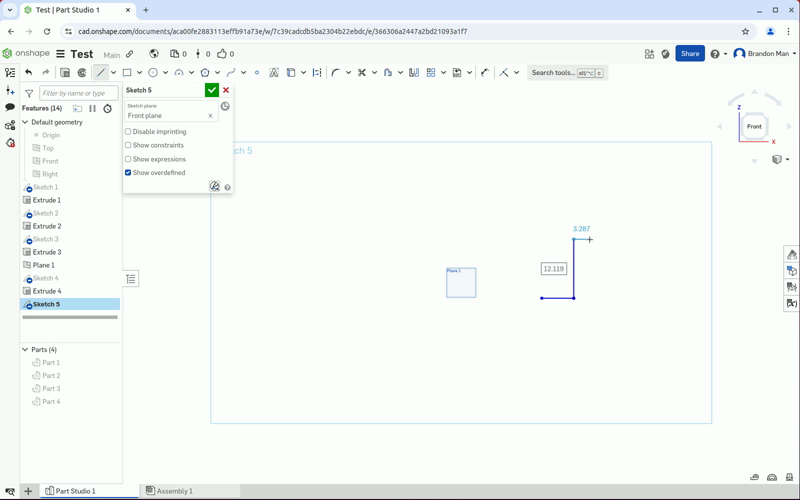
mouse_move(541, 239)
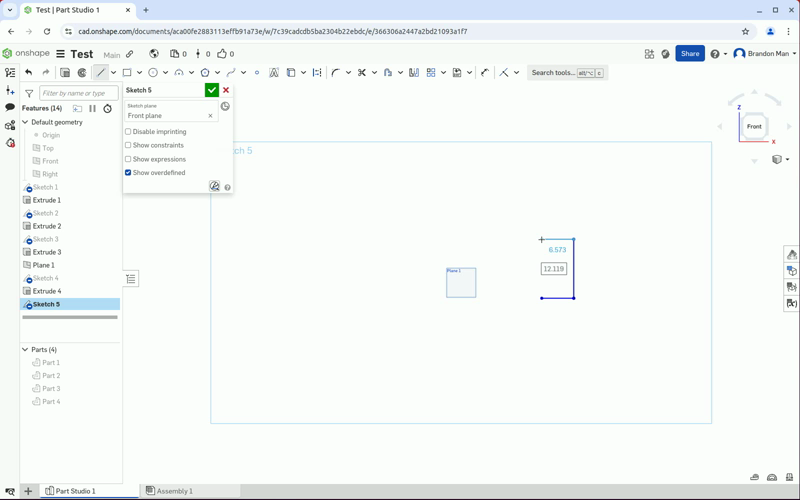
click(541, 239)
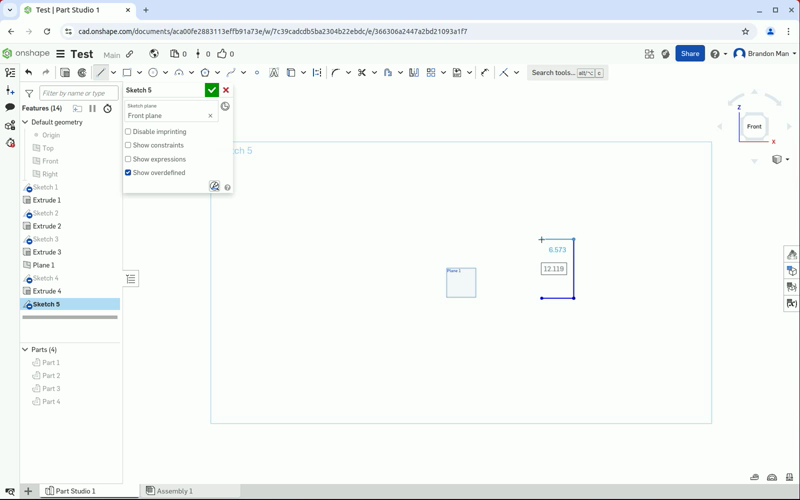
key_up(shift)
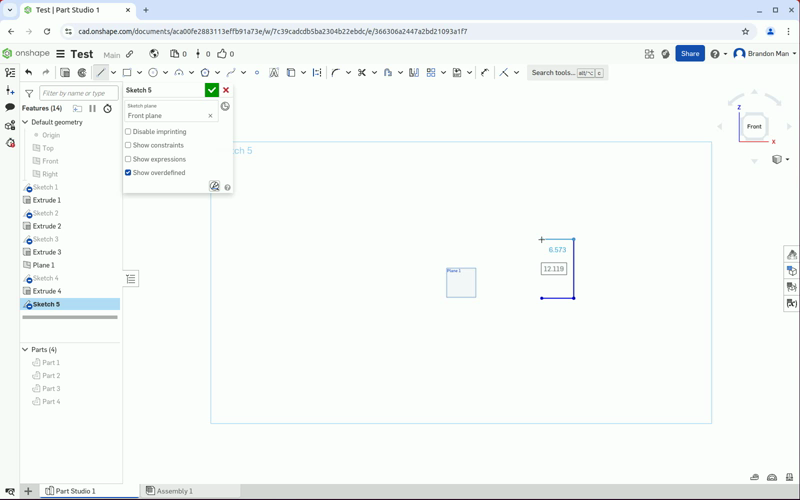
mouse_move(571, 239)
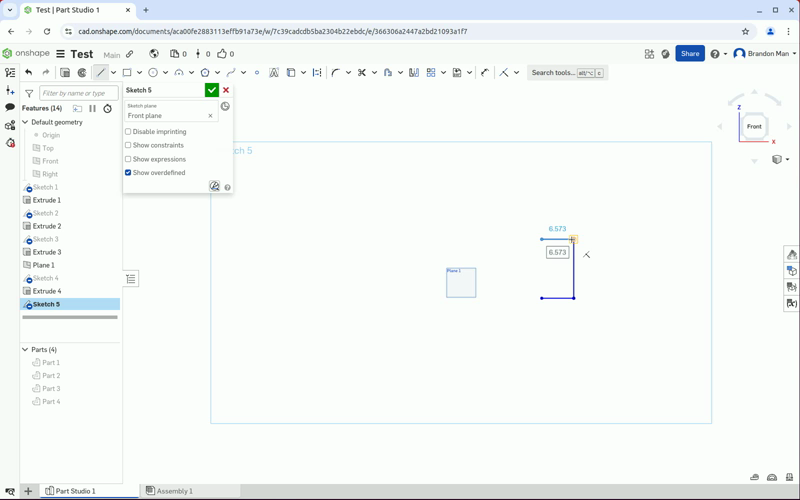
key_down(shift)
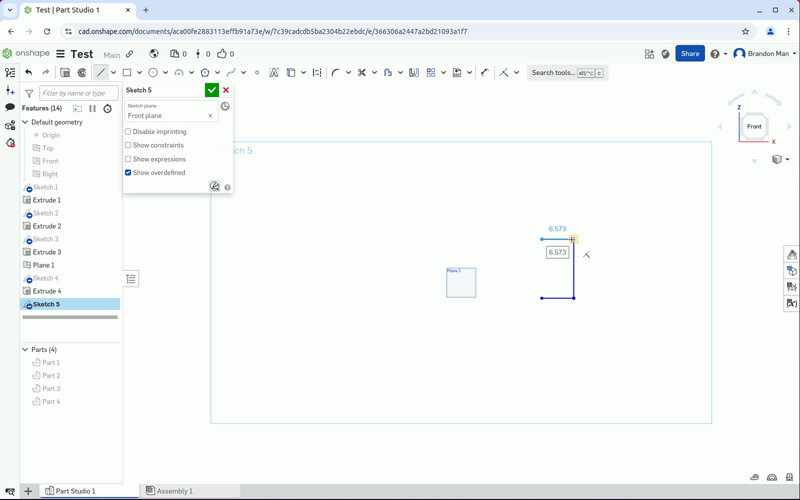
mouse_move(541, 298)
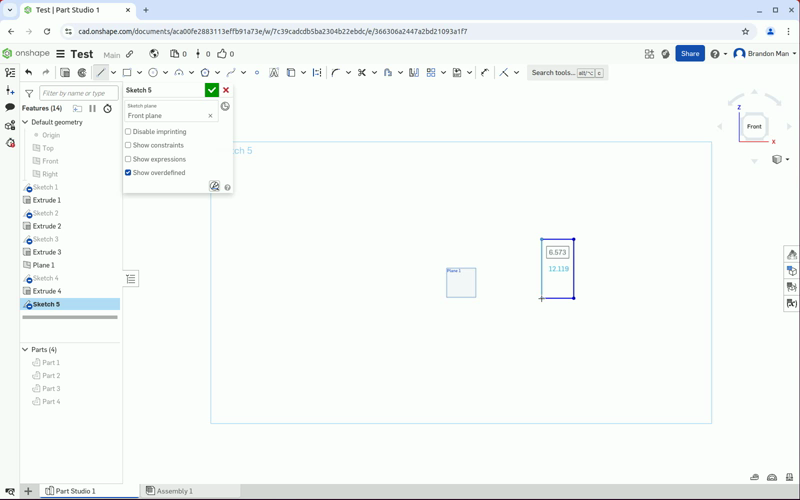
key_up(shift)
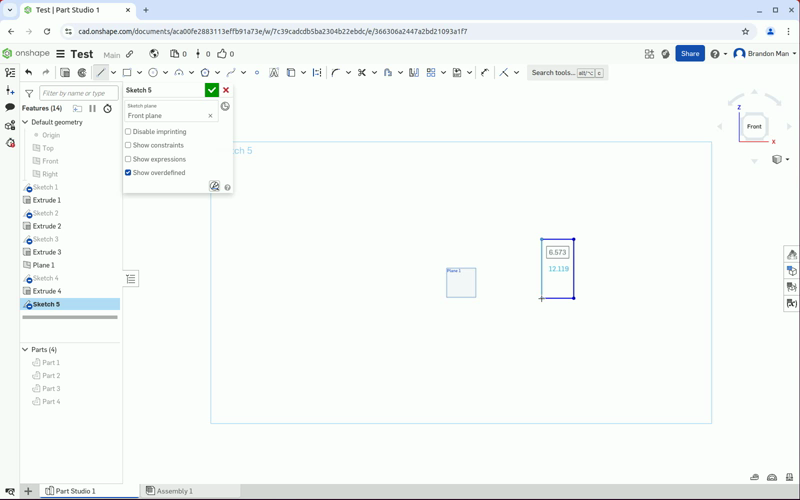
click(541, 298)
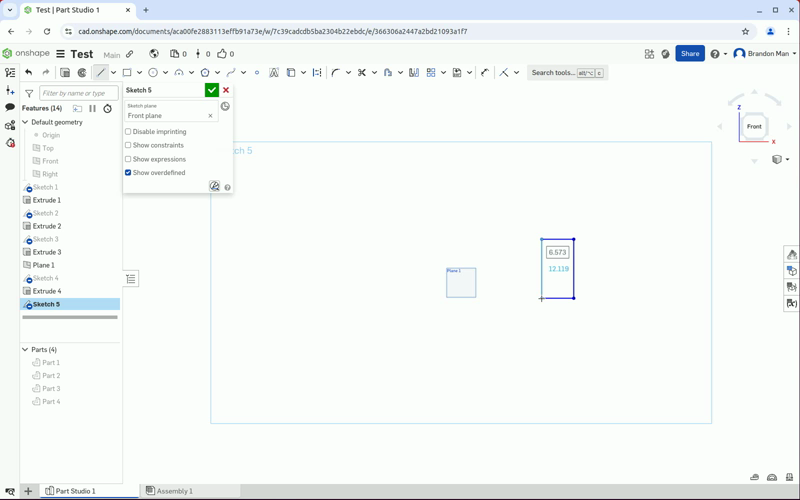
key(esc)
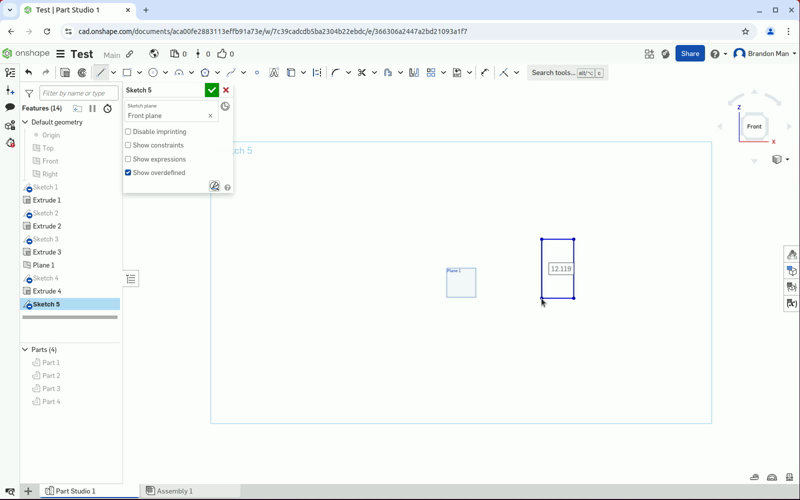
mouse_move(548, 272)
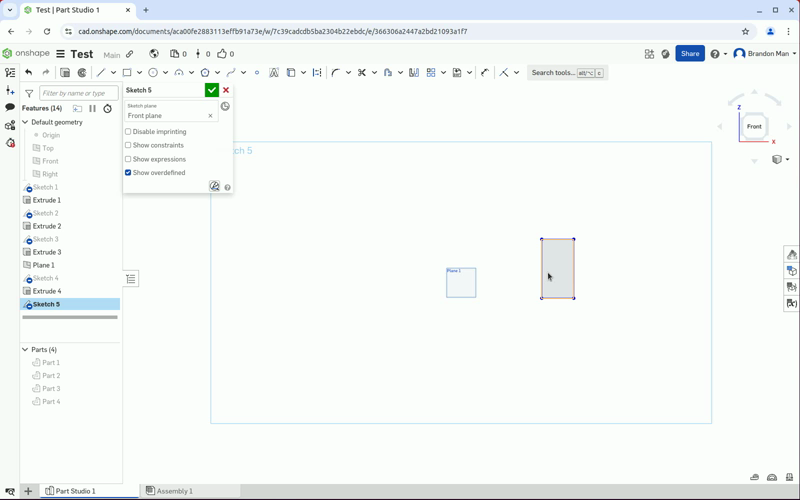
click(548, 272)
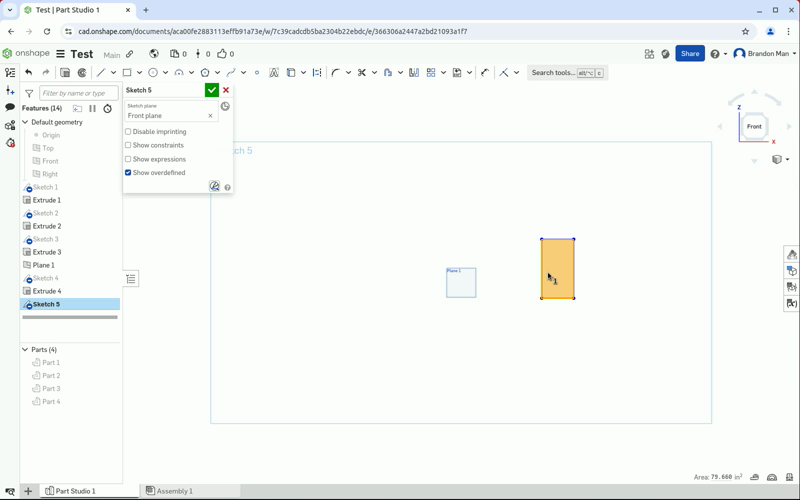
mouse_move(73, 352)
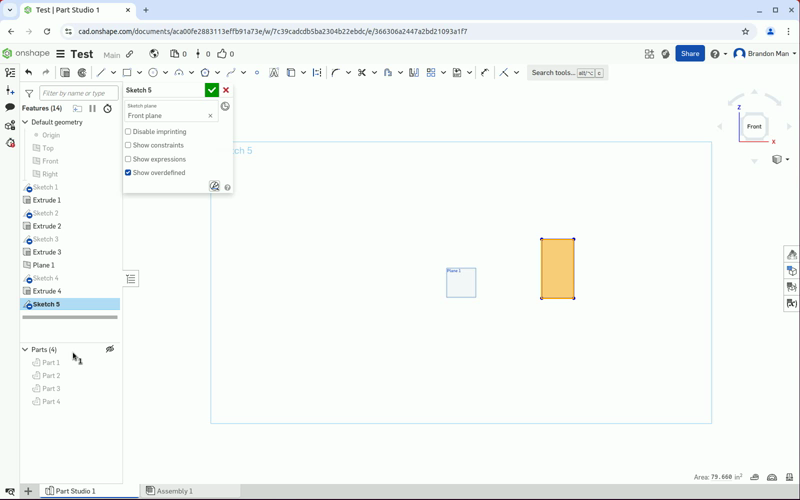
key(shift+y)
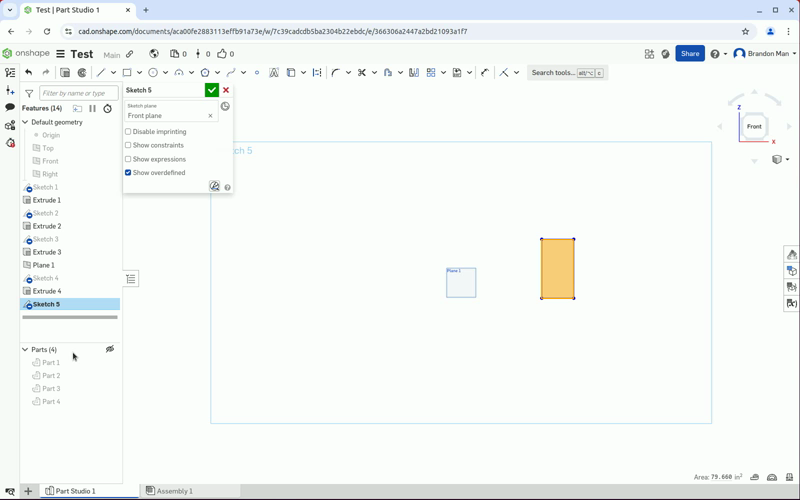
key(shift+e)
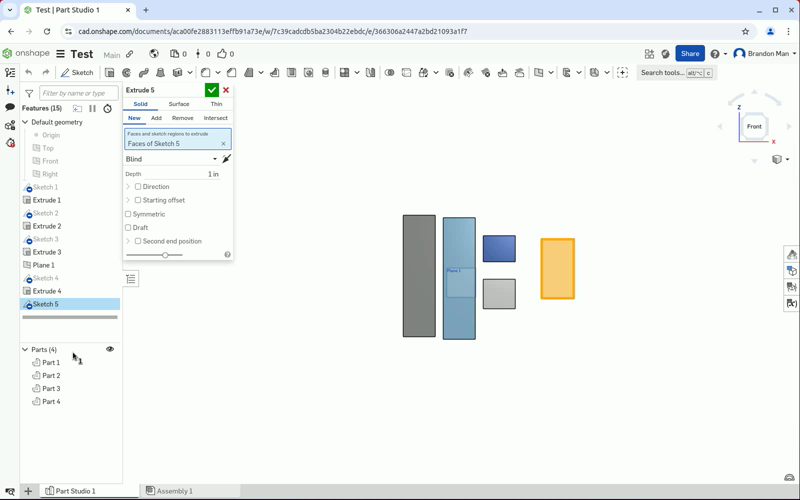
mouse_move(143, 106)
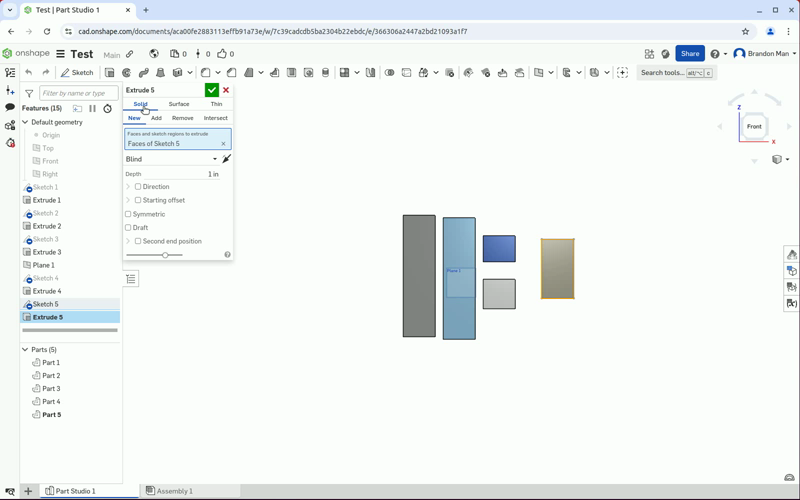
click(143, 106)
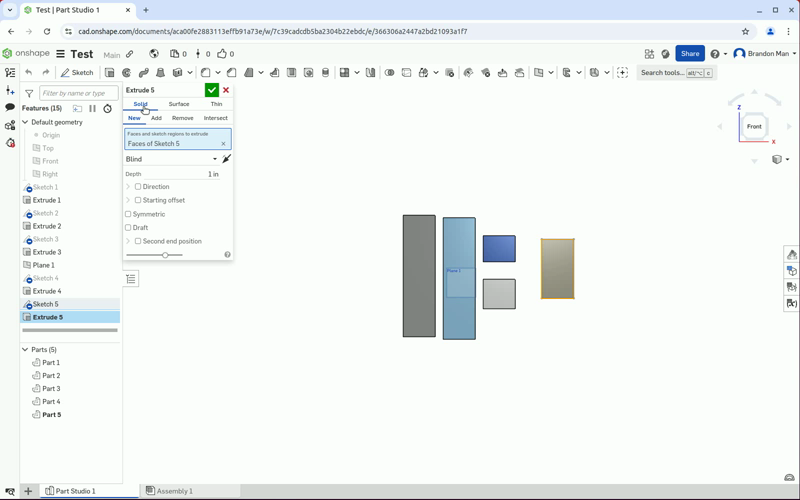
mouse_move(137, 120)
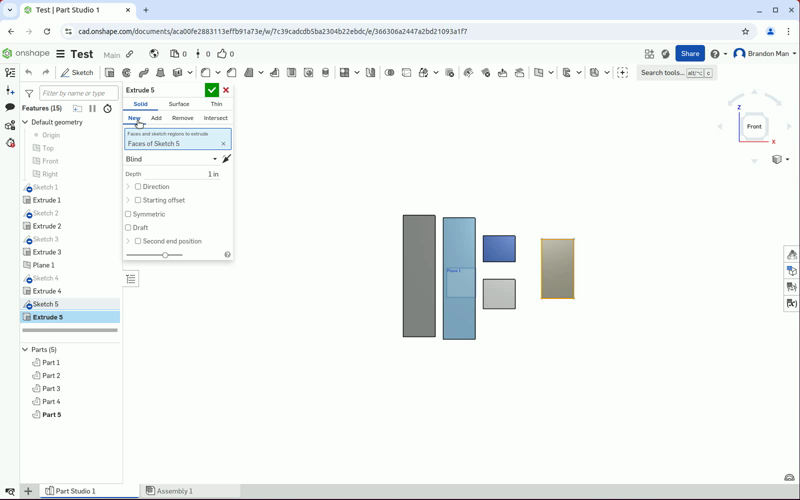
click(137, 120)
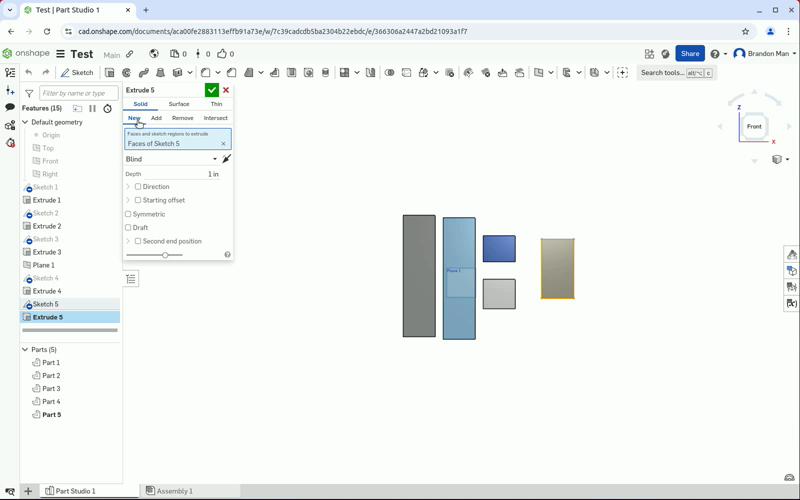
key(tab, 4)
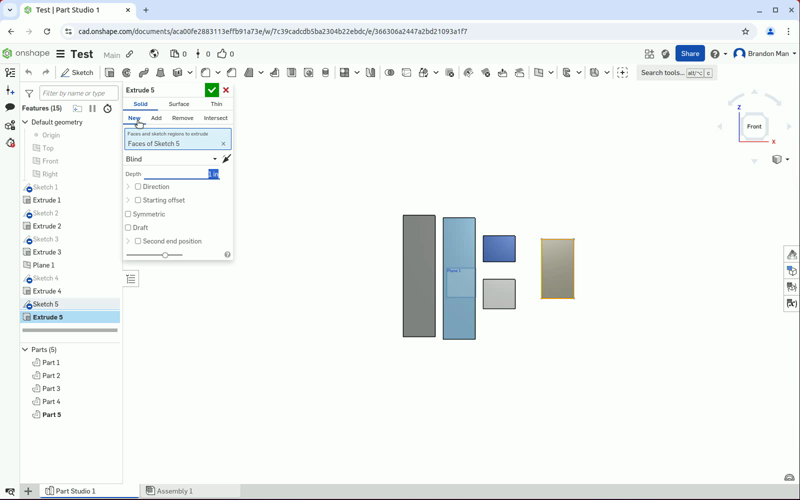
text(0.241)
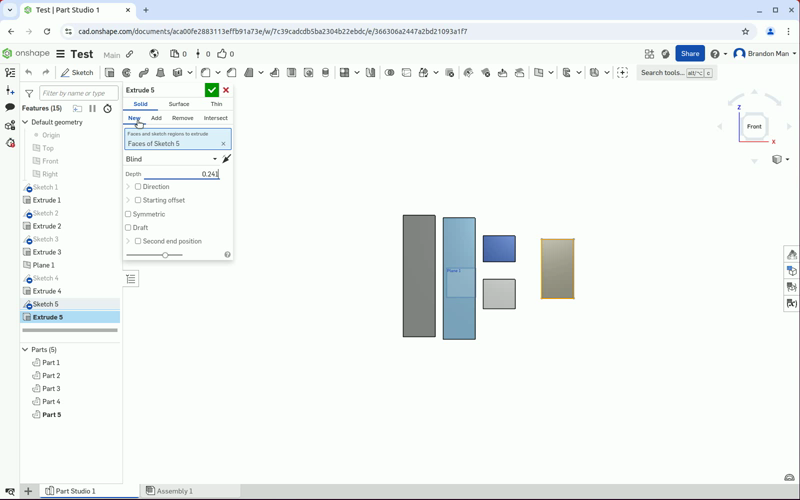
key(enter)
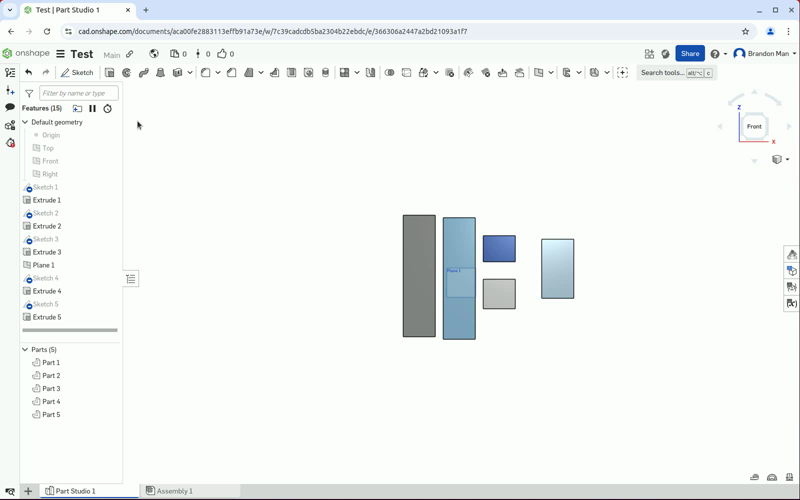
key(shift+h)
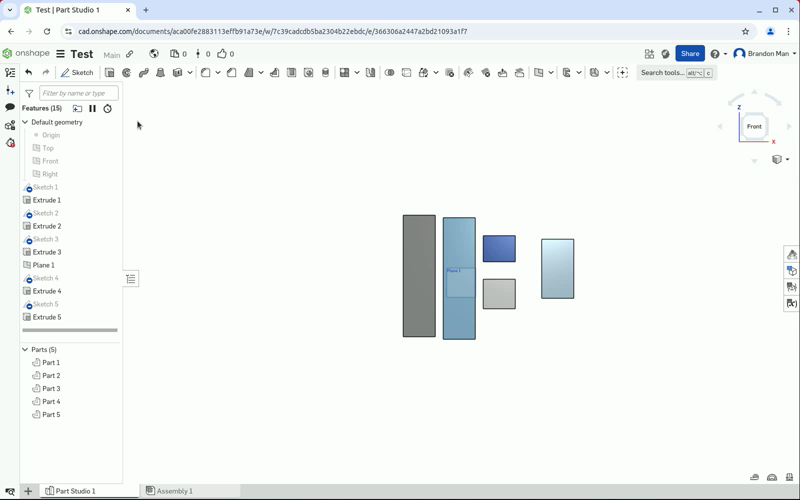
key(shift+h)
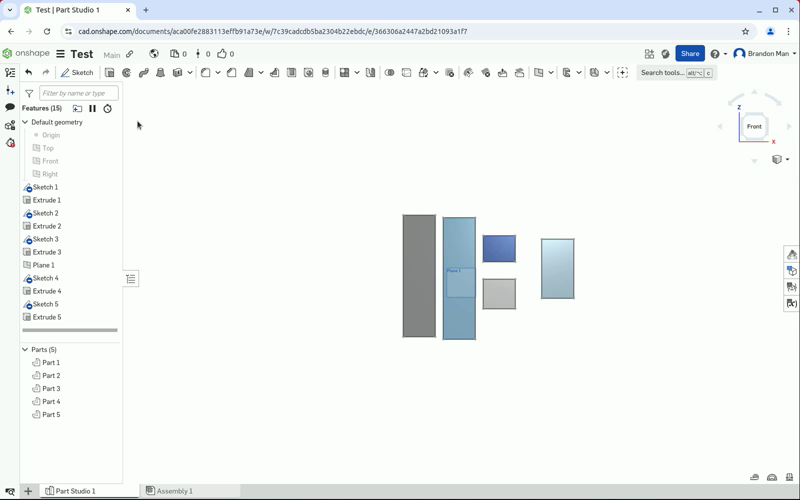
key(shift+7)
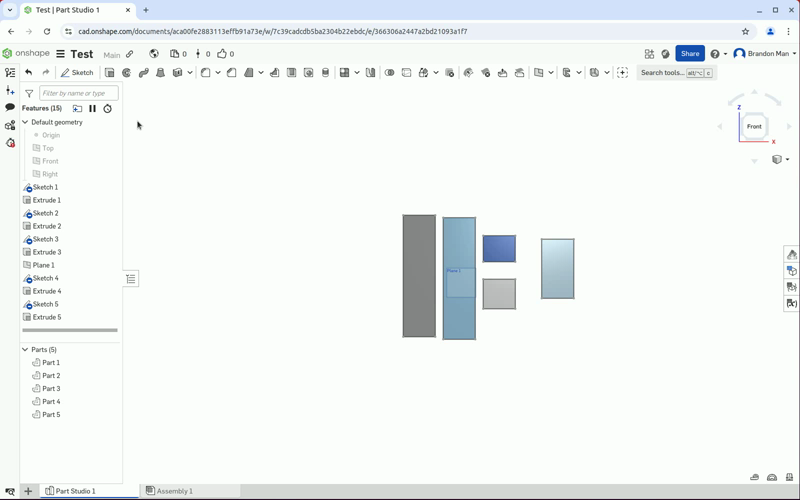
key(left, 2)
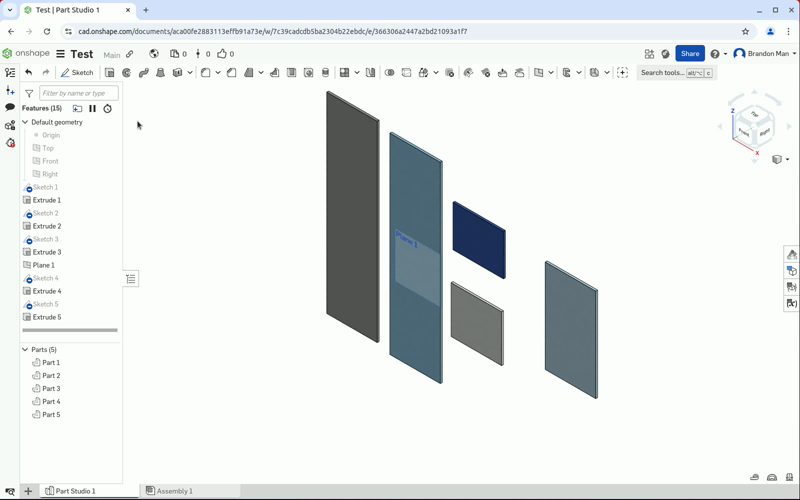
key(down, 2)
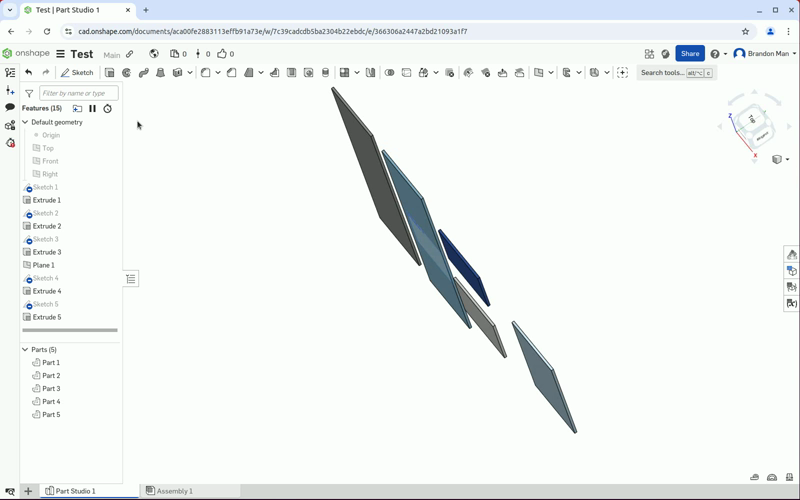
key(up, 2)
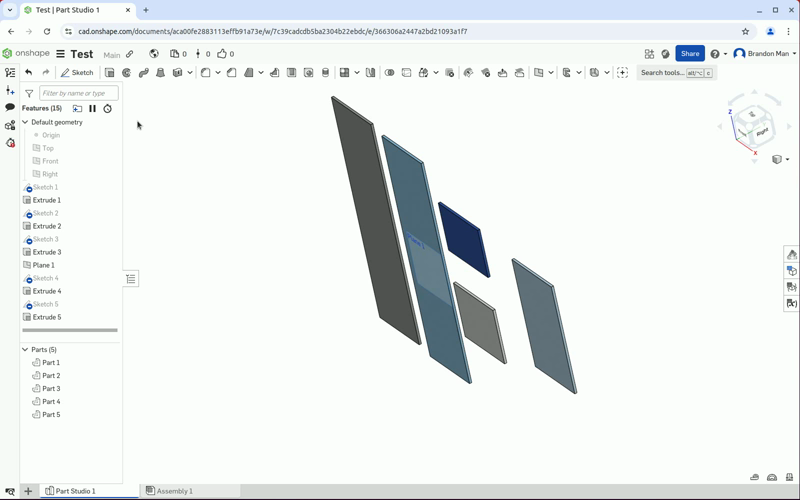
key(right, 2)
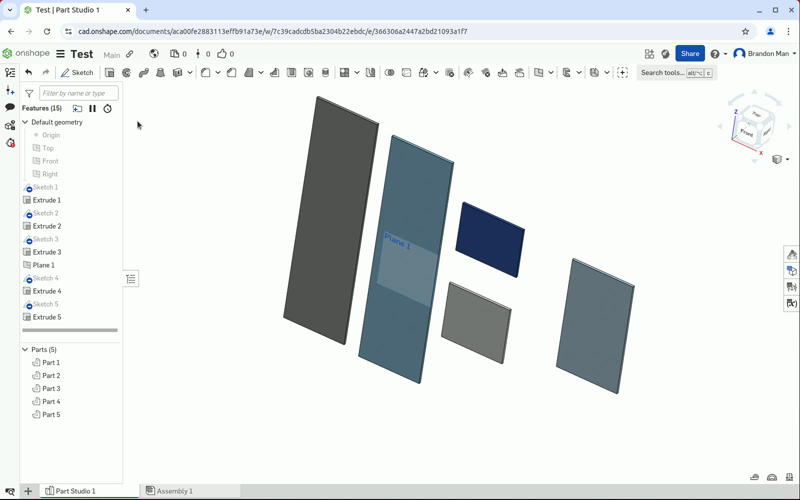
mouse_move(73, 189)
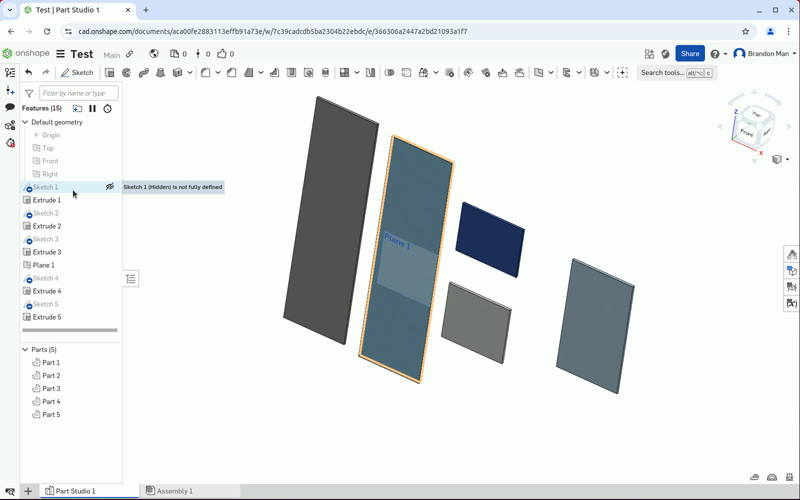
click(73, 189)